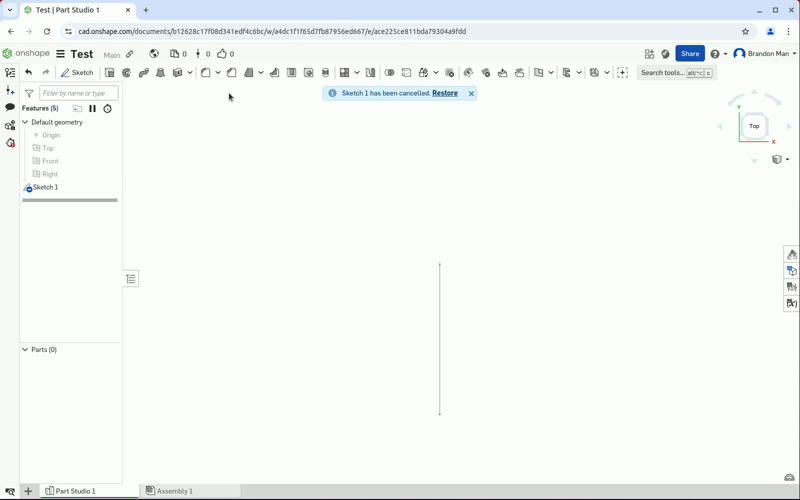
key(shift+h)
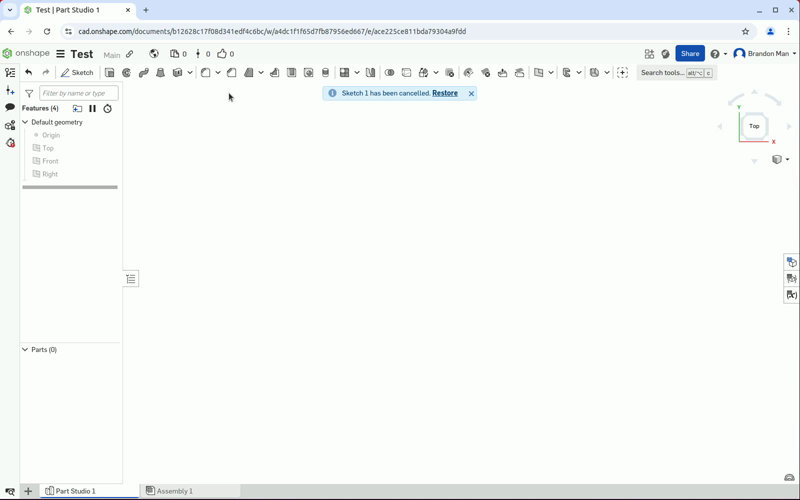
mouse_move(73, 352)
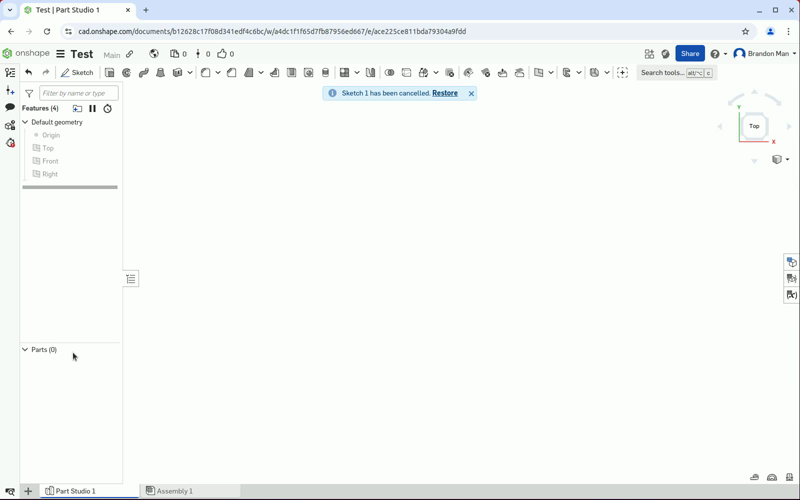
key(y)
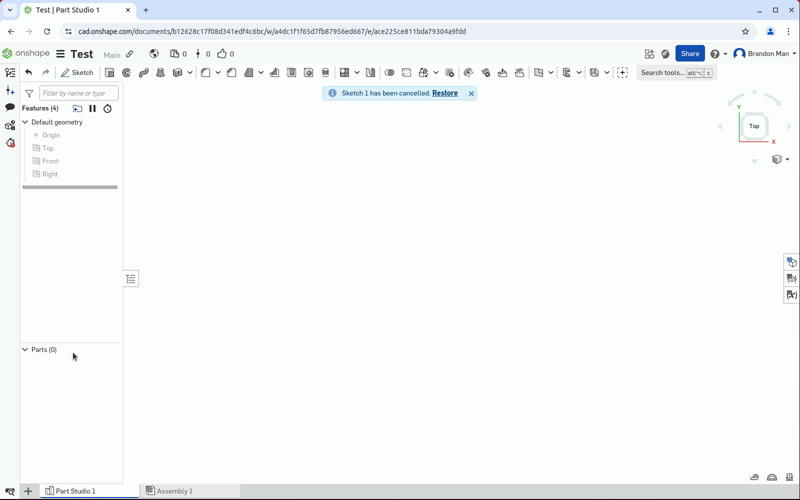
key(shift+p)
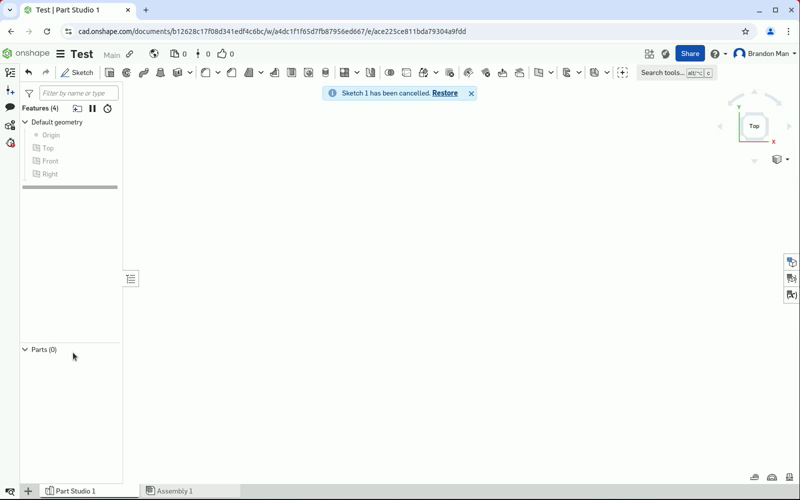
key(space)
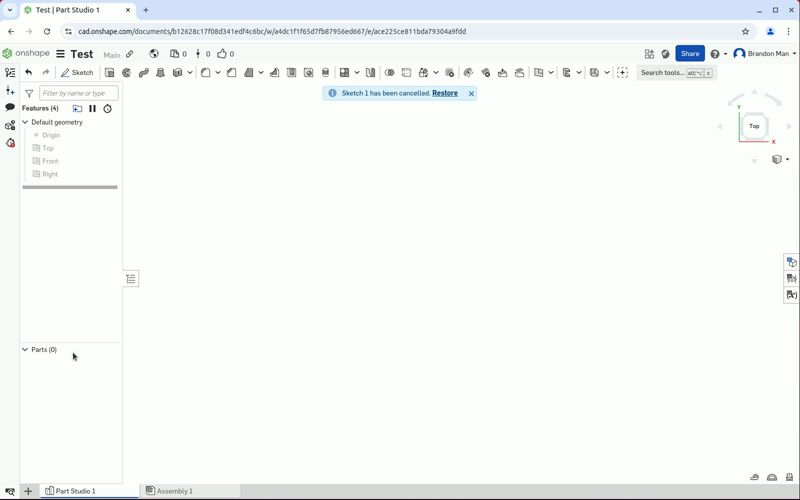
key_down(shift)
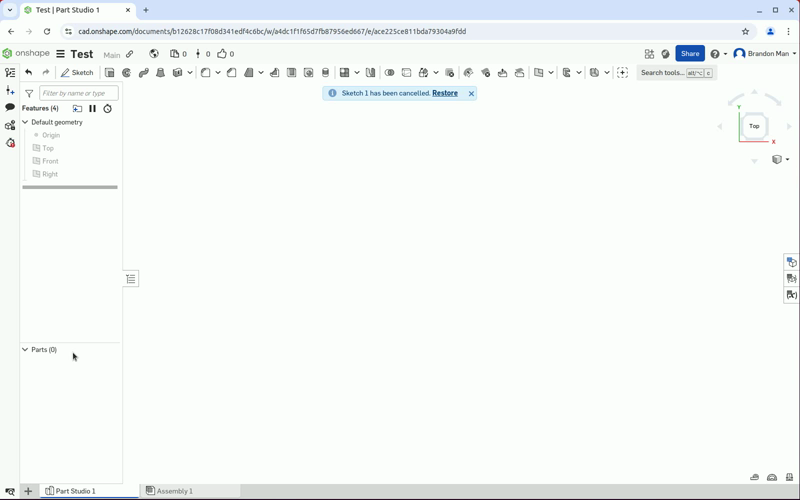
key(up)
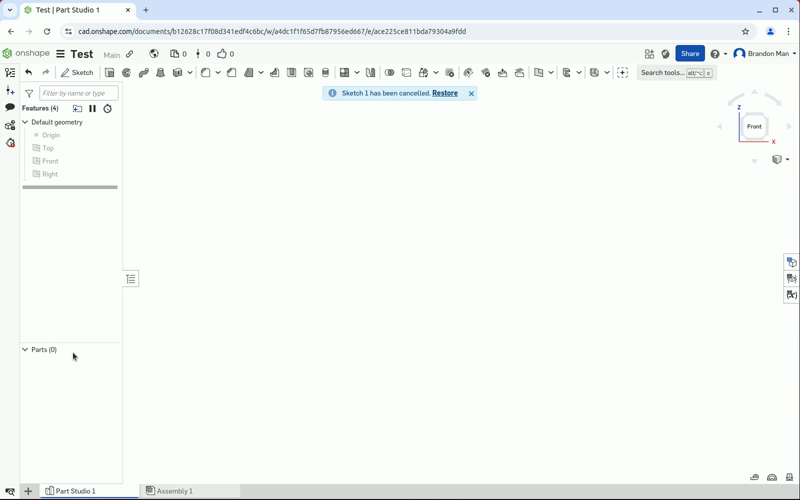
key_up(shift)
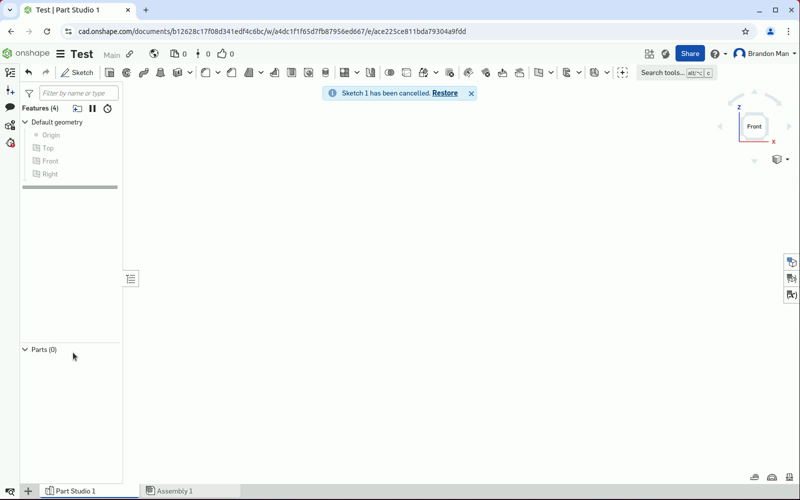
mouse_move(73, 352)
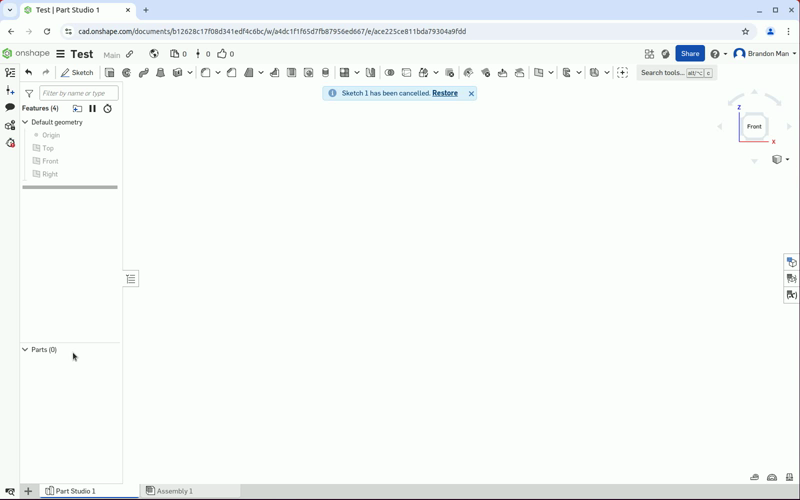
key(shift+y)
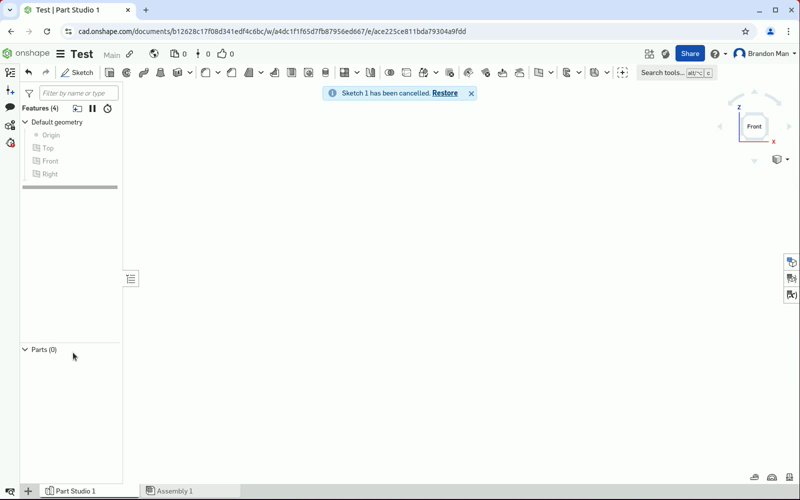
key(shift+s)
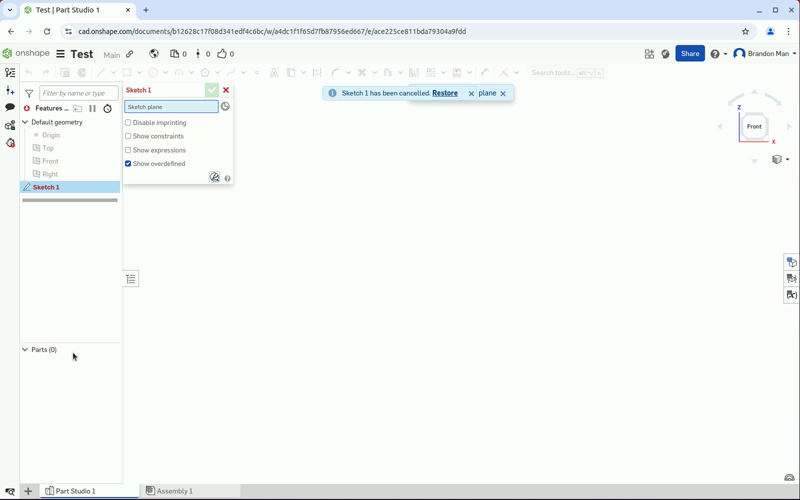
mouse_move(73, 163)
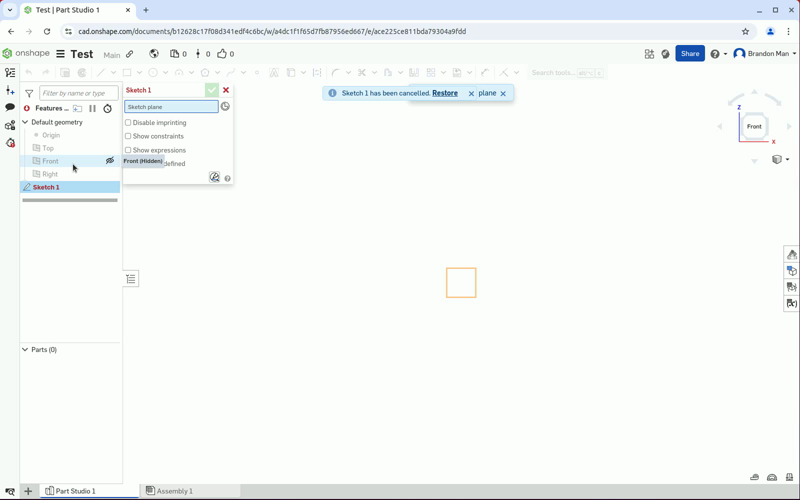
click(73, 163)
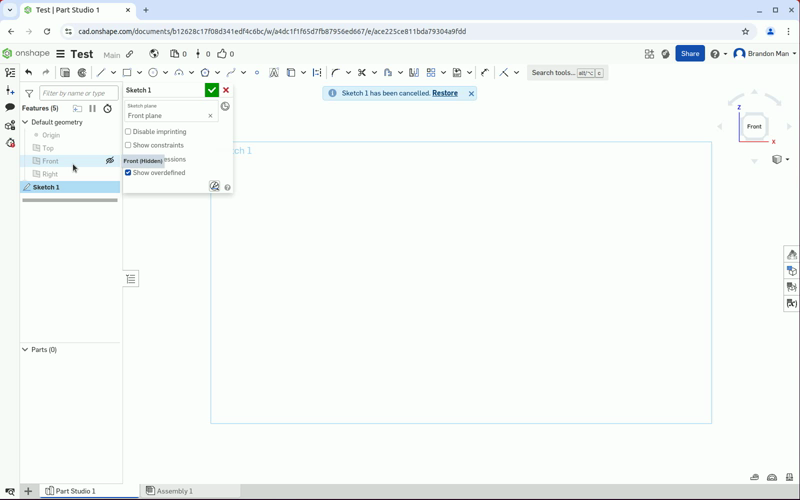
mouse_move(73, 352)
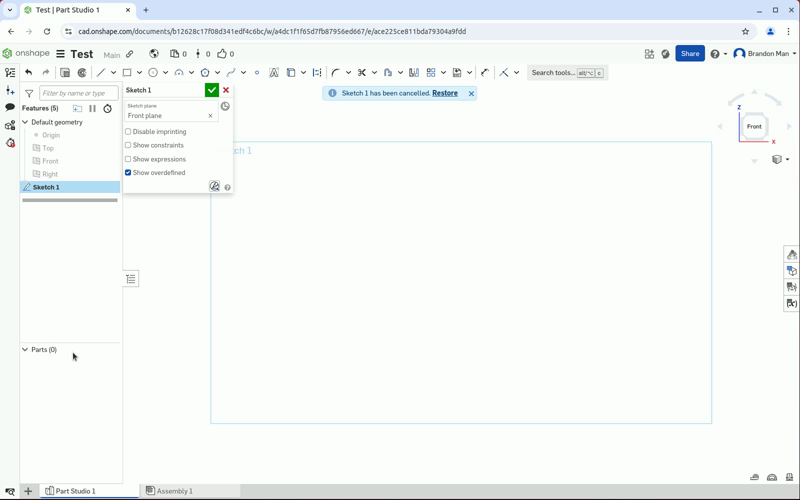
key(y)
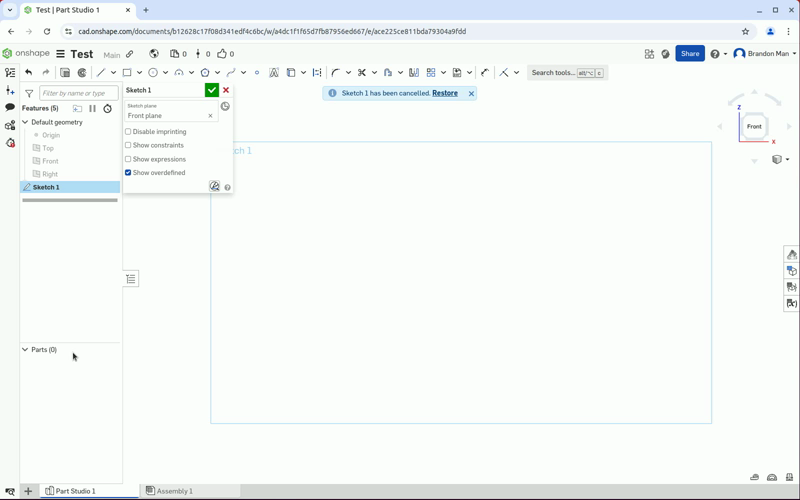
key(l)
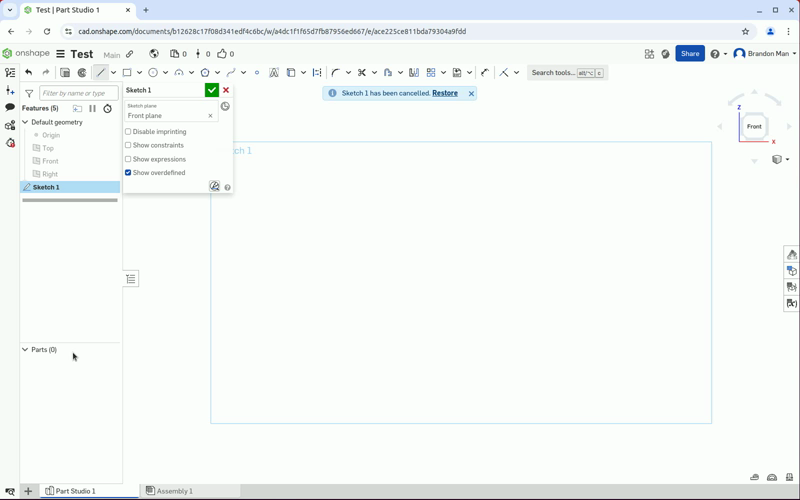
key_down(shift)
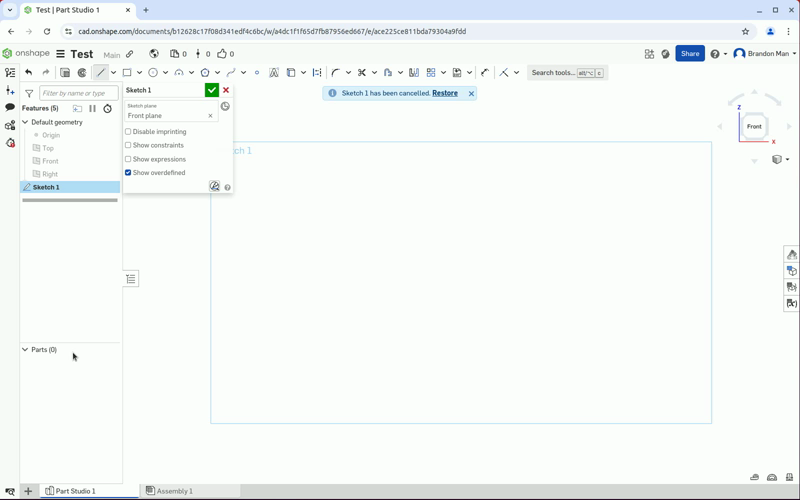
mouse_move(391, 336)
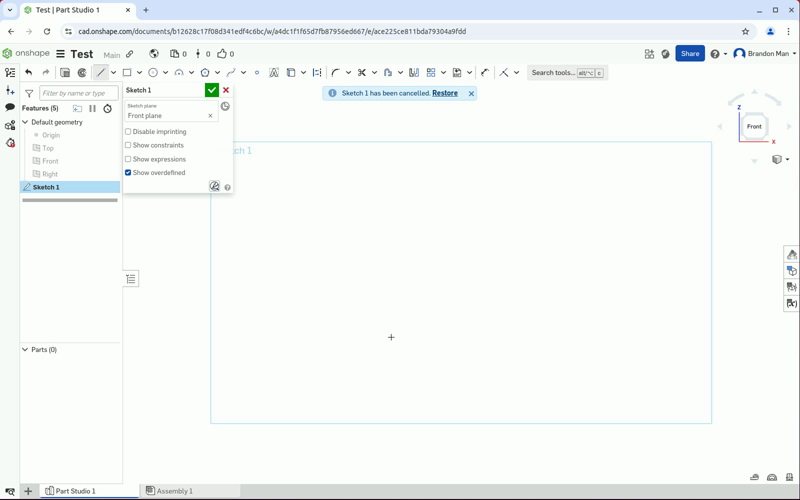
click(391, 336)
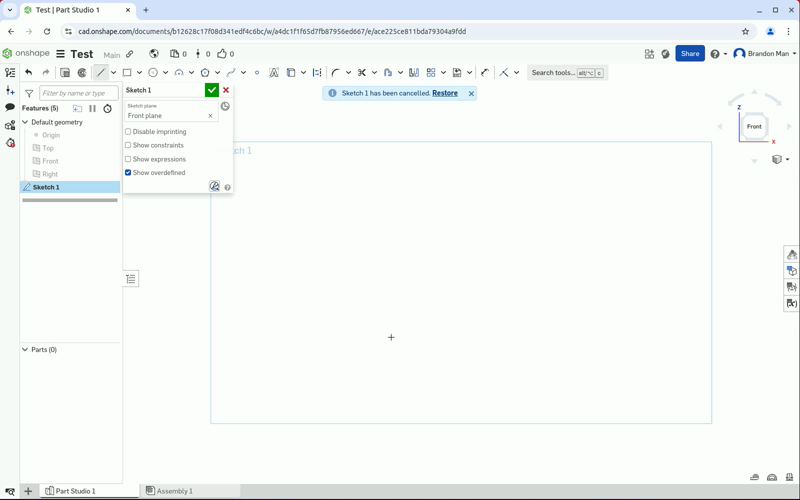
key_up(shift)
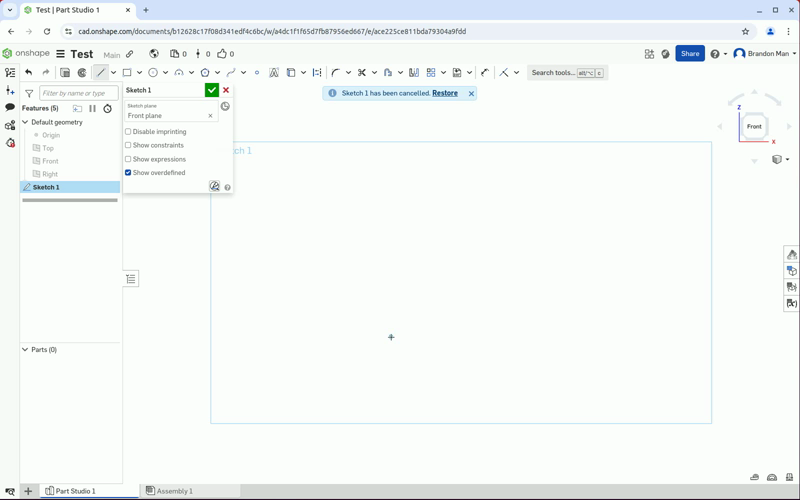
key_down(shift)
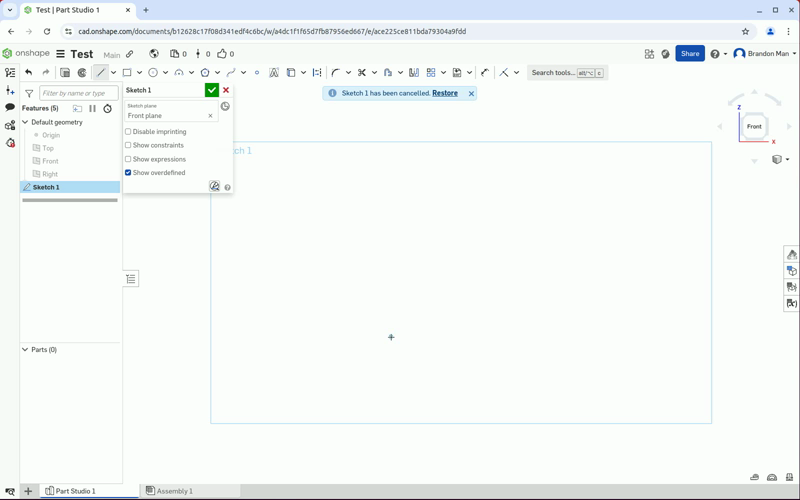
mouse_move(421, 336)
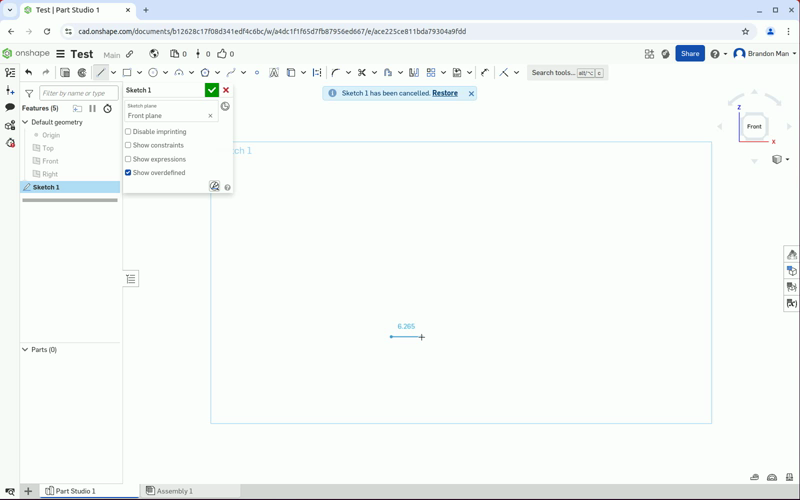
mouse_move(415, 336)
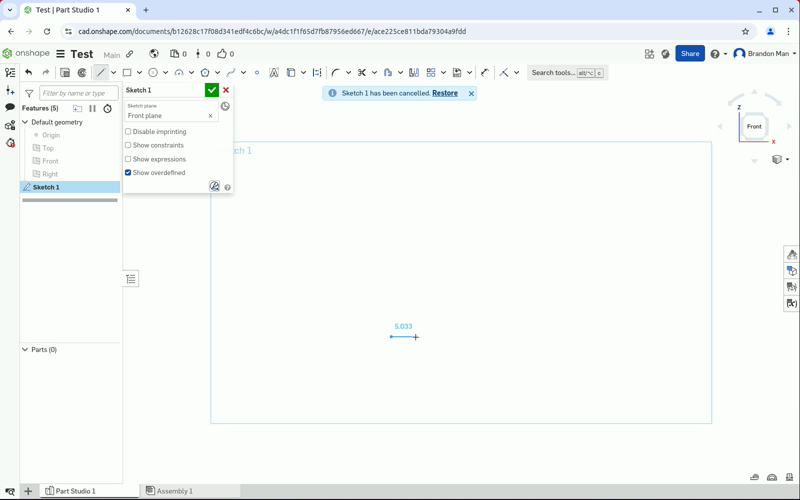
click(415, 336)
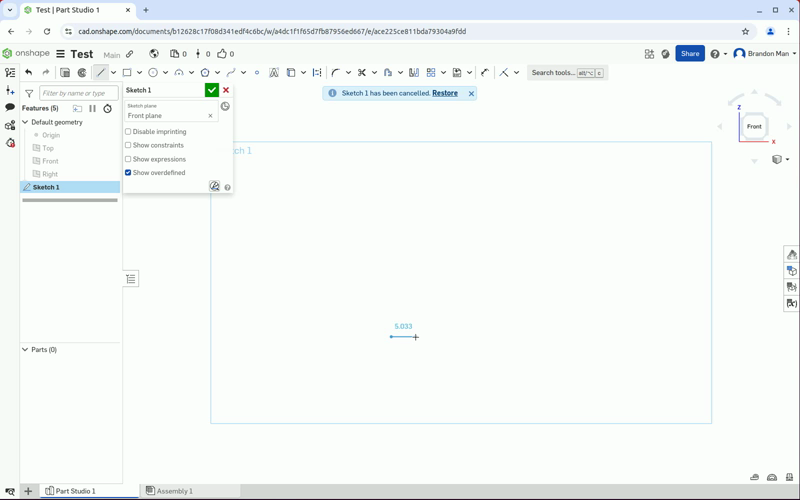
key_up(shift)
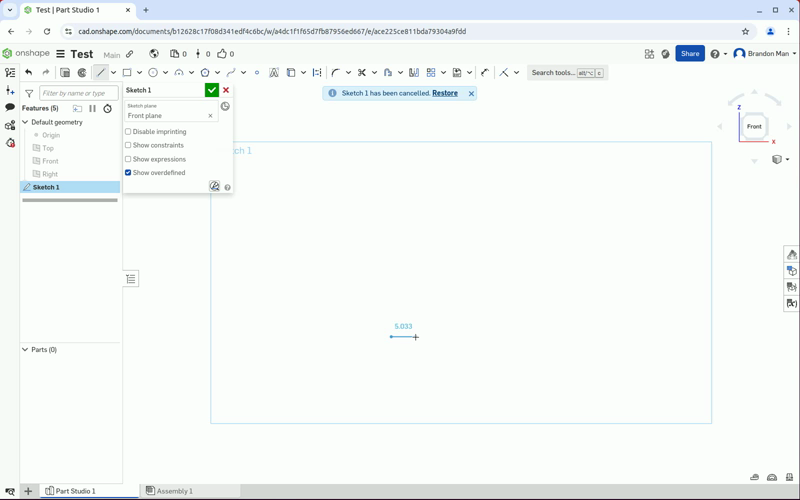
key_down(shift)
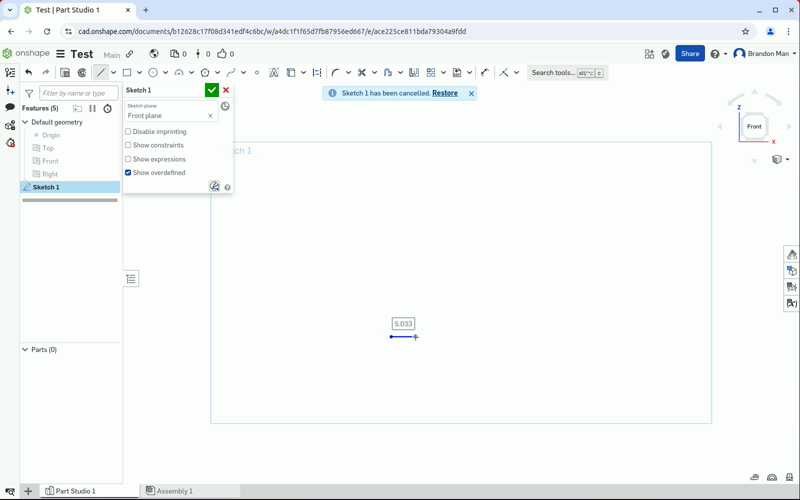
mouse_move(415, 222)
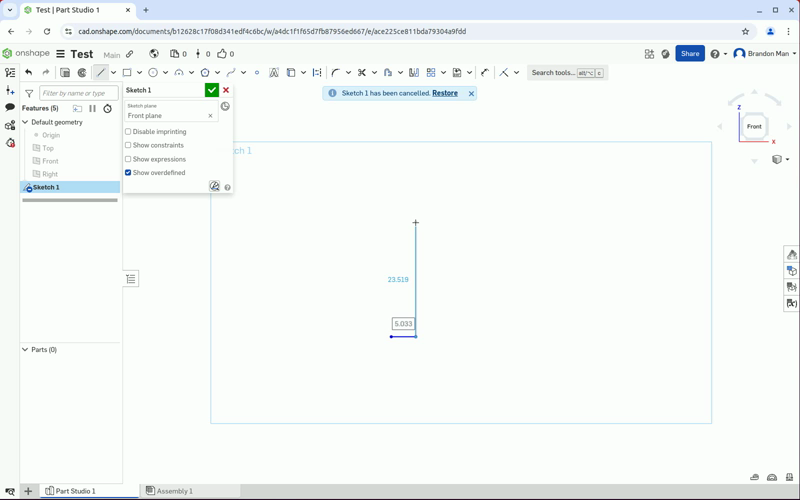
click(415, 222)
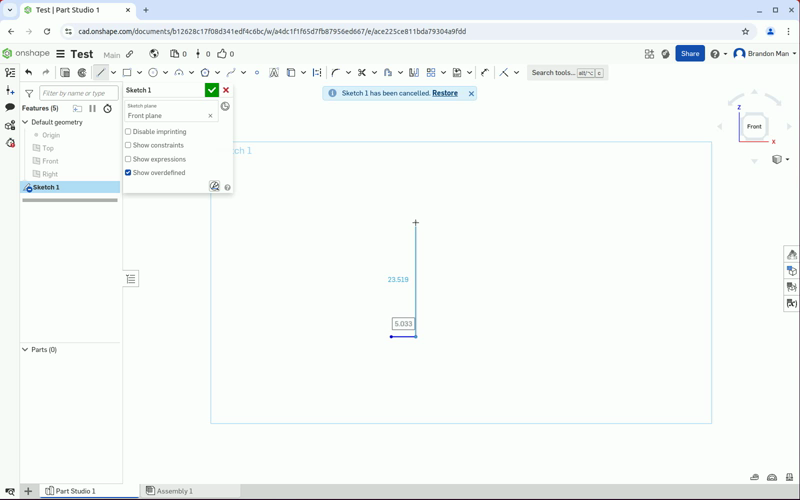
key_up(shift)
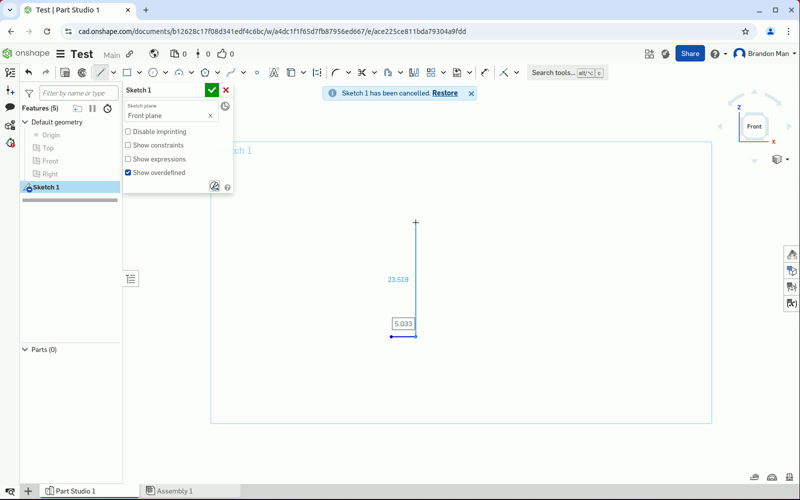
key_down(shift)
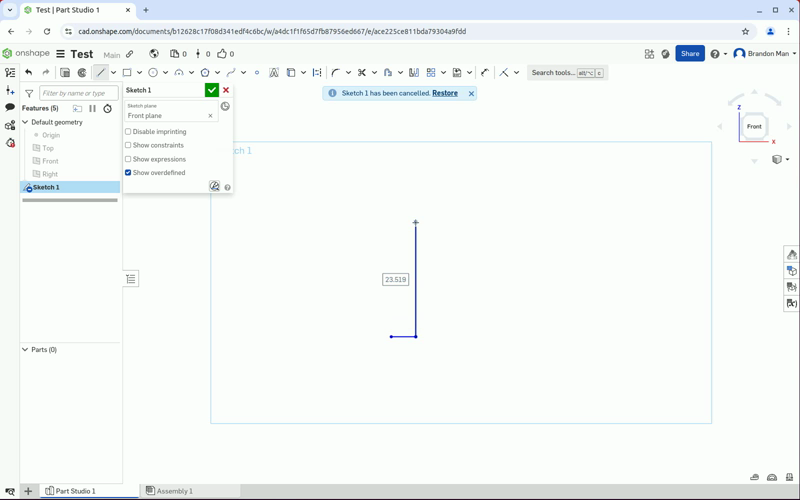
mouse_move(445, 222)
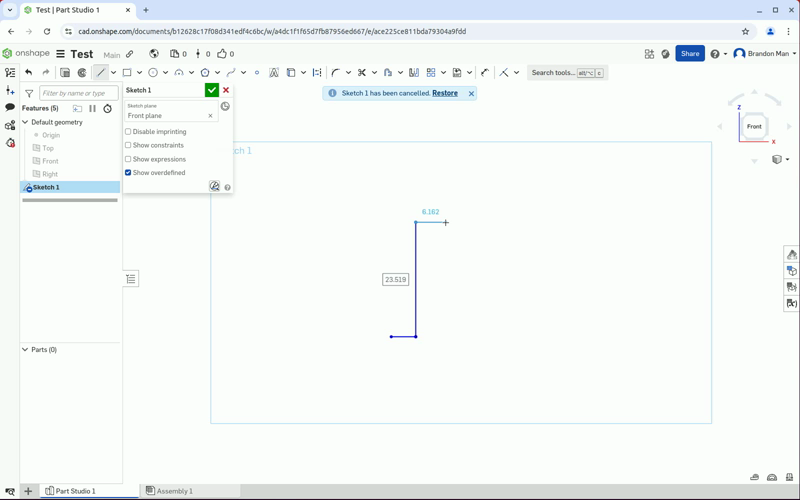
mouse_move(391, 222)
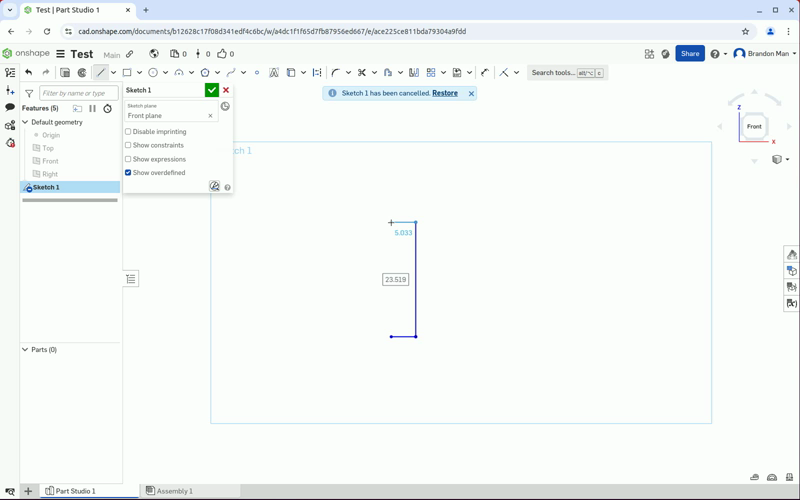
click(391, 222)
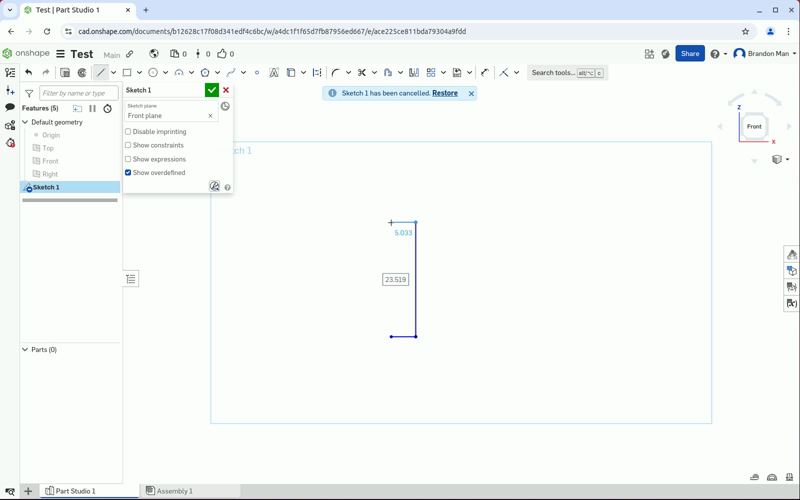
key_up(shift)
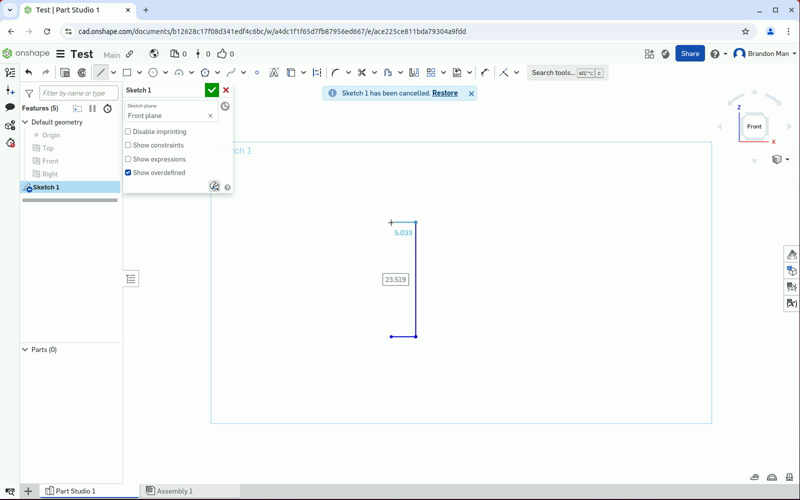
key_down(shift)
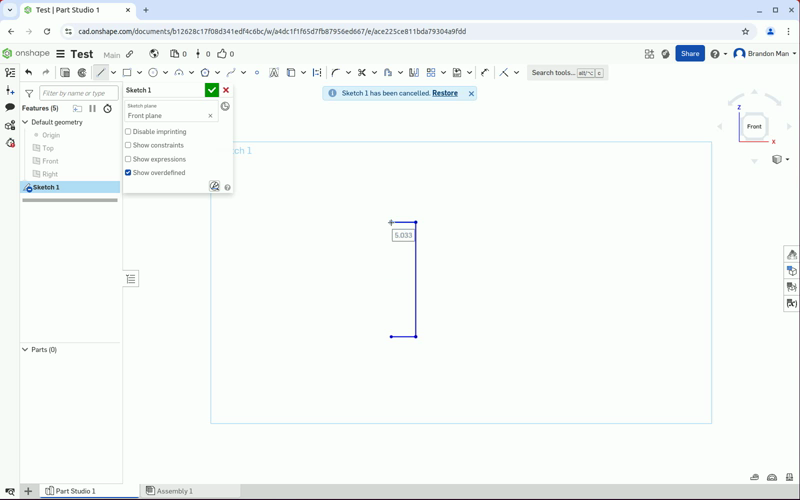
mouse_move(391, 336)
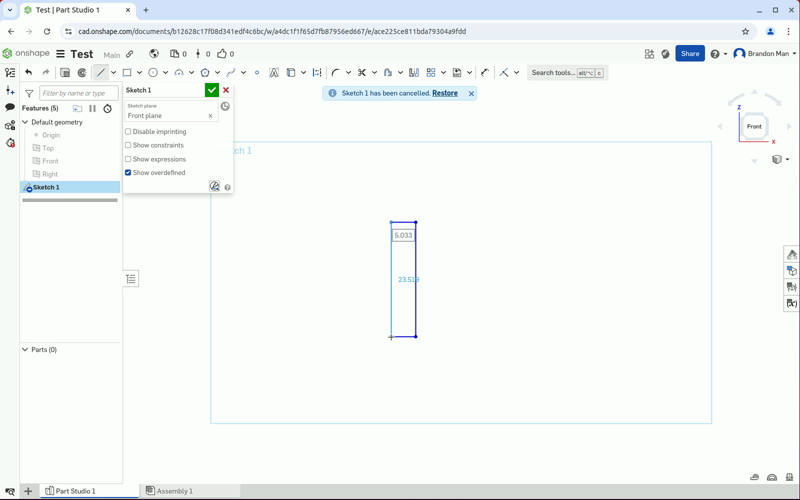
key_up(shift)
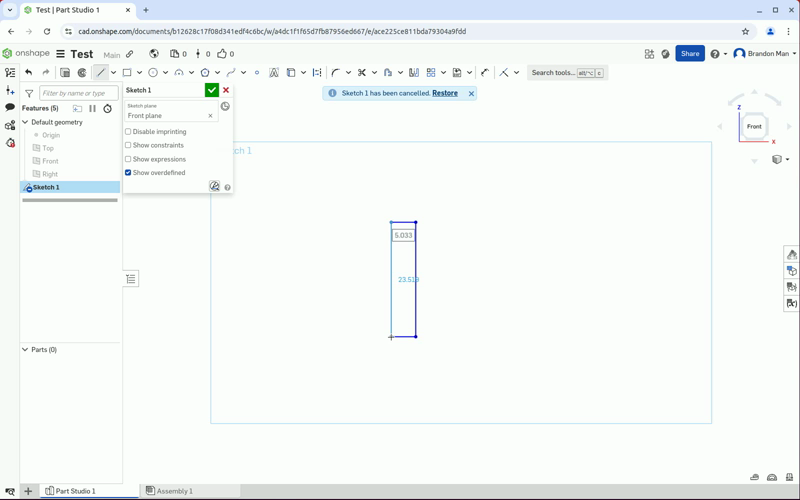
click(391, 336)
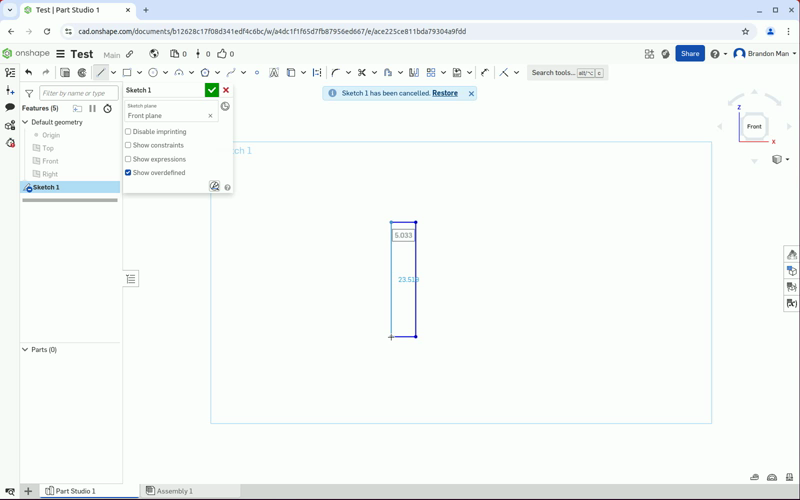
key(esc)
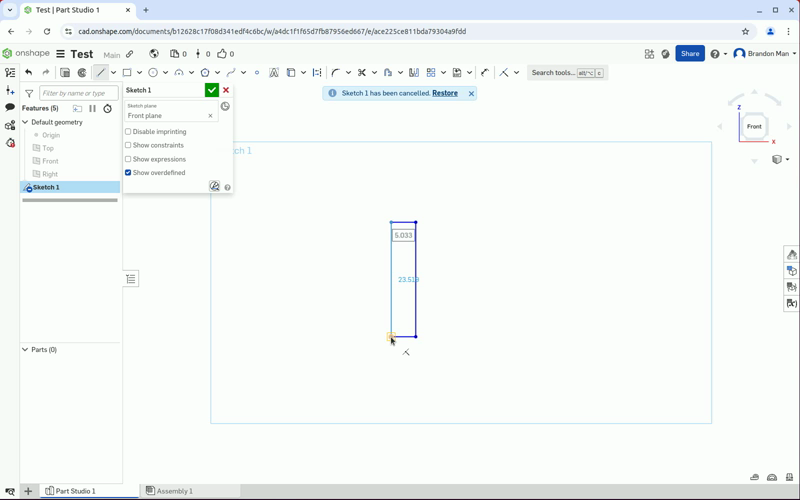
mouse_move(397, 290)
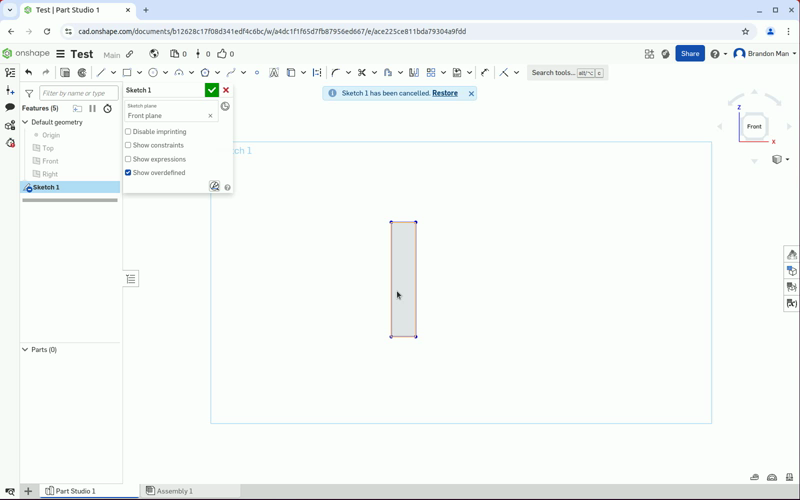
click(397, 290)
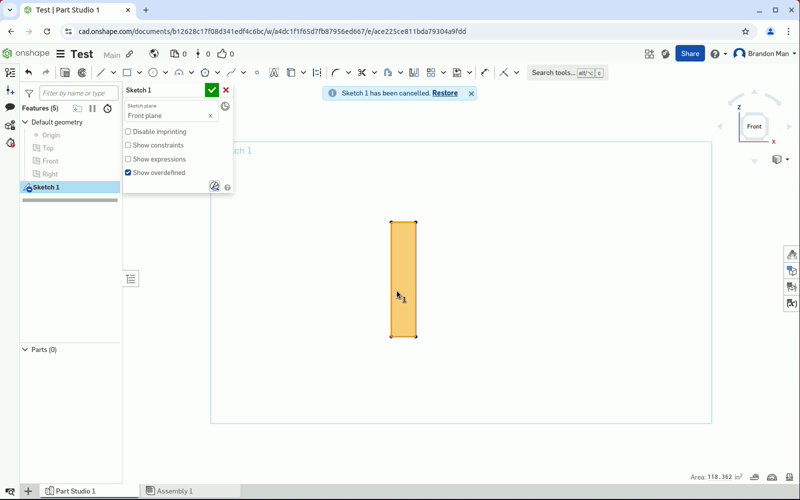
mouse_move(73, 352)
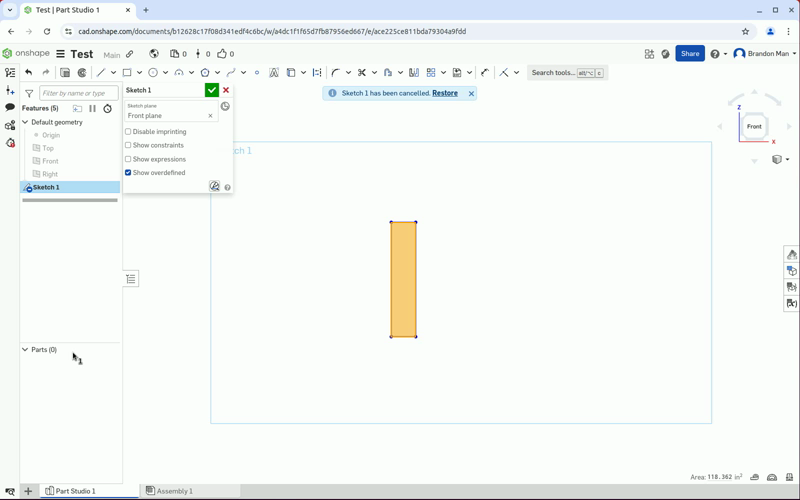
key(shift+y)
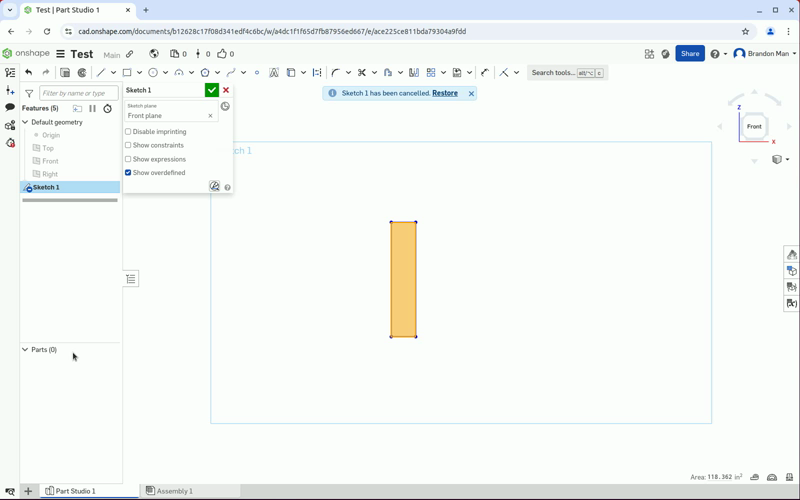
key(shift+e)
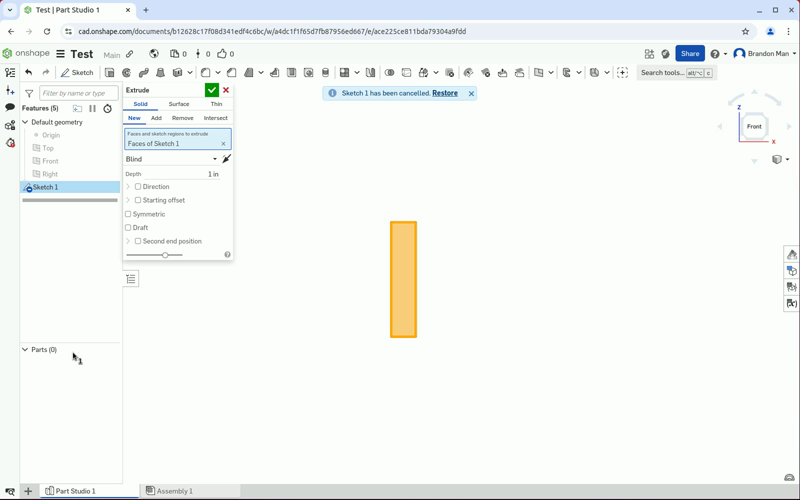
mouse_move(143, 106)
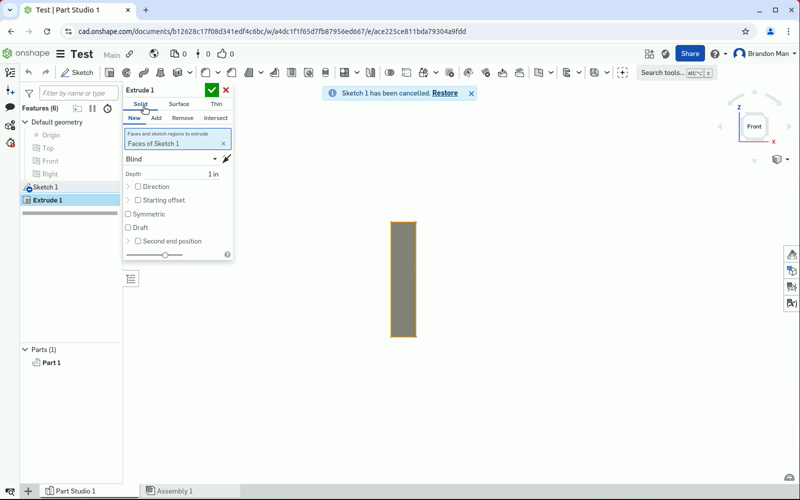
click(143, 106)
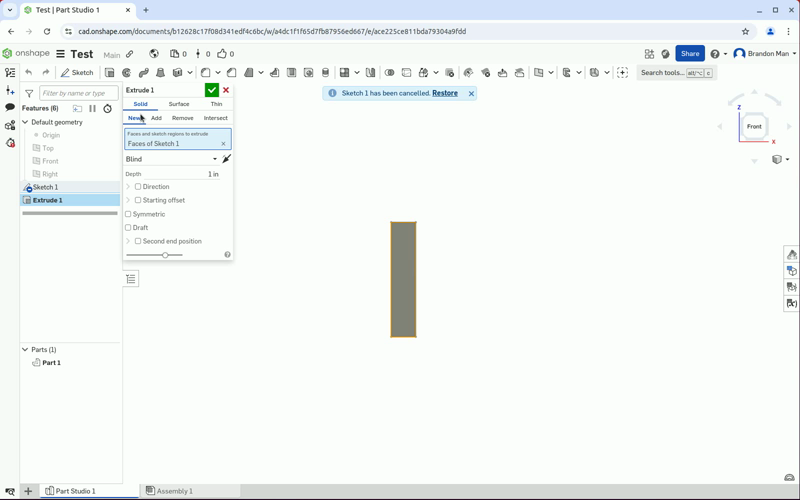
mouse_move(137, 120)
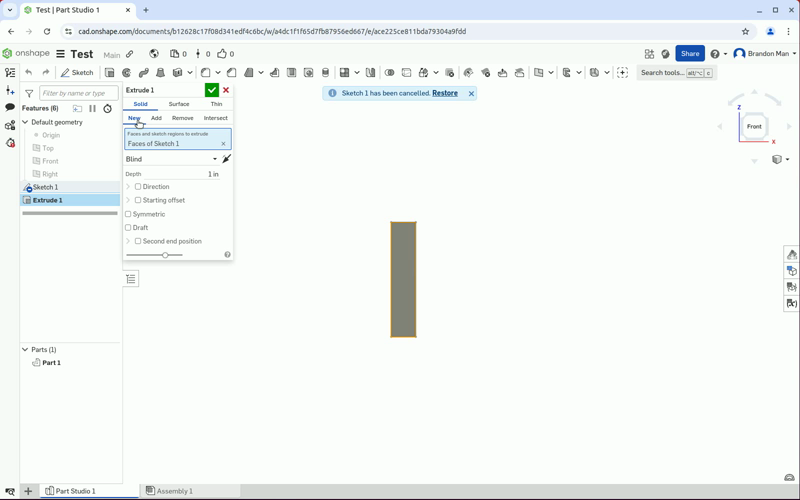
click(137, 120)
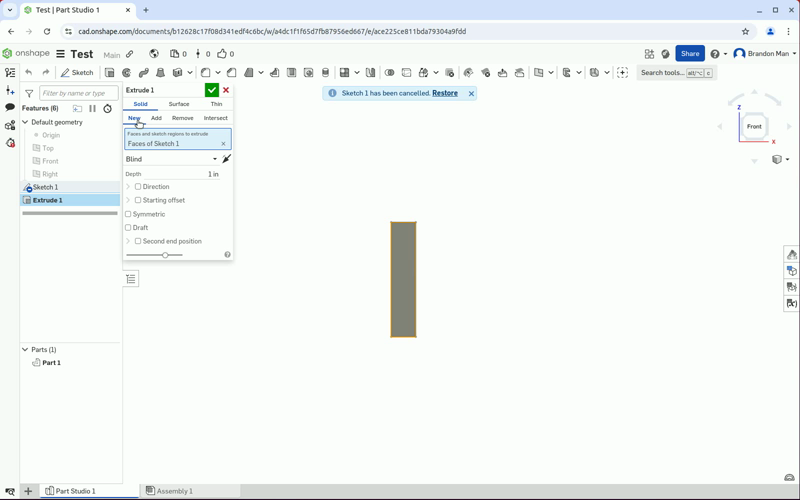
key(tab, 4)
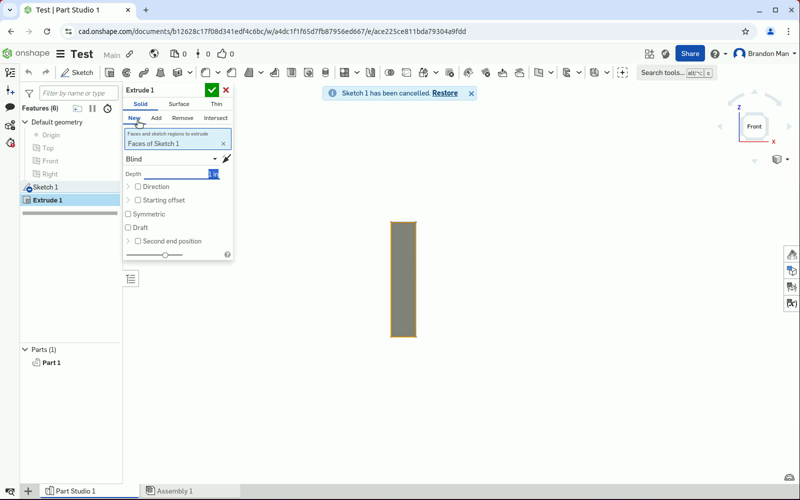
text(20.701)
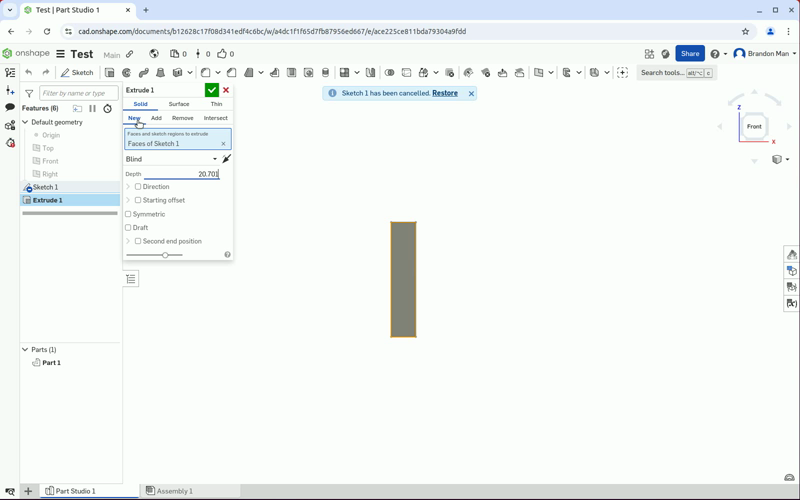
key(enter)
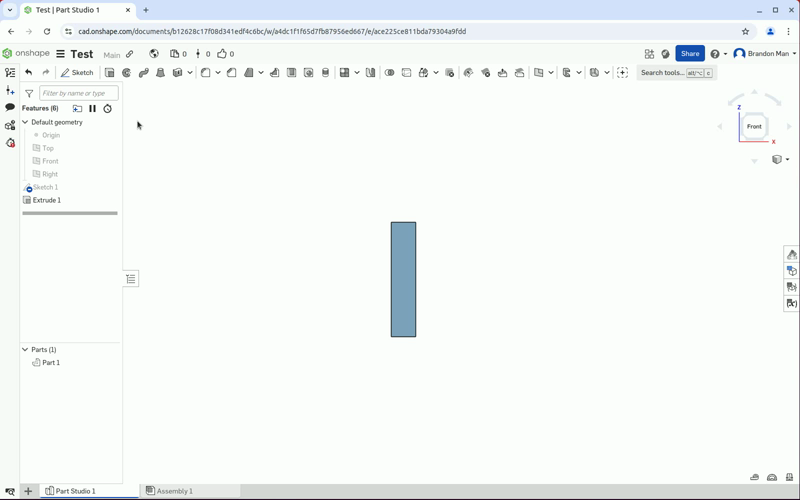
key(shift+h)
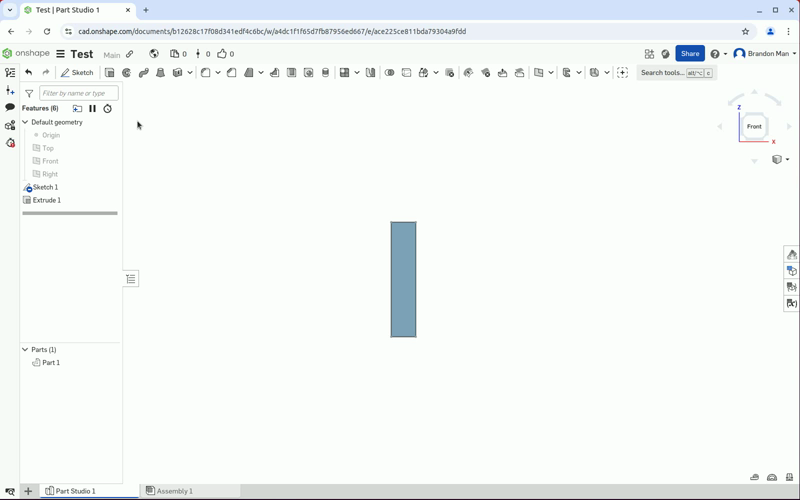
key(shift+h)
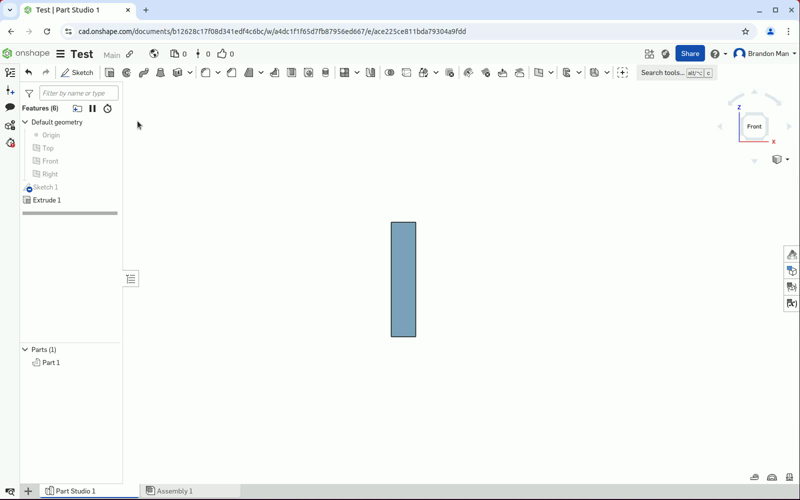
mouse_move(73, 189)
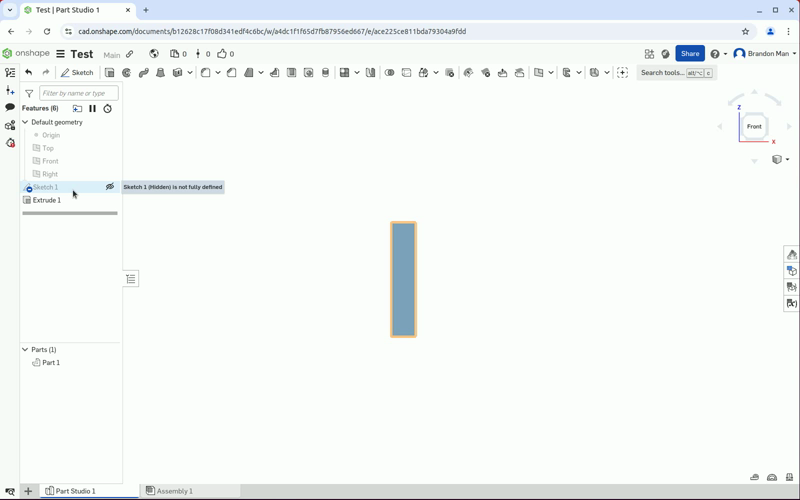
click(73, 189)
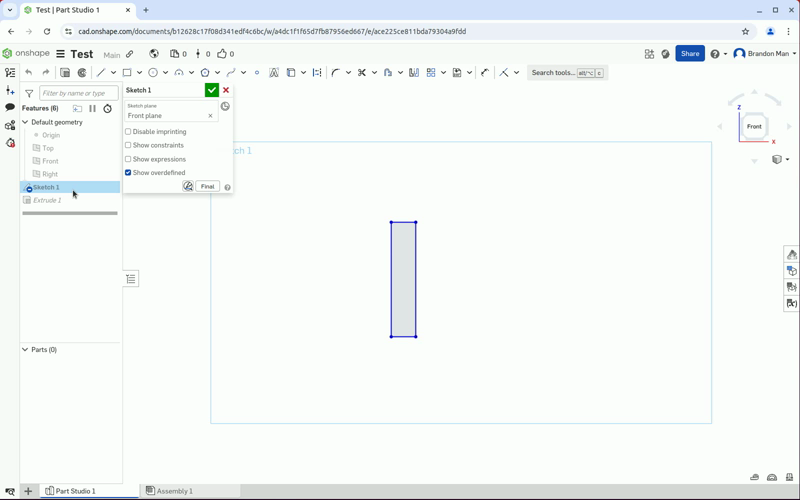
mouse_move(229, 92)
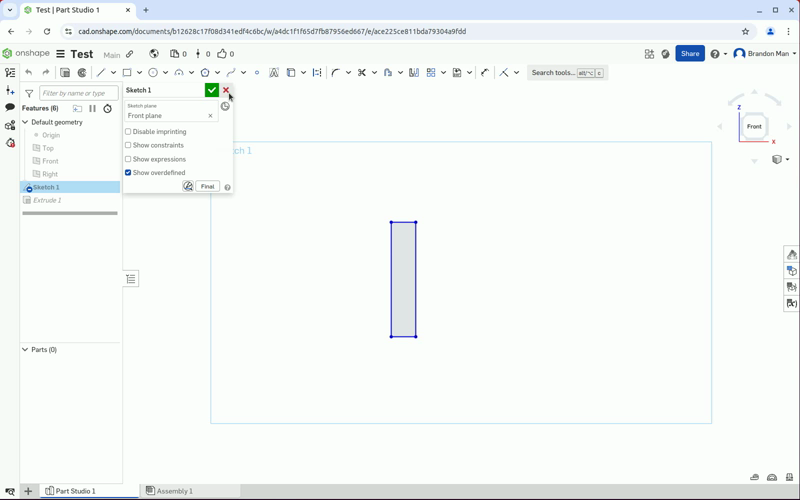
click(229, 92)
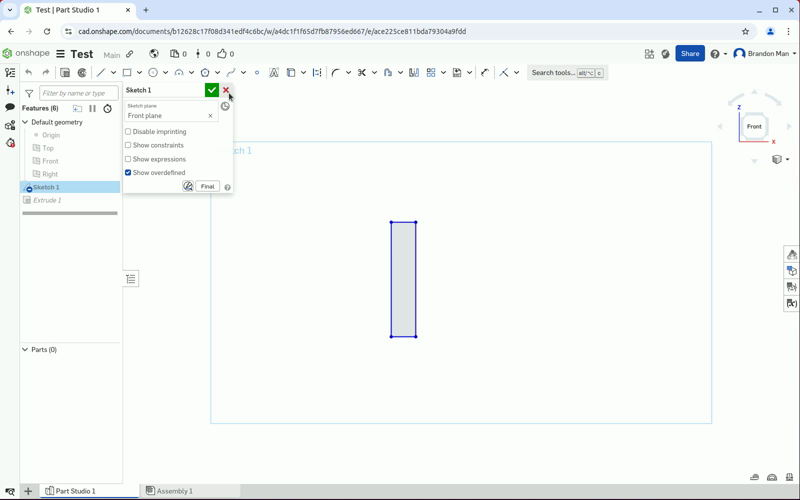
key(shift+s)
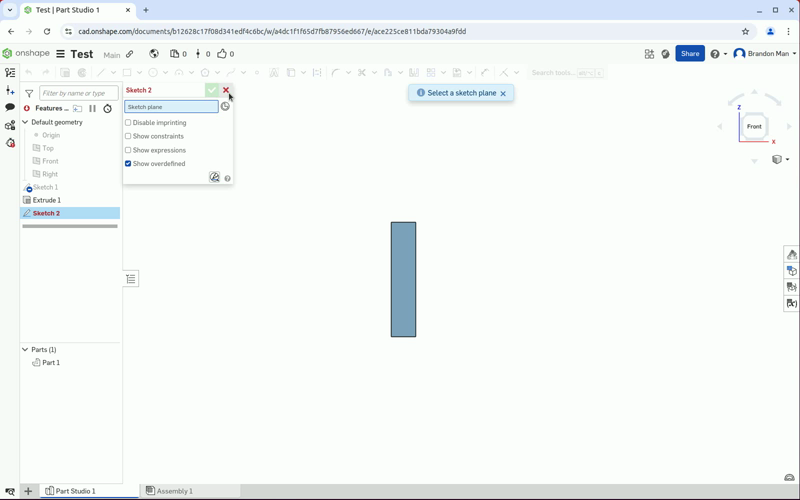
mouse_move(73, 163)
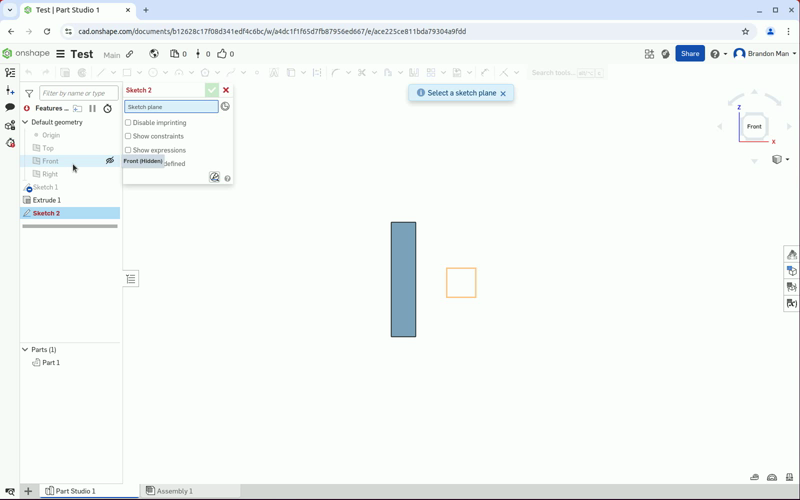
click(73, 163)
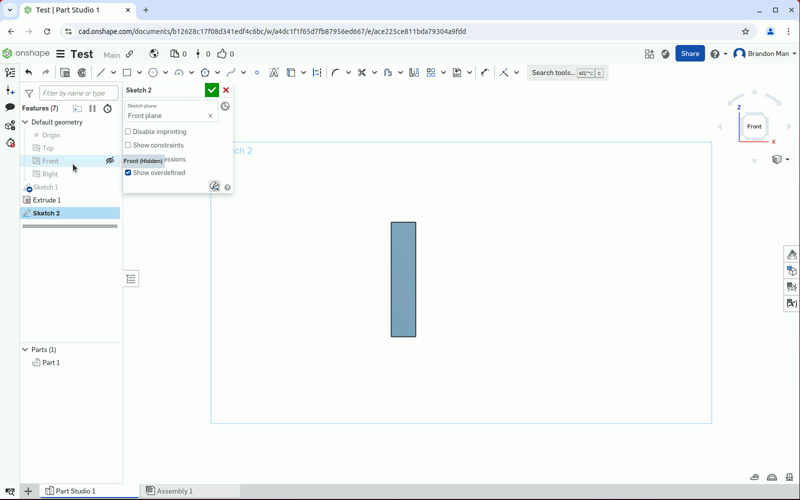
mouse_move(73, 352)
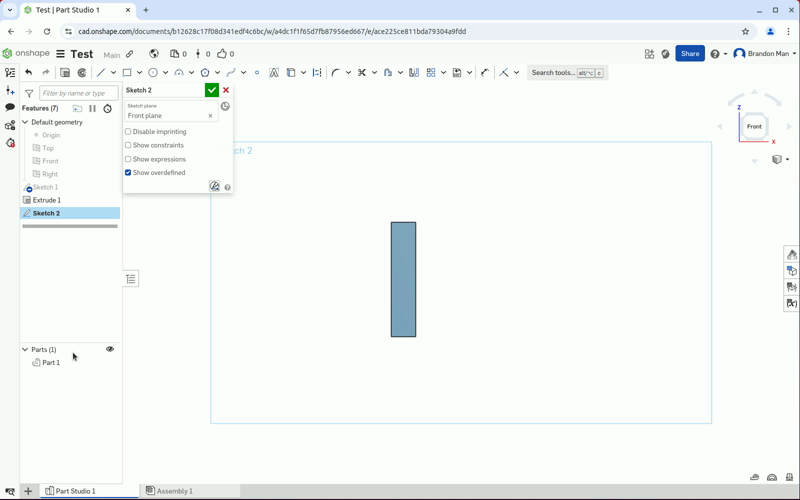
key(y)
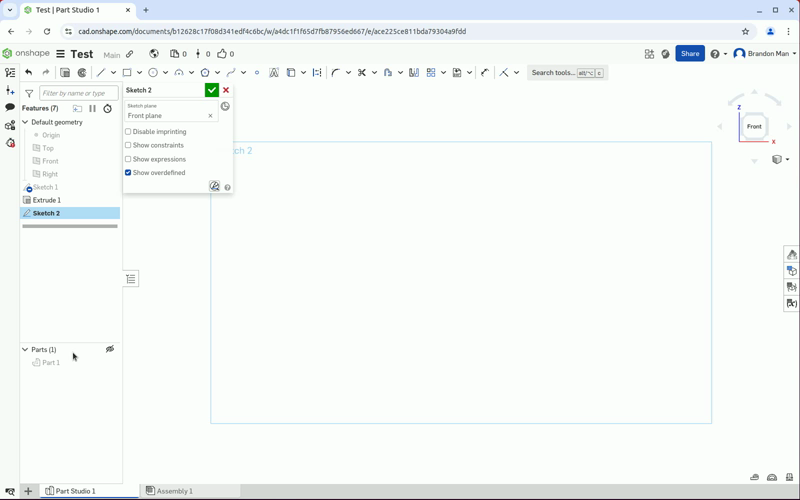
key(l)
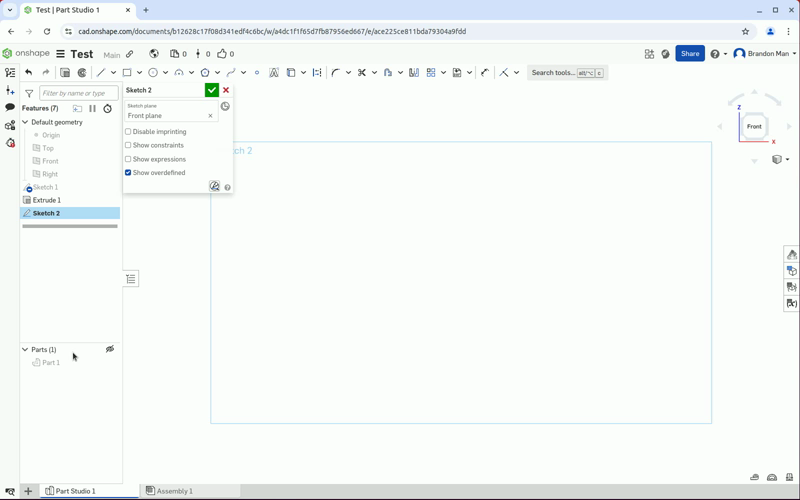
key_down(shift)
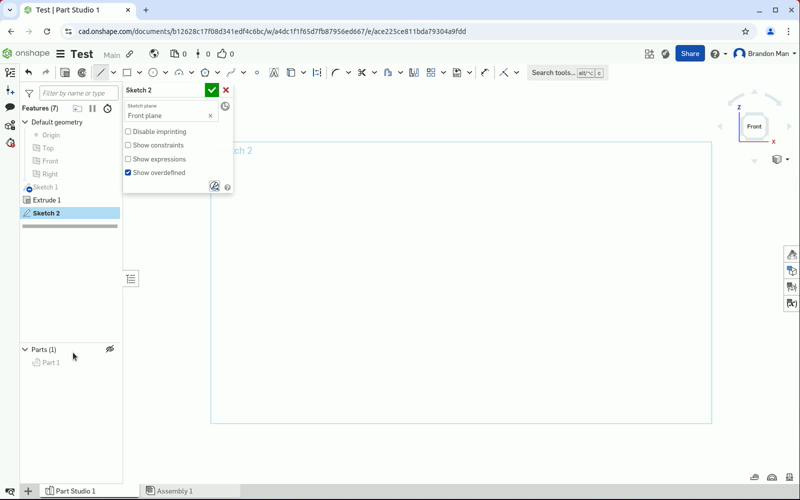
mouse_move(473, 336)
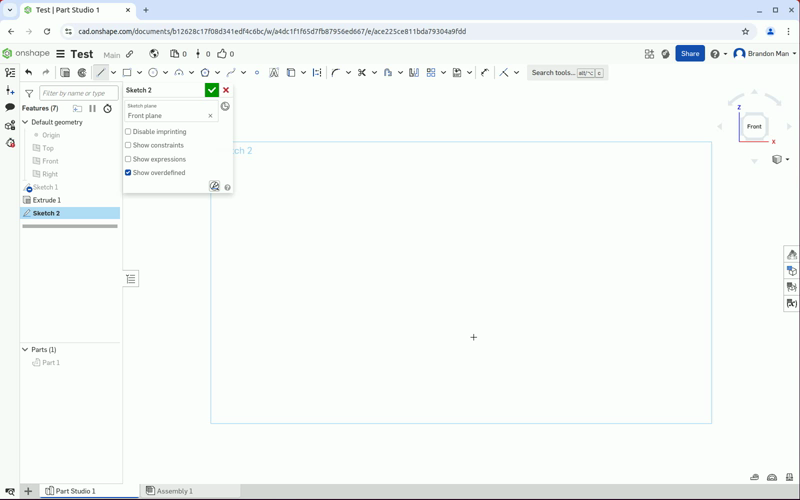
click(473, 336)
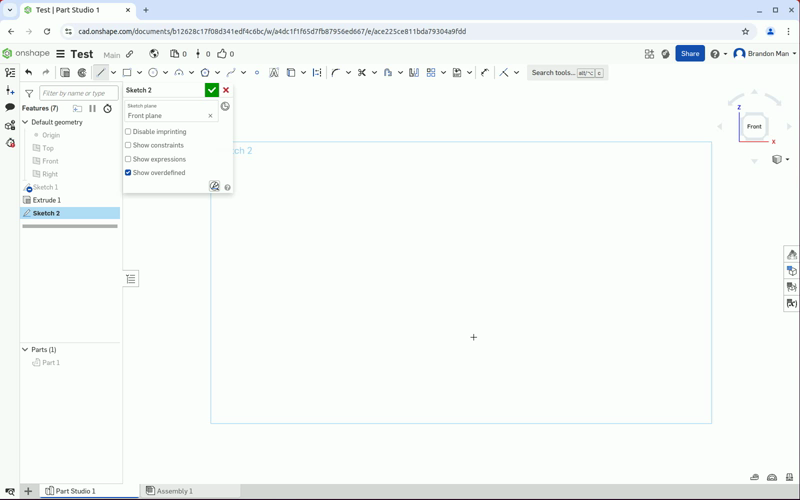
key_up(shift)
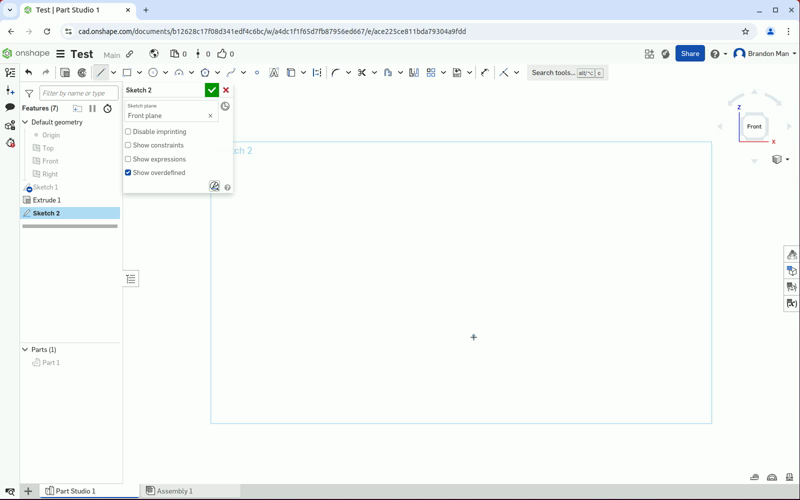
key_down(shift)
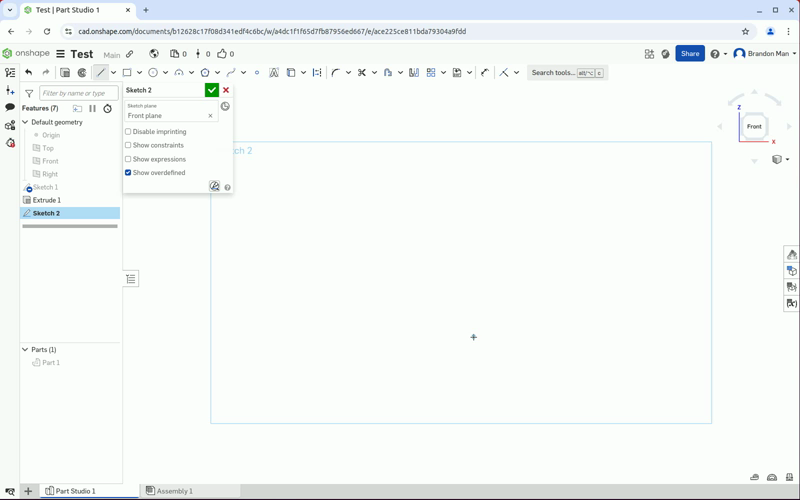
mouse_move(503, 336)
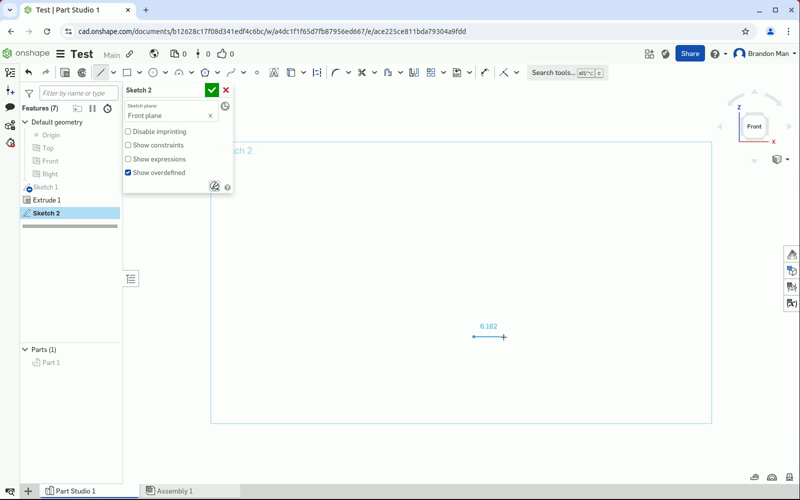
mouse_move(496, 336)
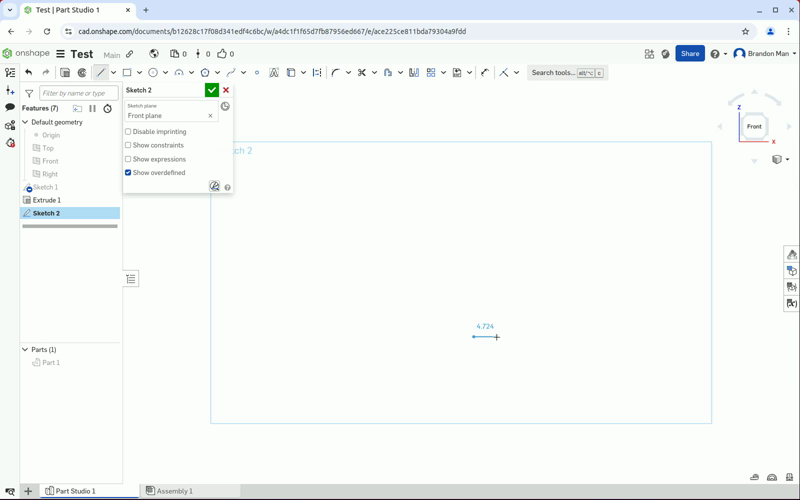
click(496, 336)
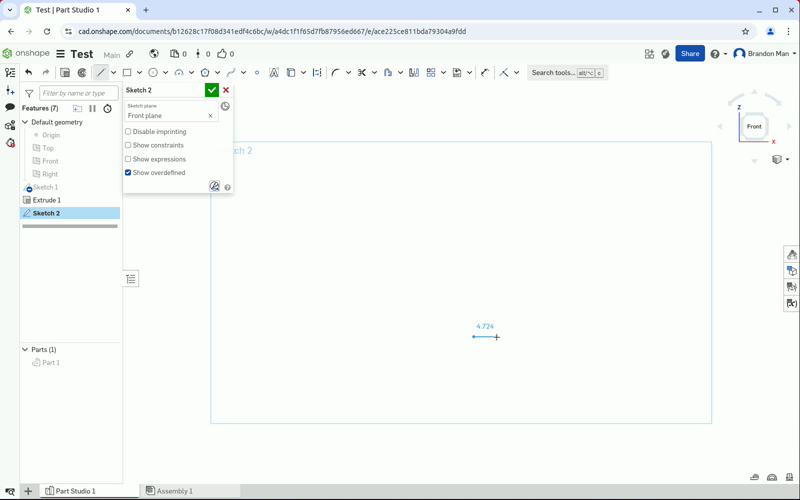
key_up(shift)
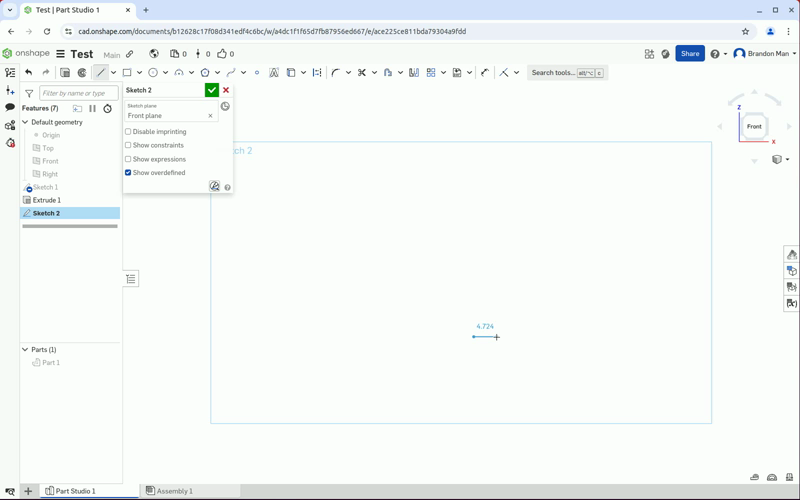
key_down(shift)
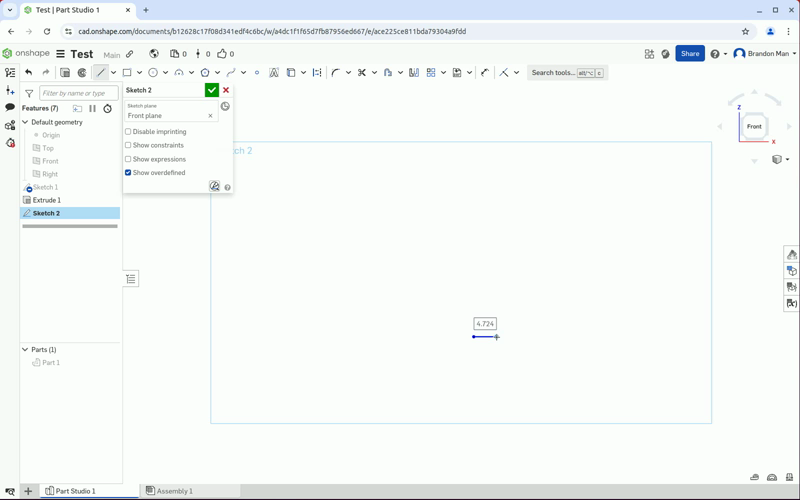
mouse_move(496, 222)
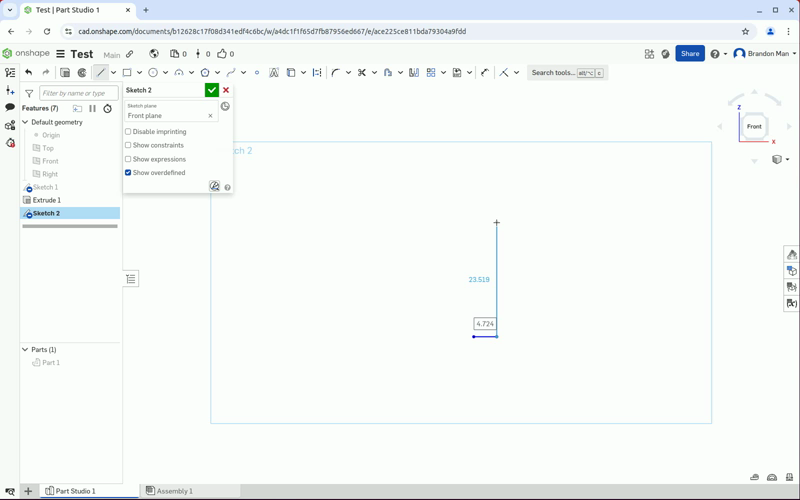
click(496, 222)
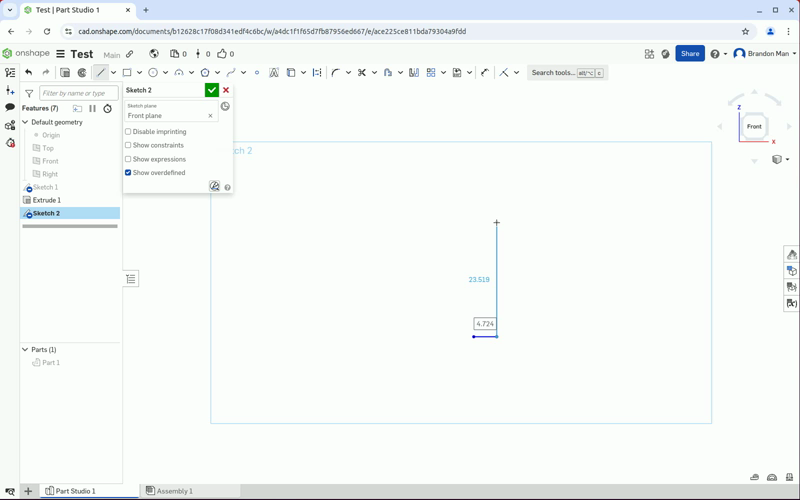
key_up(shift)
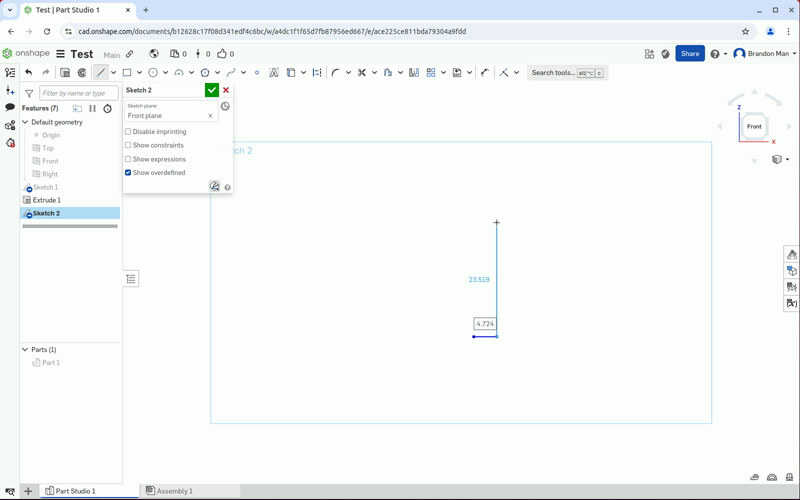
key_down(shift)
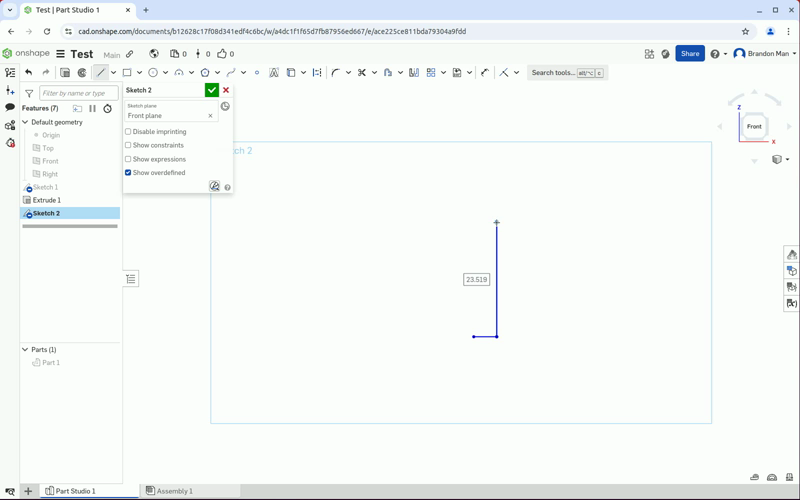
mouse_move(526, 222)
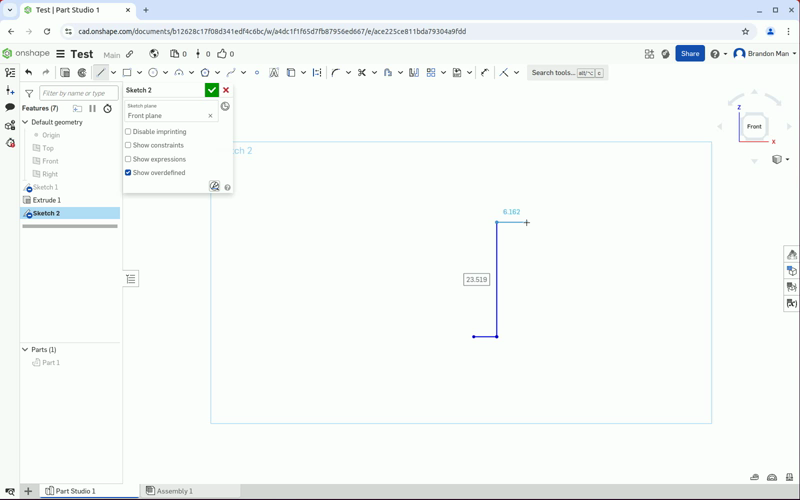
mouse_move(473, 222)
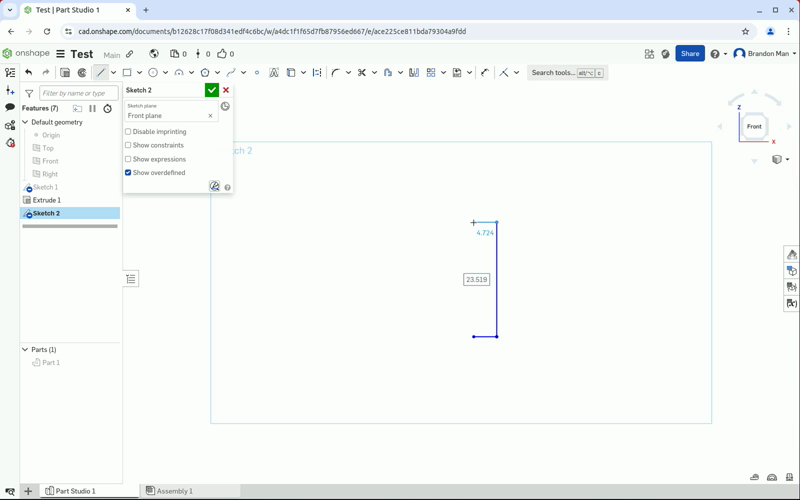
click(473, 222)
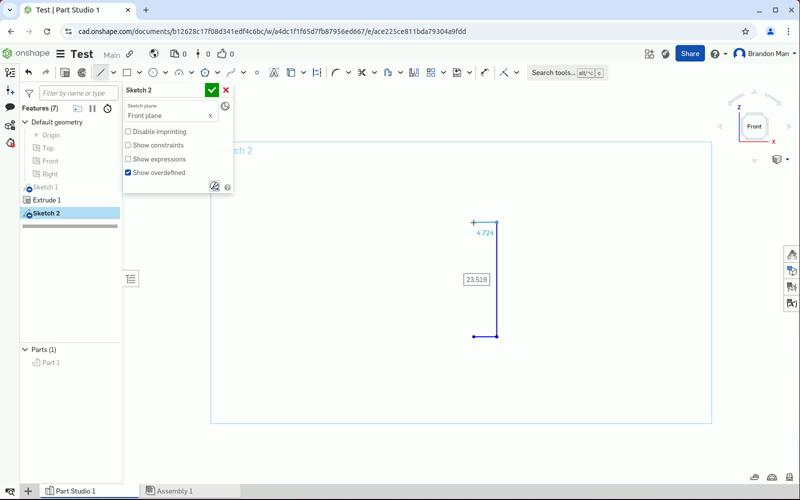
key_up(shift)
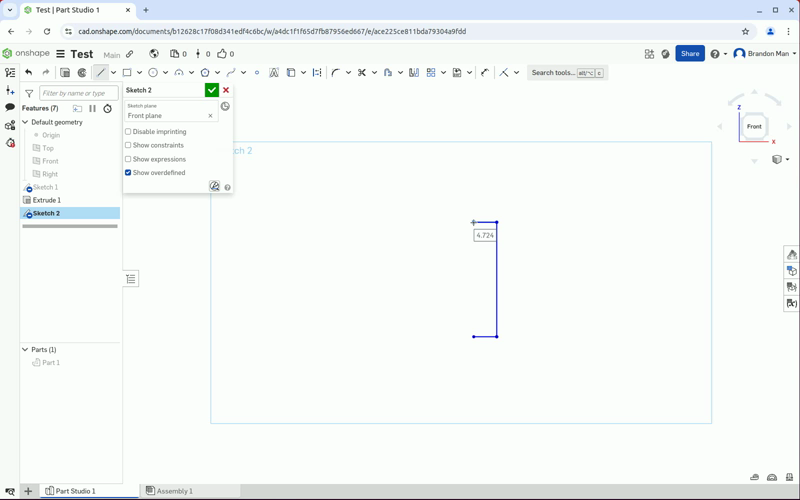
key_down(shift)
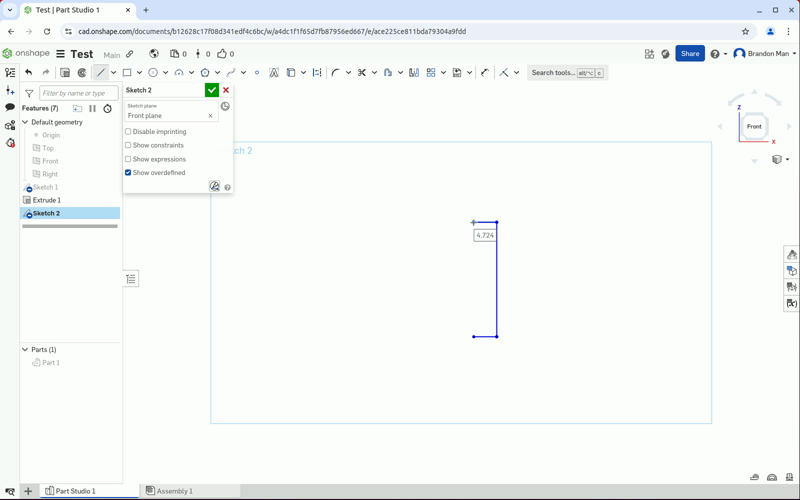
mouse_move(473, 336)
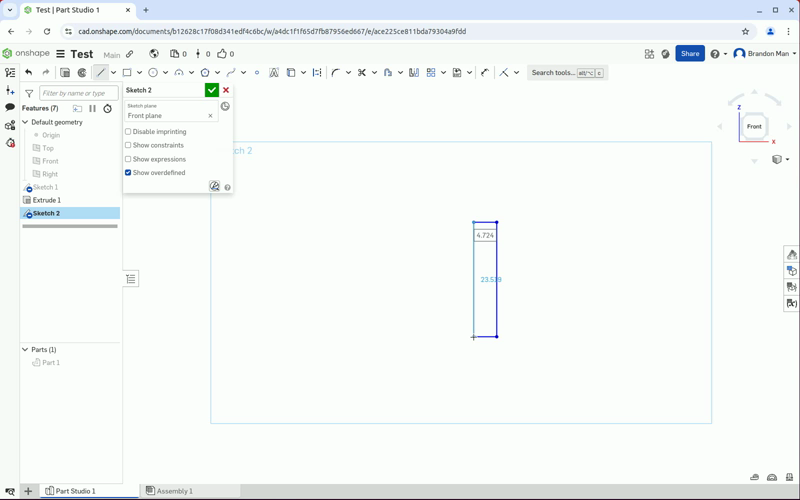
key_up(shift)
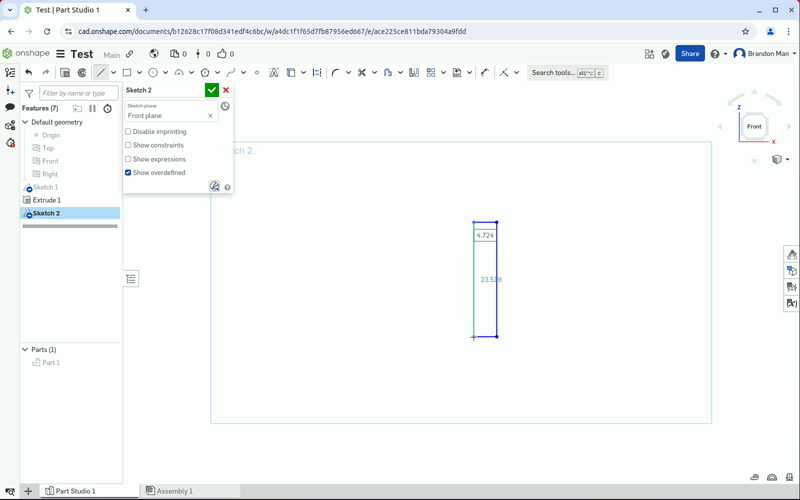
click(473, 336)
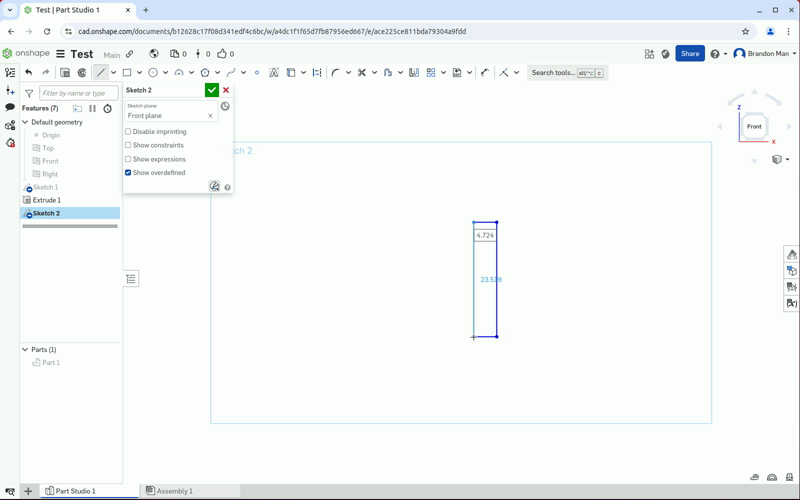
key(esc)
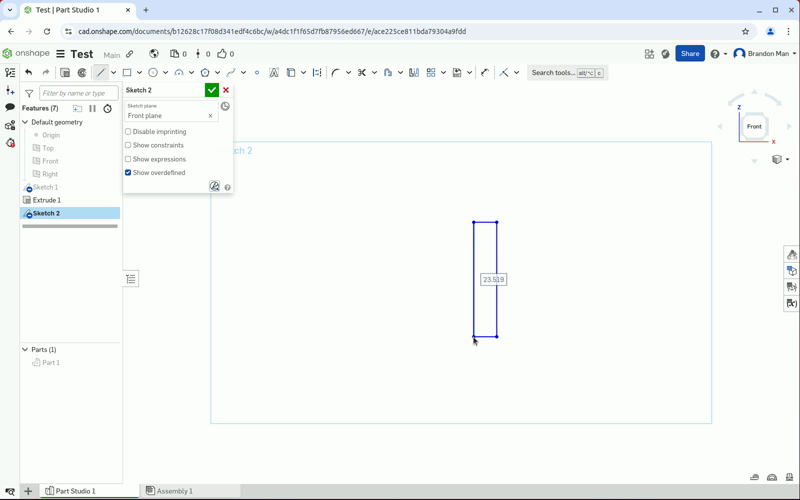
mouse_move(485, 227)
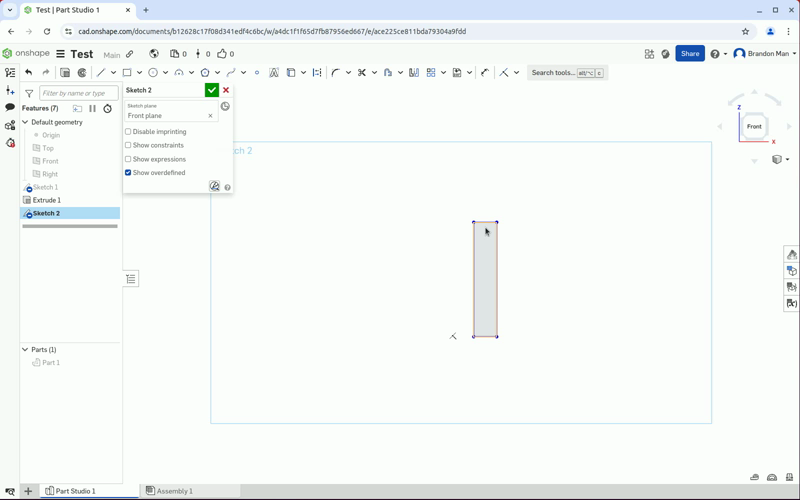
click(485, 227)
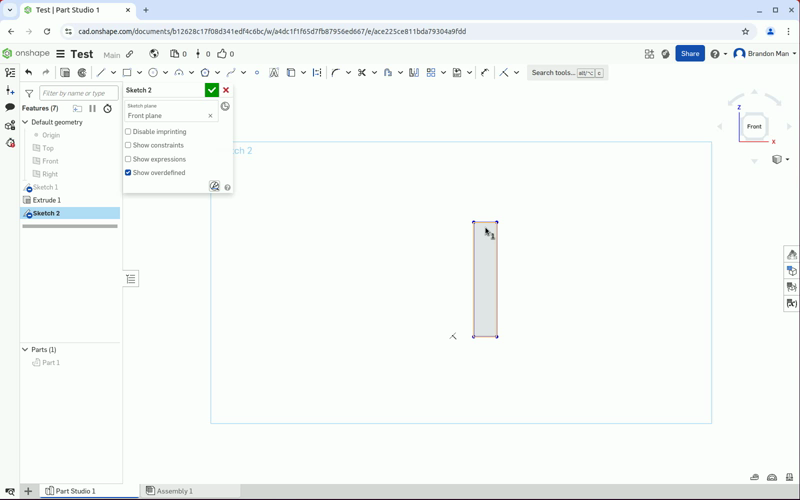
mouse_move(73, 352)
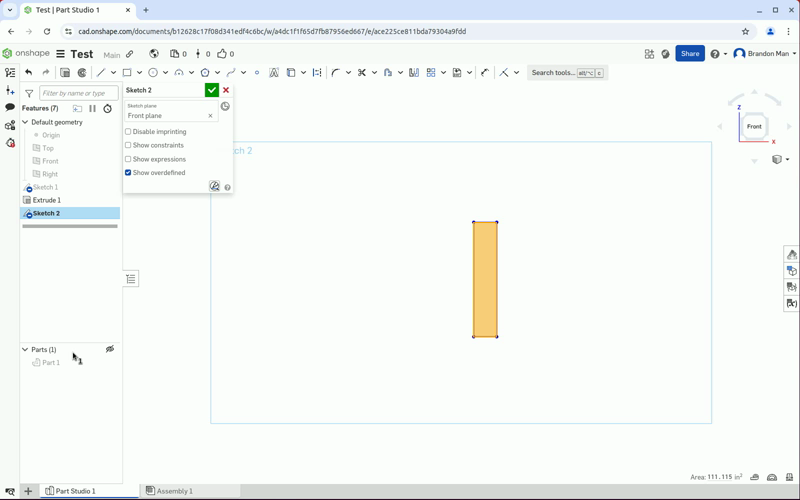
key(shift+y)
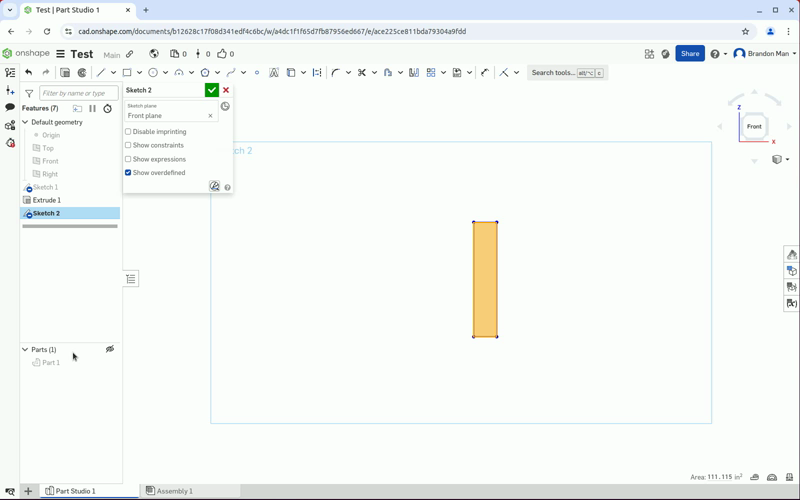
key(shift+e)
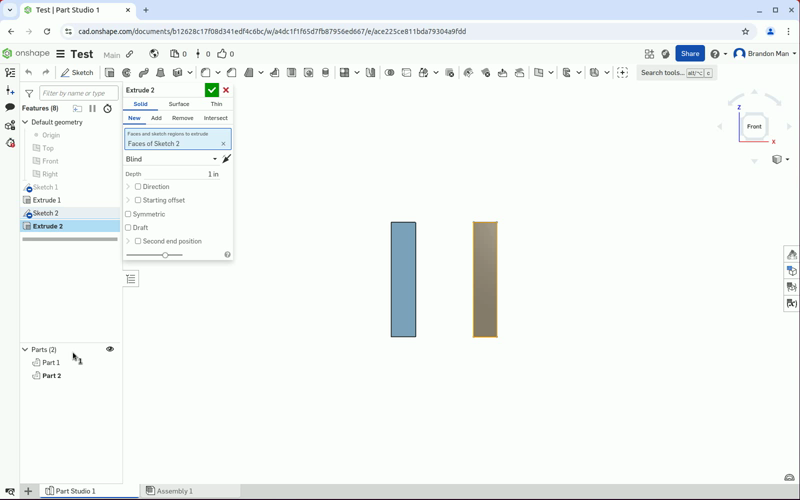
mouse_move(143, 106)
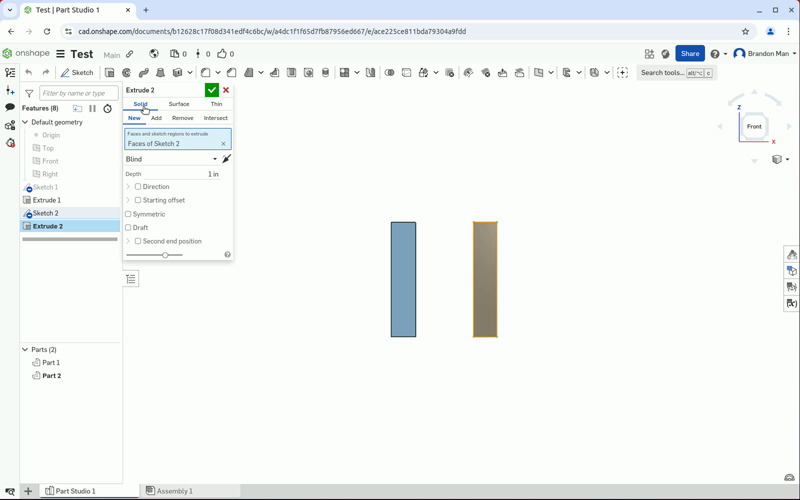
click(143, 106)
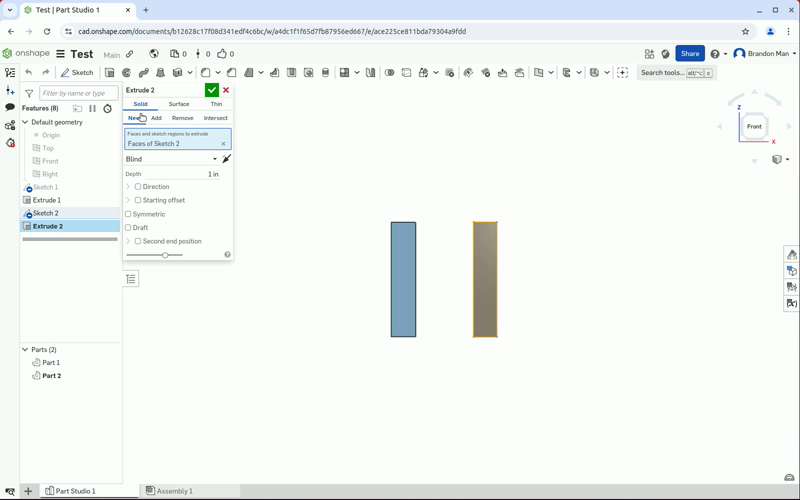
mouse_move(137, 120)
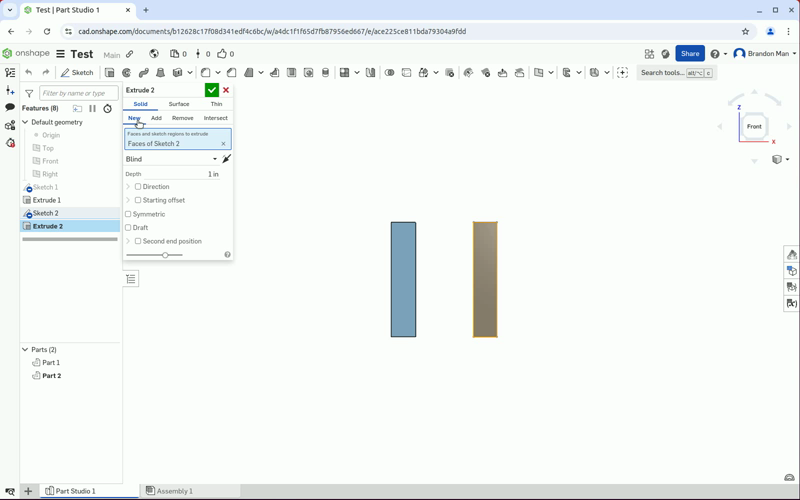
click(137, 120)
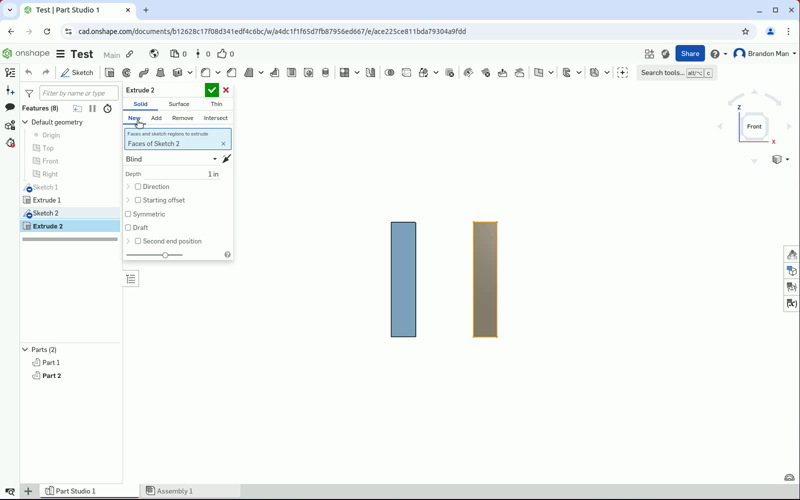
key(tab, 4)
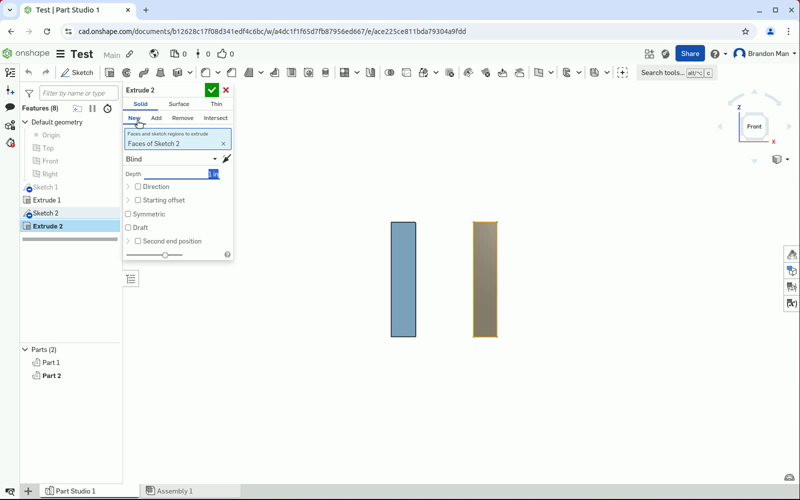
text(20.701)
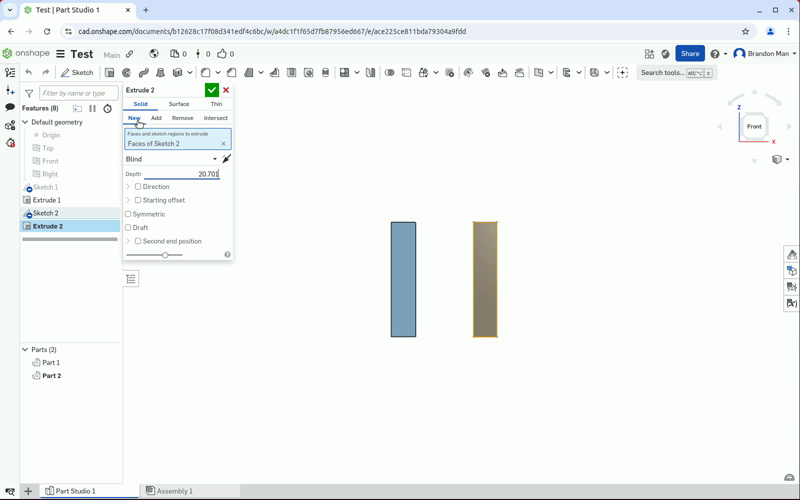
key(enter)
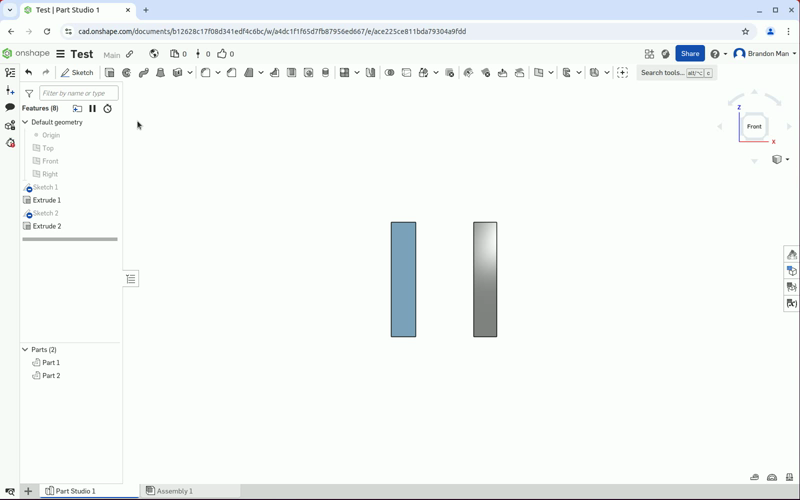
key(shift+h)
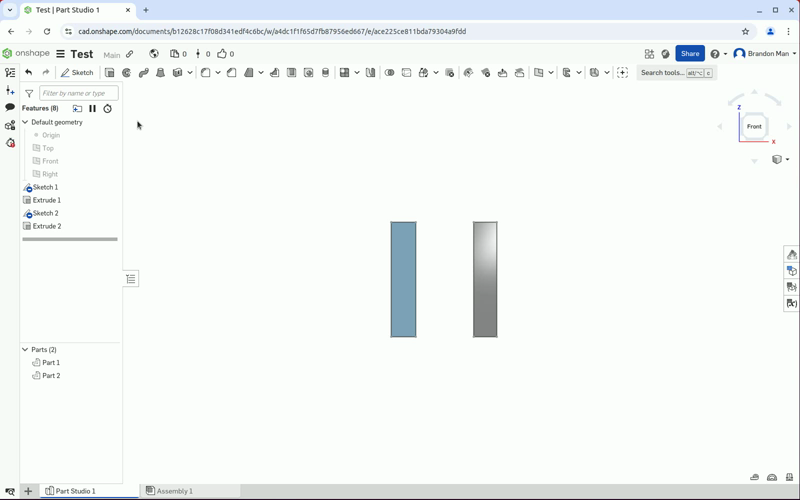
key(shift+h)
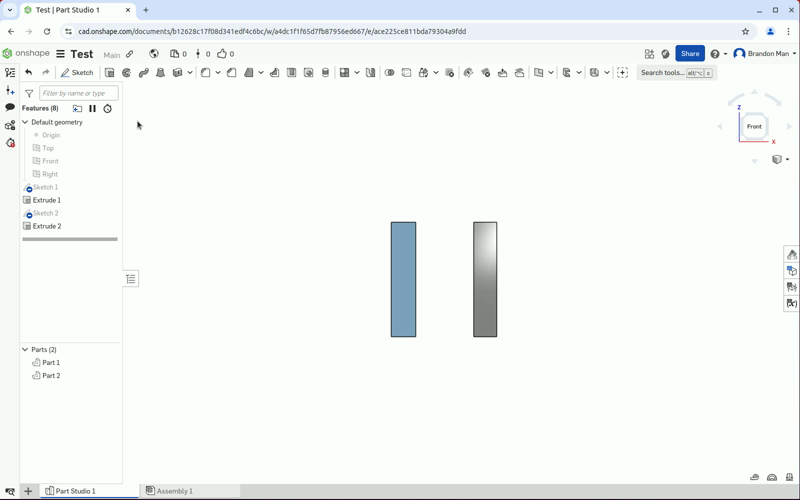
mouse_move(73, 189)
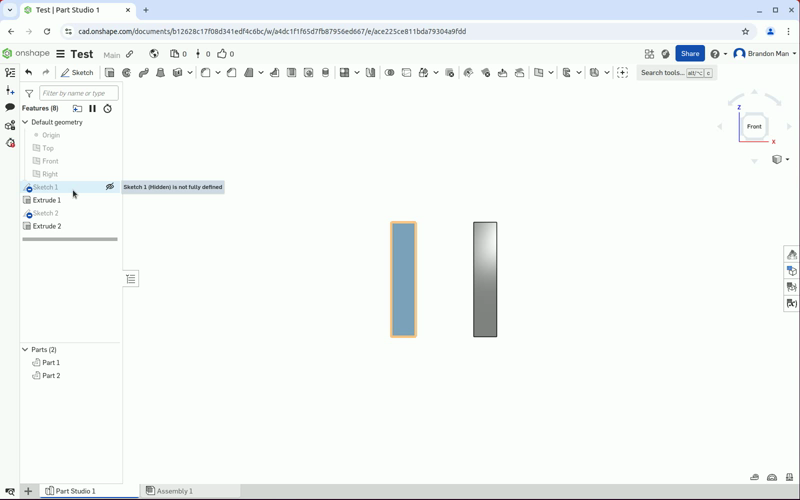
click(73, 189)
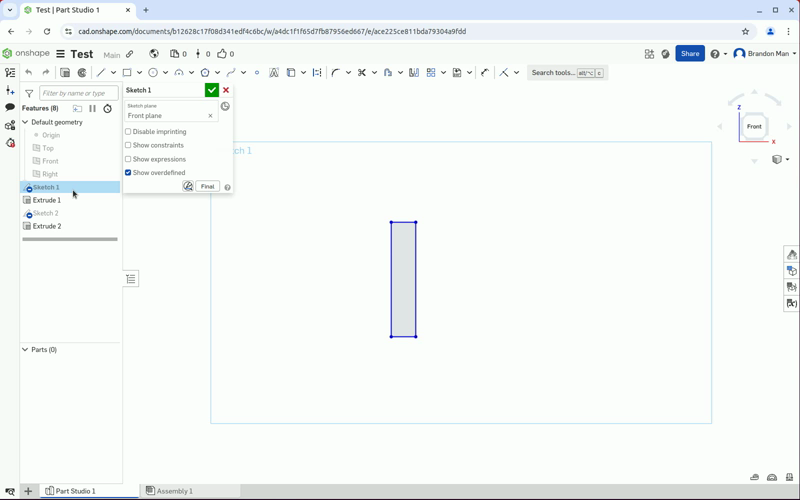
mouse_move(229, 92)
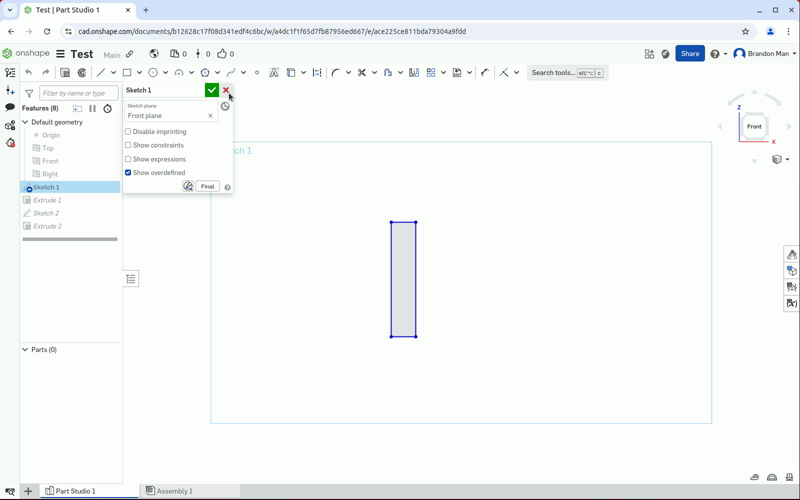
click(229, 92)
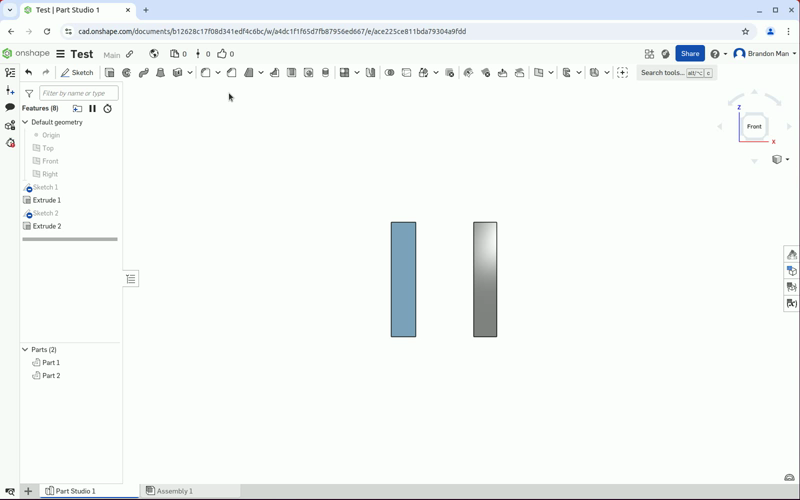
mouse_move(73, 352)
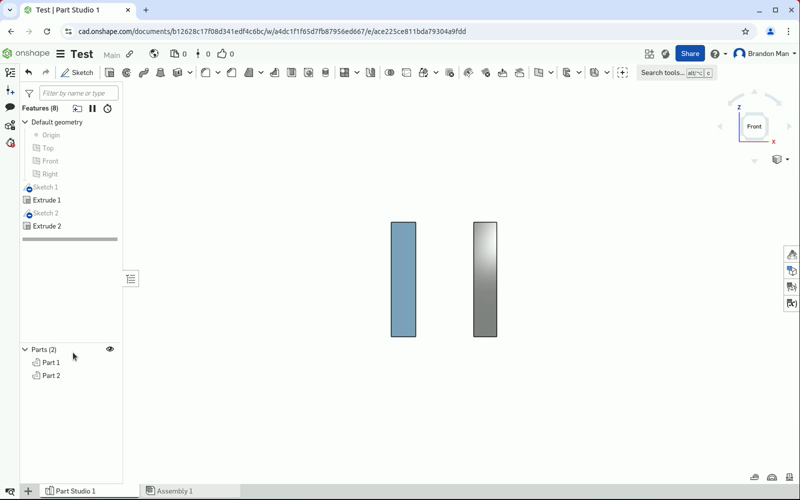
key(y)
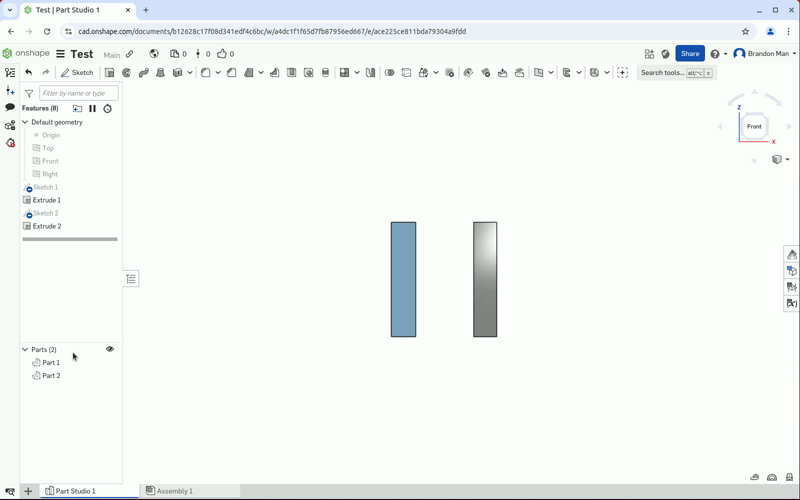
key(shift+p)
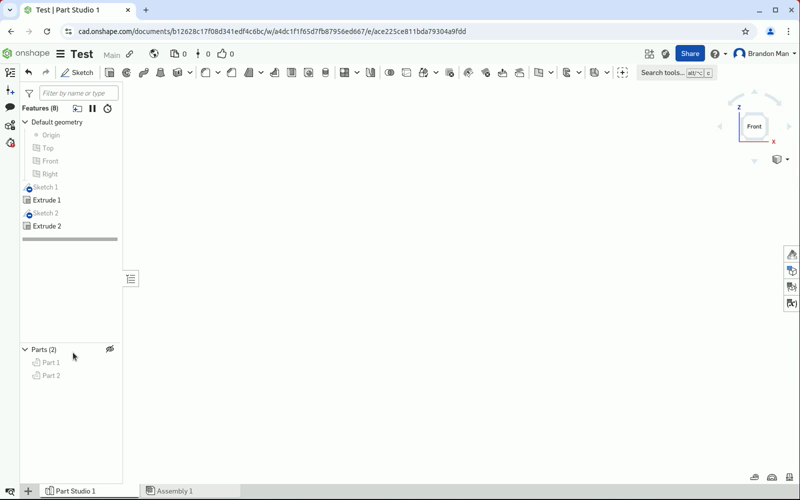
key(space)
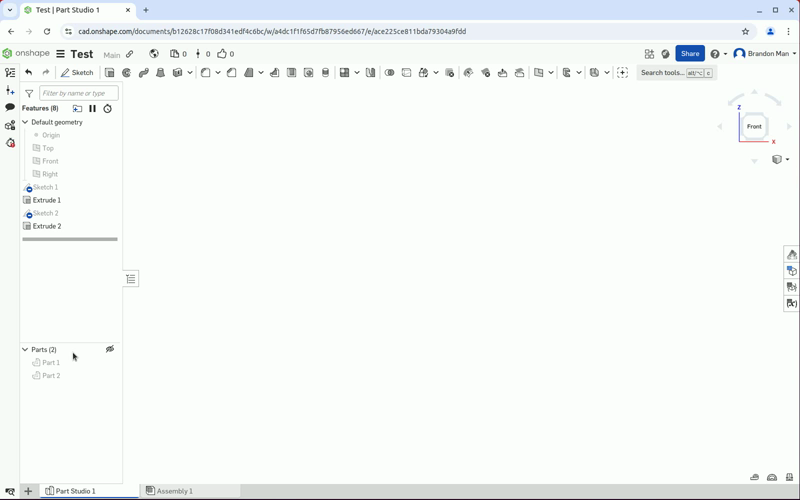
key_down(shift)
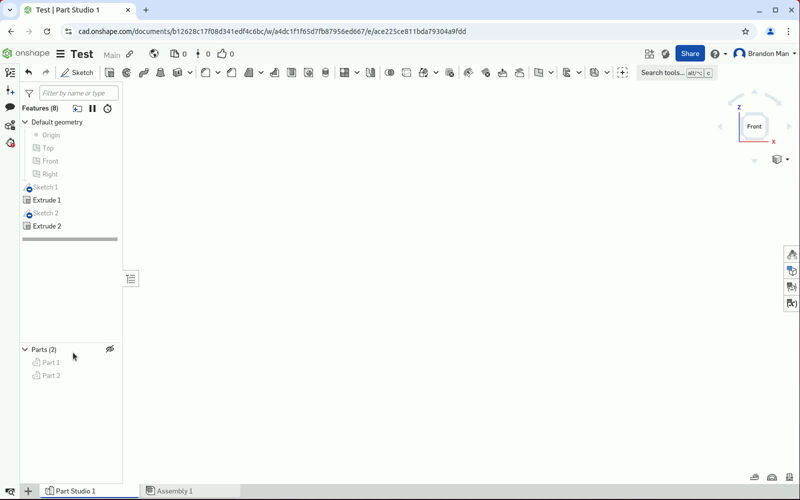
key(left)
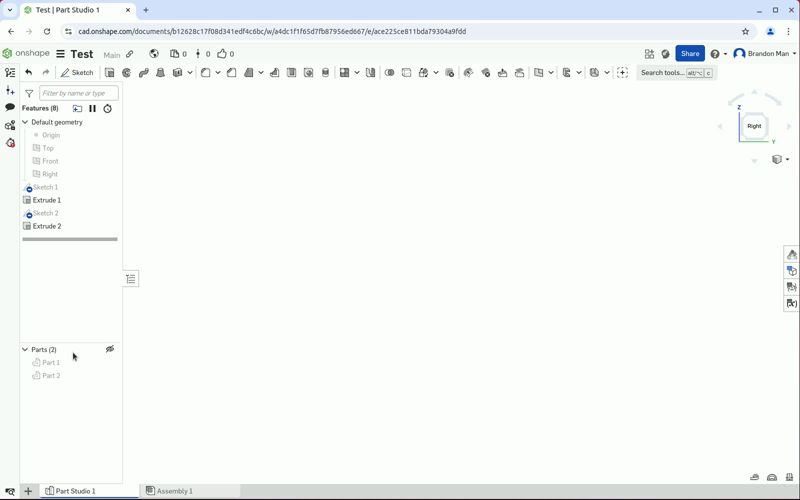
key_up(shift)
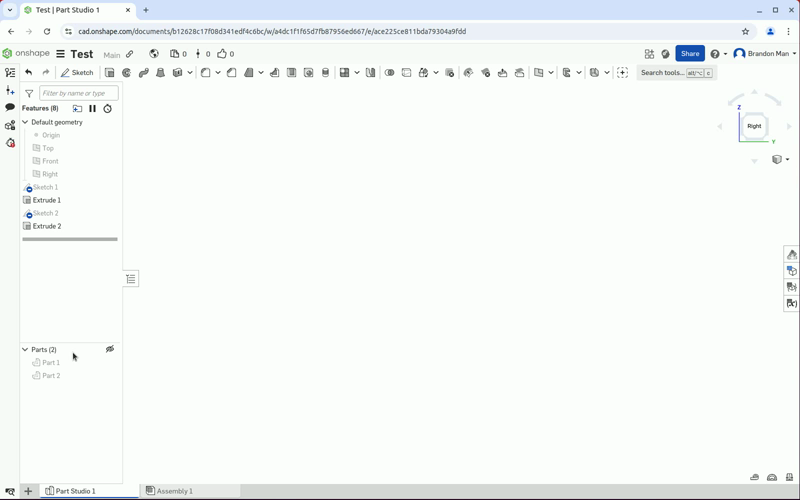
mouse_move(73, 352)
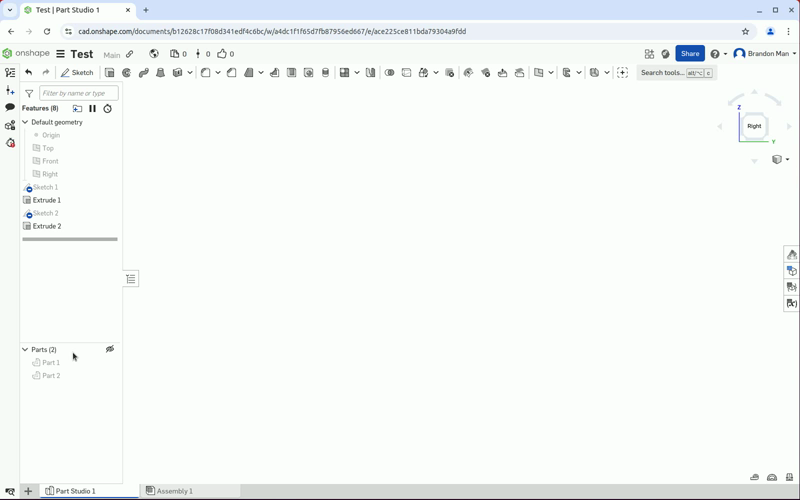
key(shift+y)
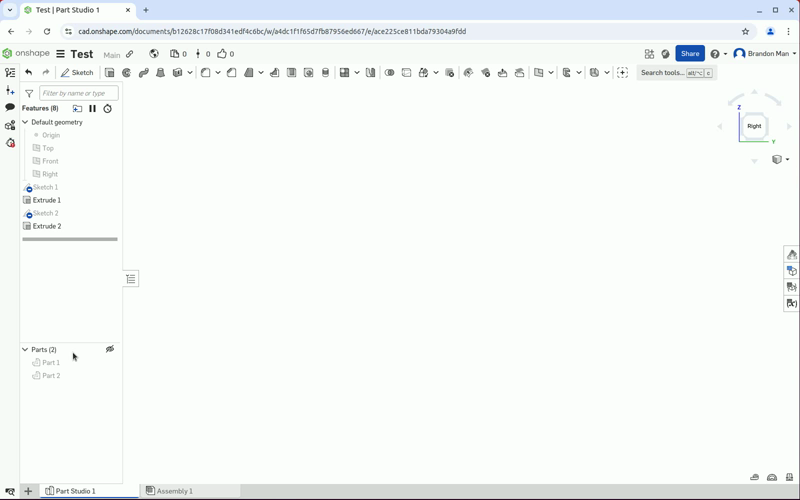
key(shift+s)
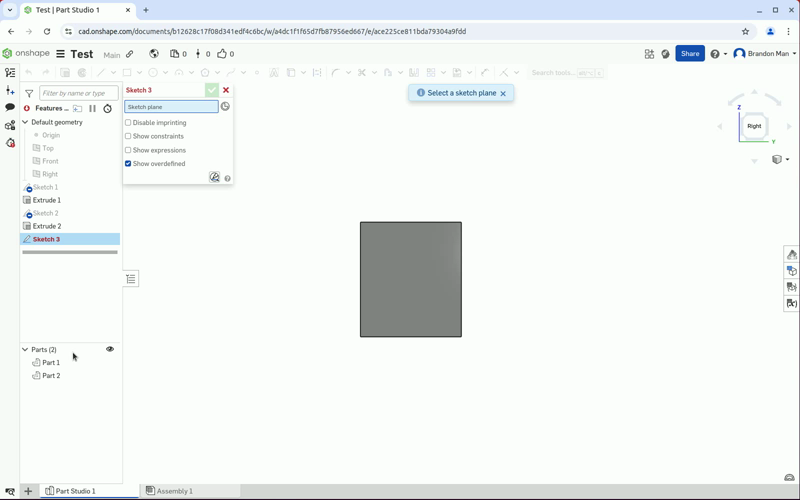
mouse_move(73, 176)
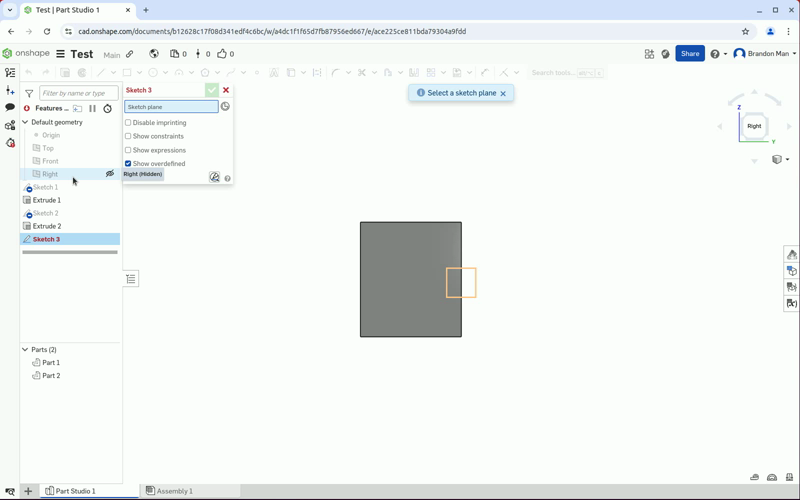
click(73, 176)
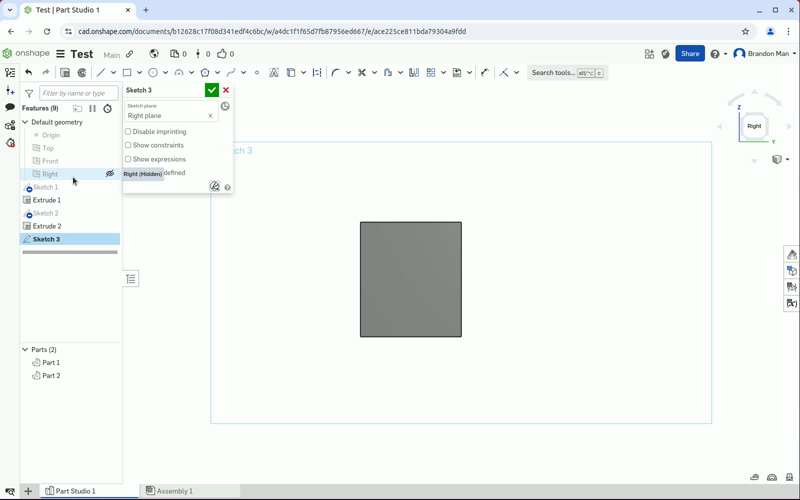
mouse_move(73, 352)
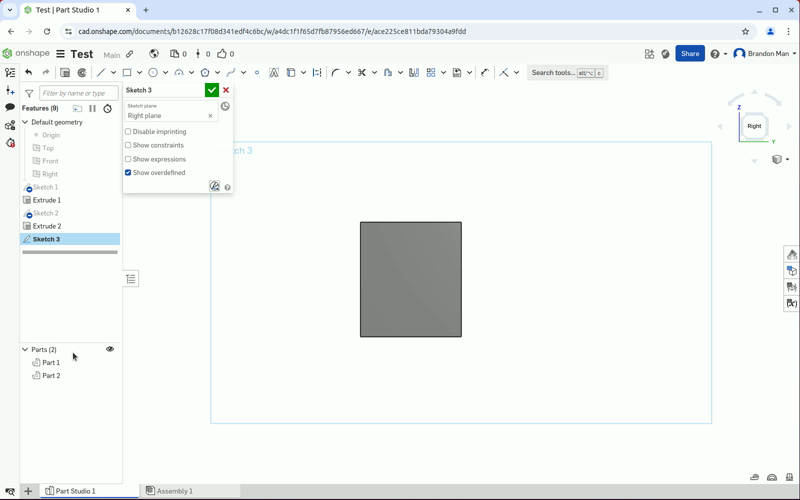
key(y)
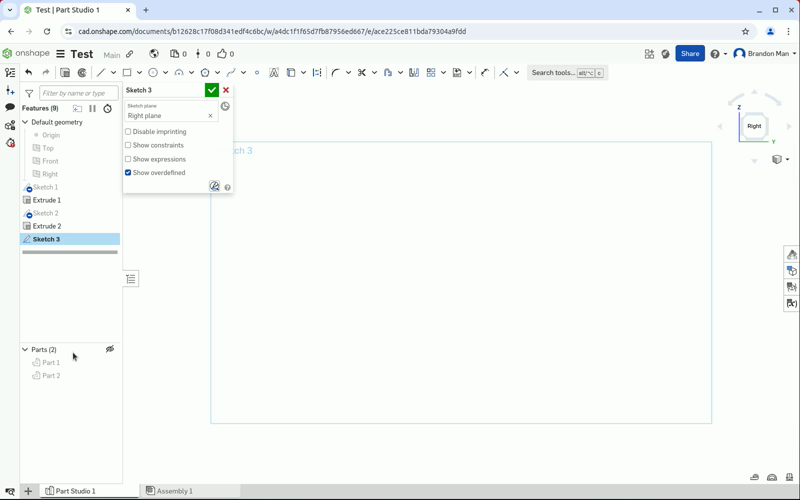
key(c)
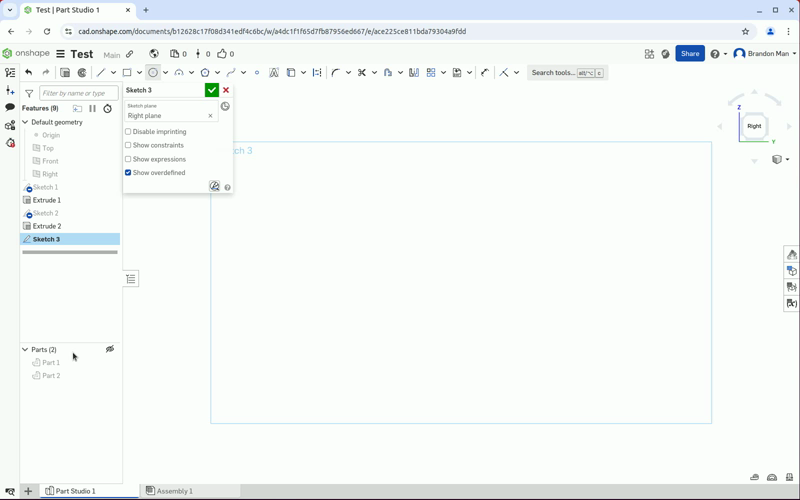
key_down(shift)
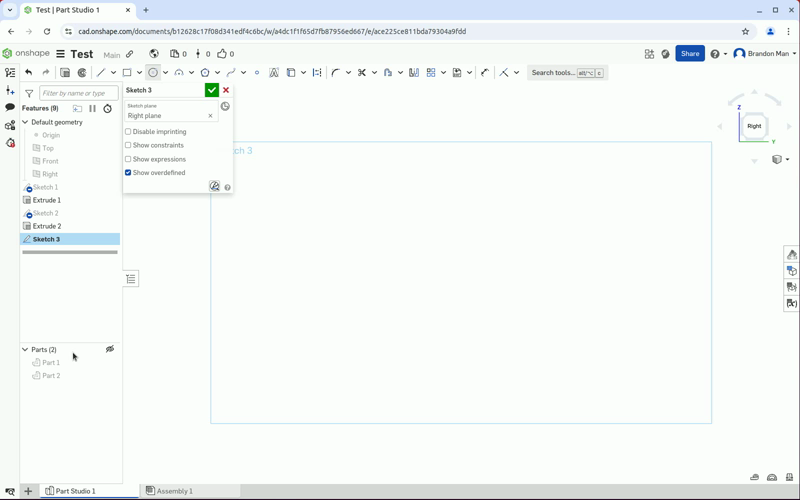
mouse_move(410, 335)
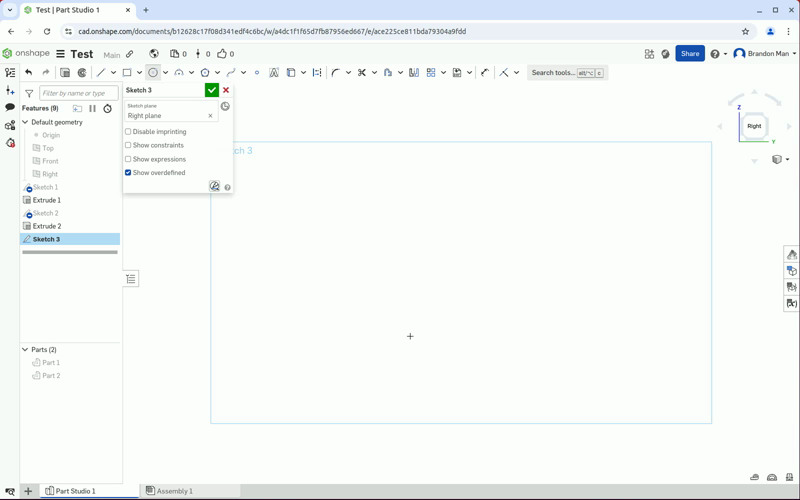
click(410, 335)
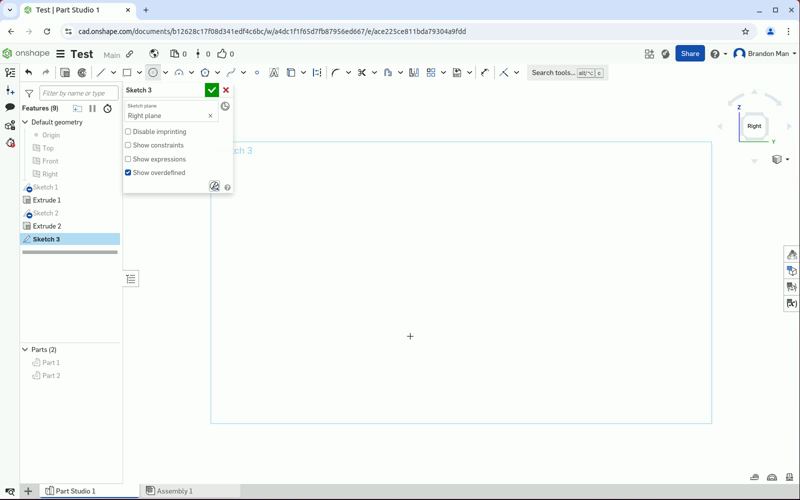
key_up(shift)
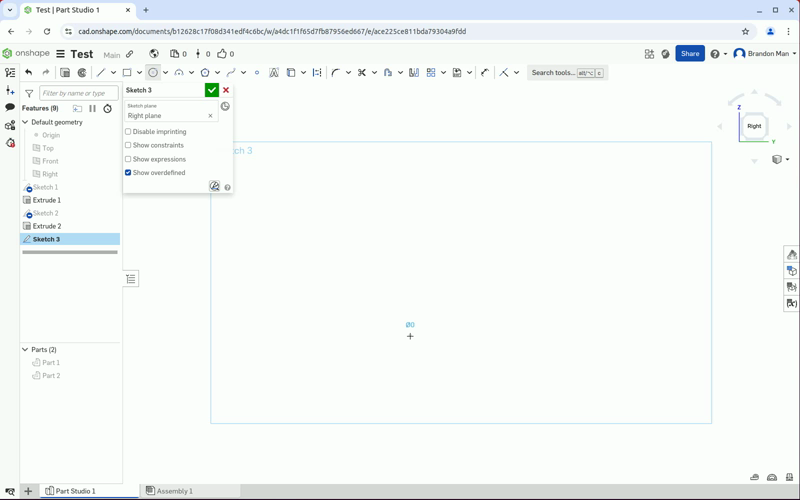
mouse_move(460, 335)
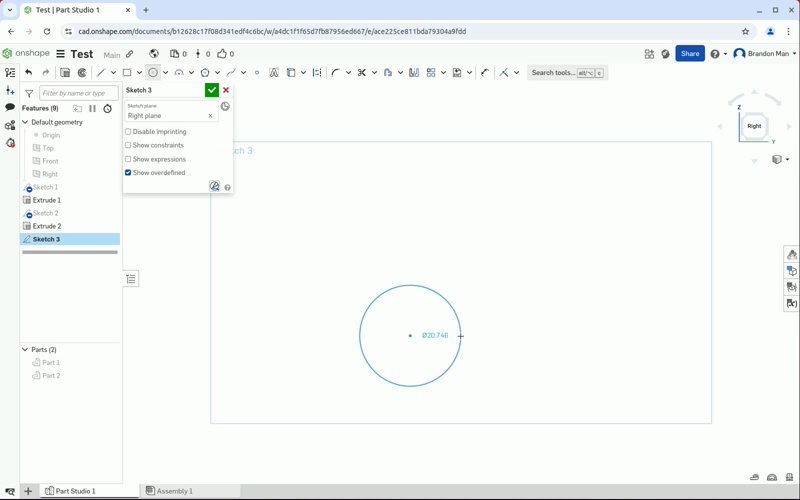
click(460, 335)
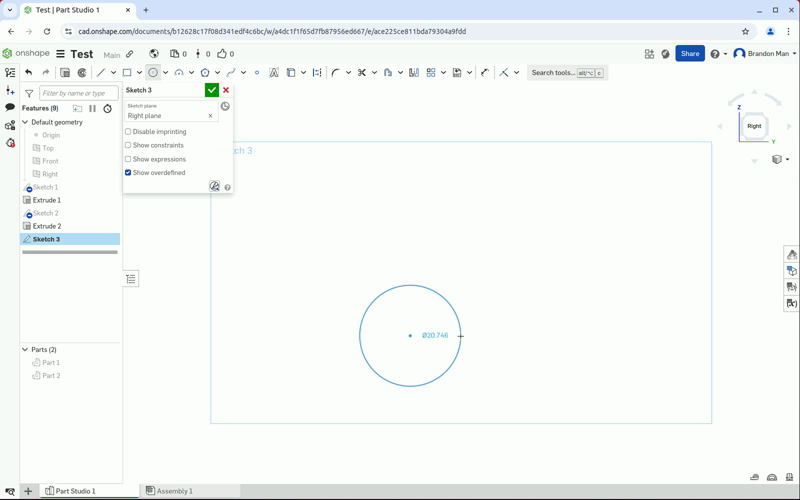
key(esc)
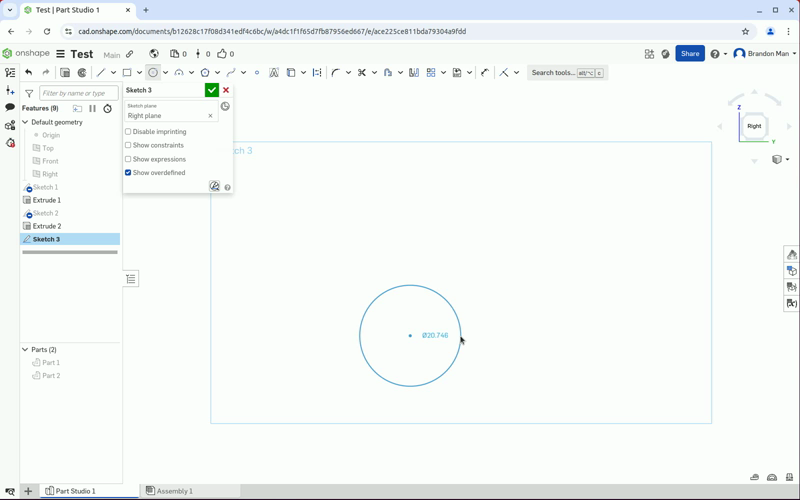
mouse_move(418, 337)
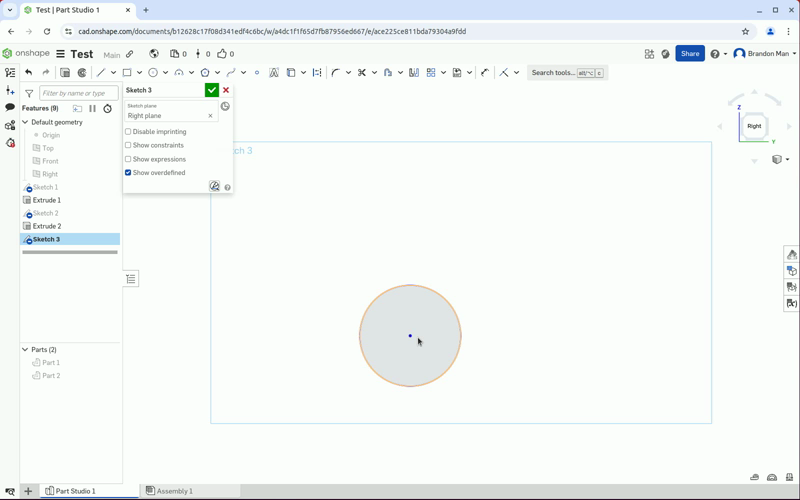
click(418, 337)
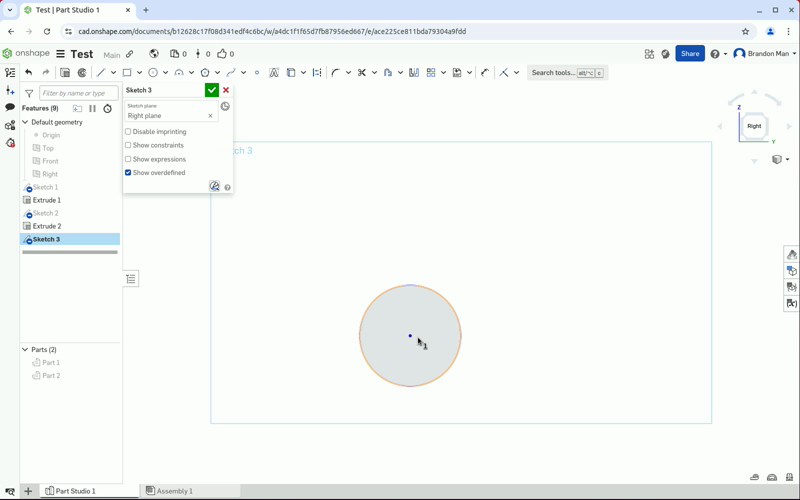
mouse_move(73, 352)
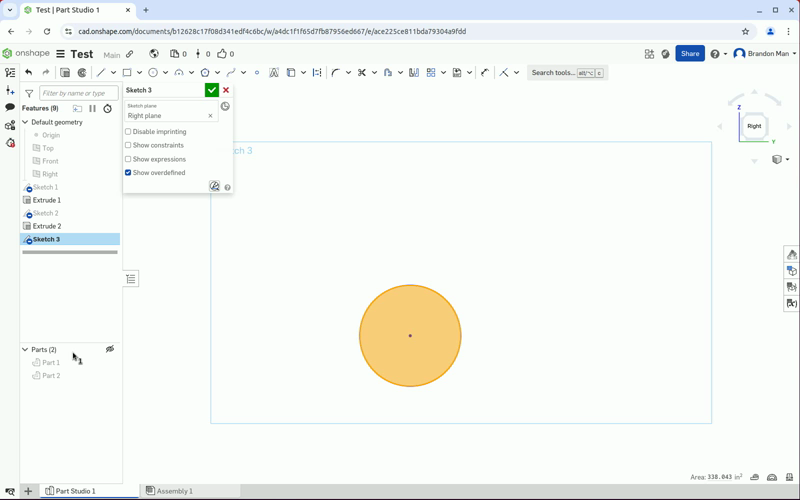
key(shift+y)
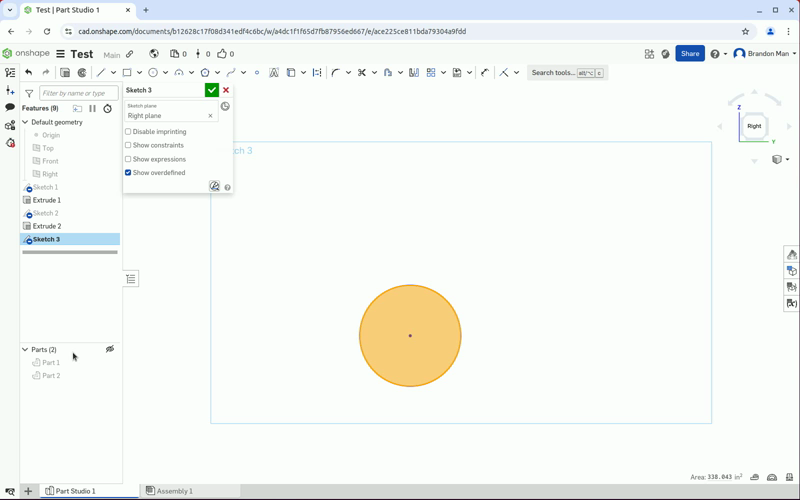
key(shift+e)
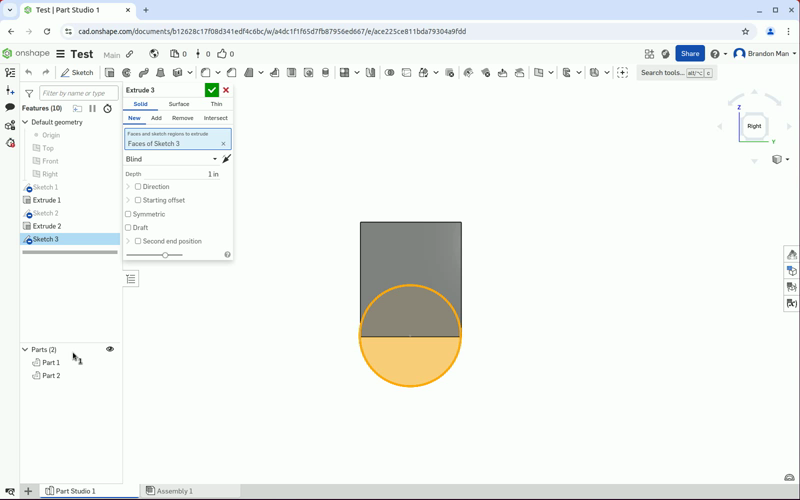
mouse_move(143, 106)
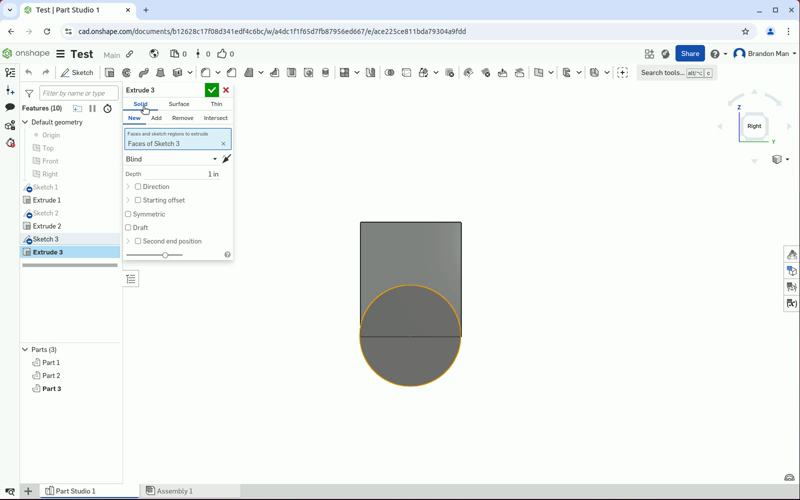
click(143, 106)
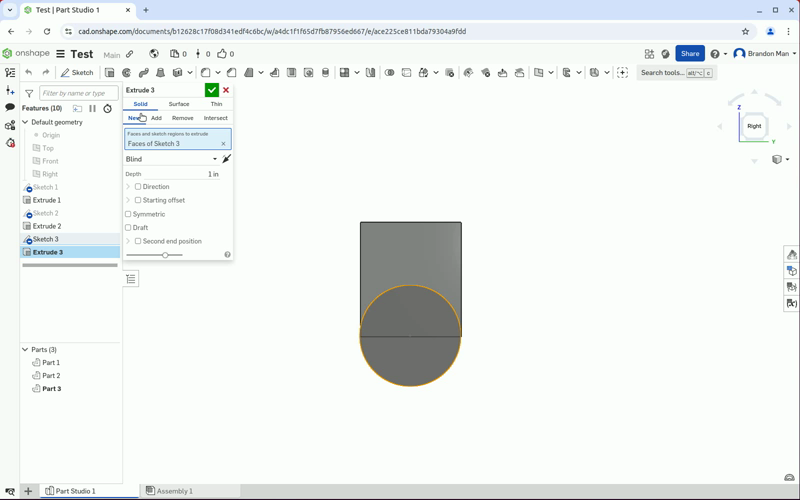
mouse_move(137, 120)
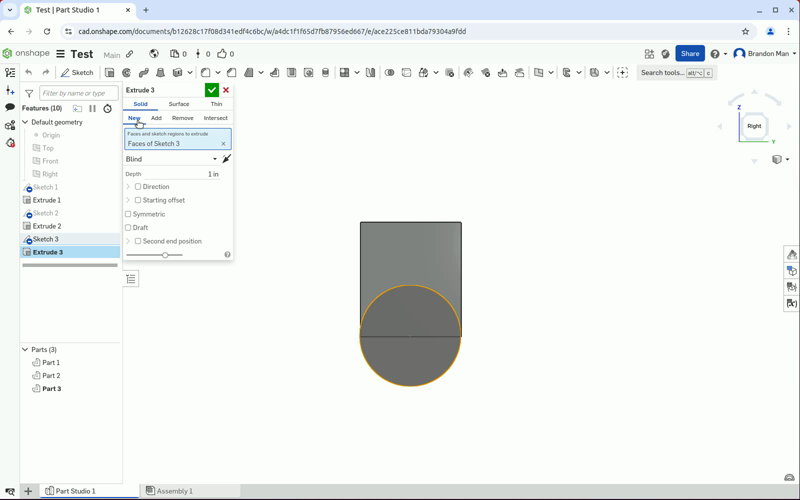
click(137, 120)
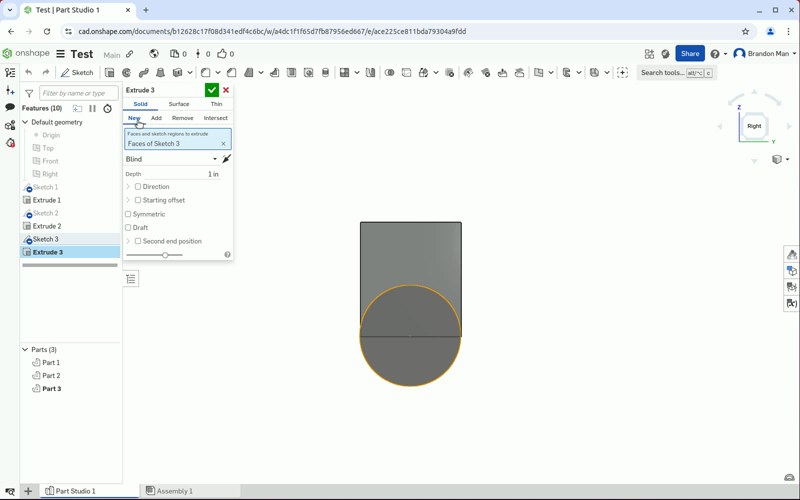
key(tab, 4)
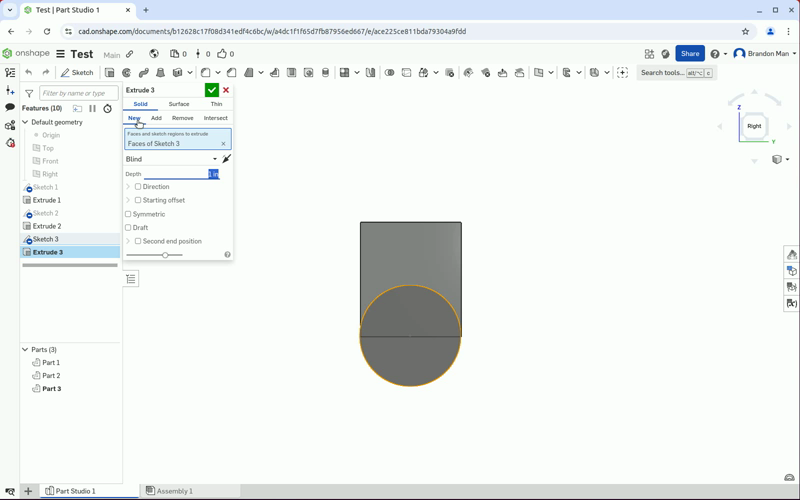
text(-14.202)
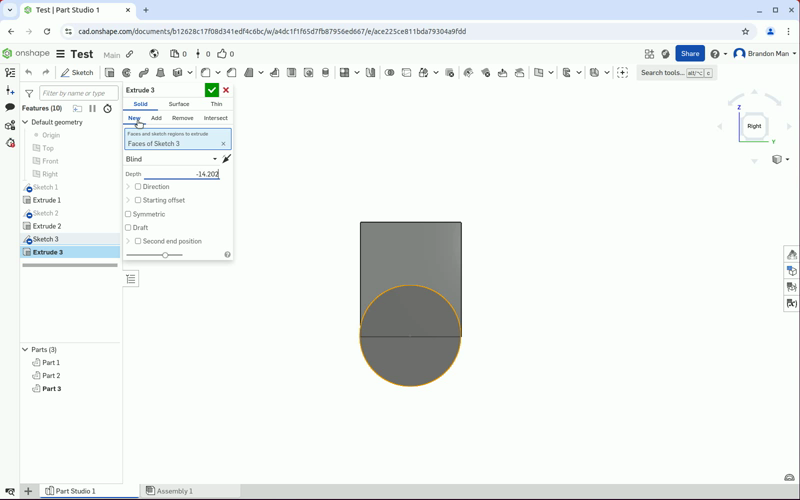
key(tab, 3)
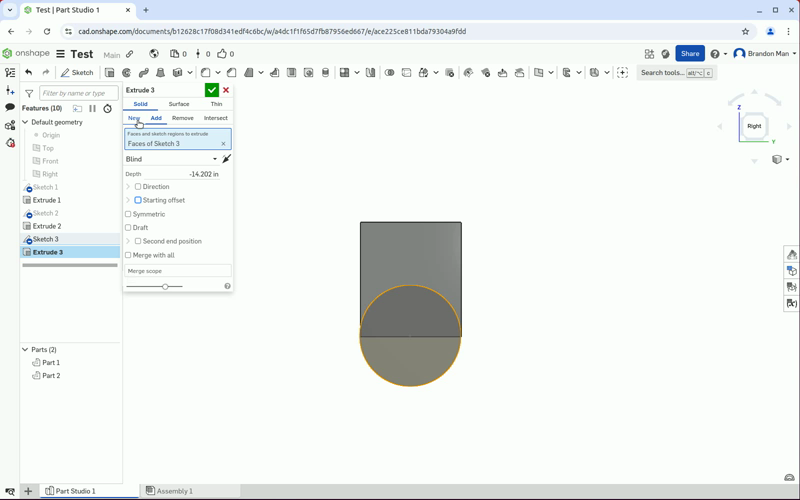
key(tab, 2)
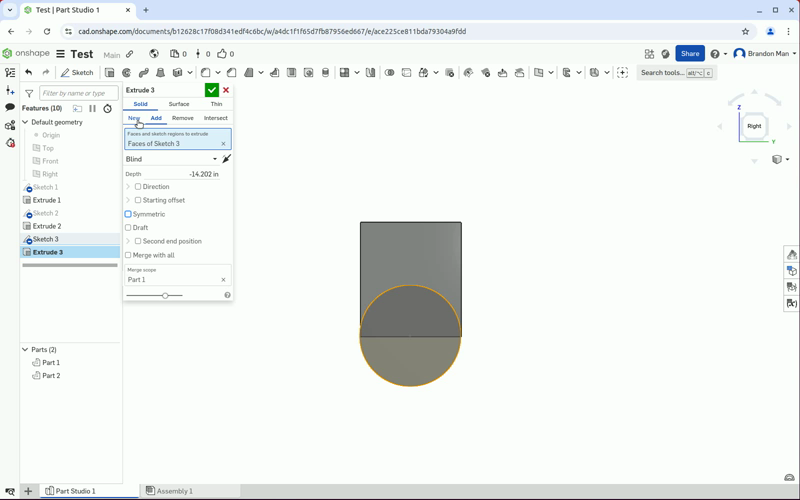
key(space)
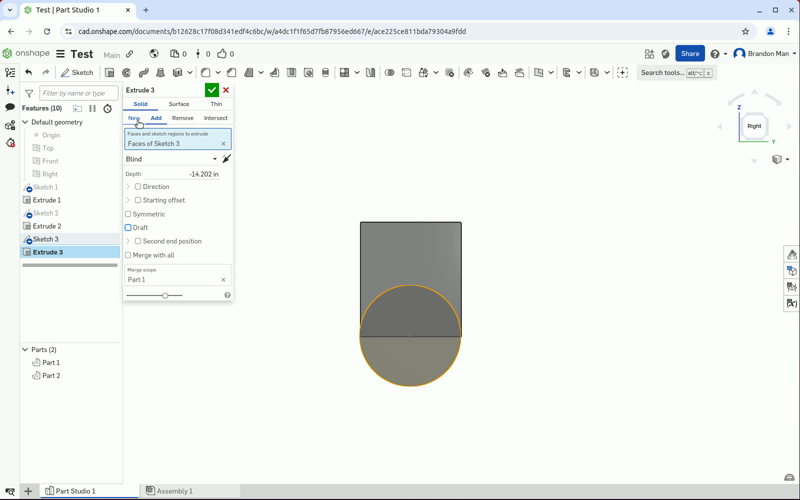
key(tab, 3)
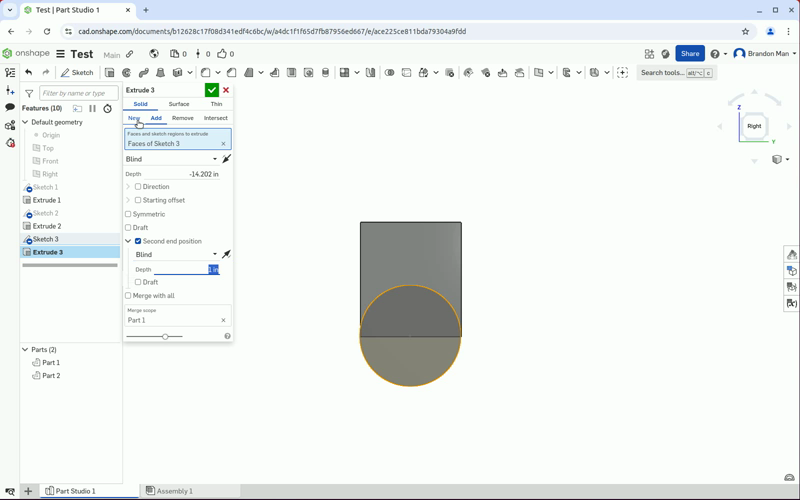
text(7.462)
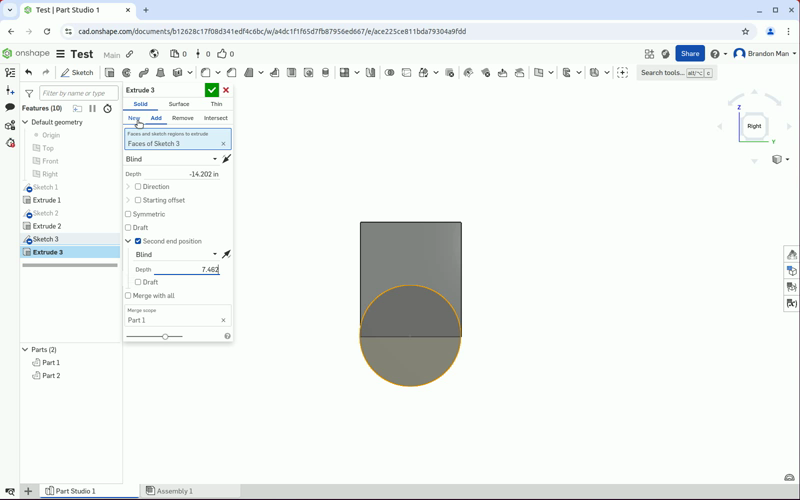
key(enter)
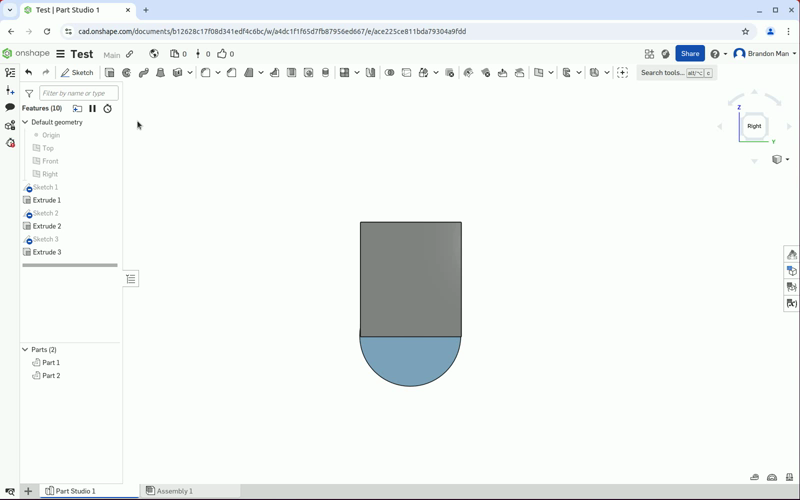
key(shift+h)
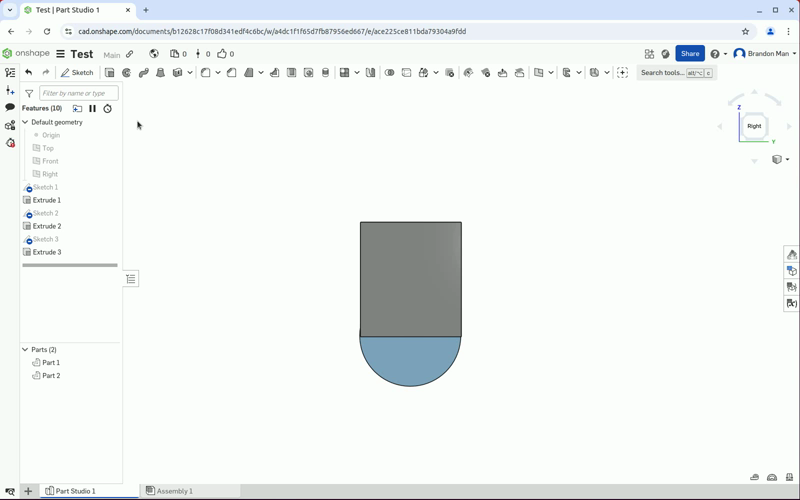
key(shift+h)
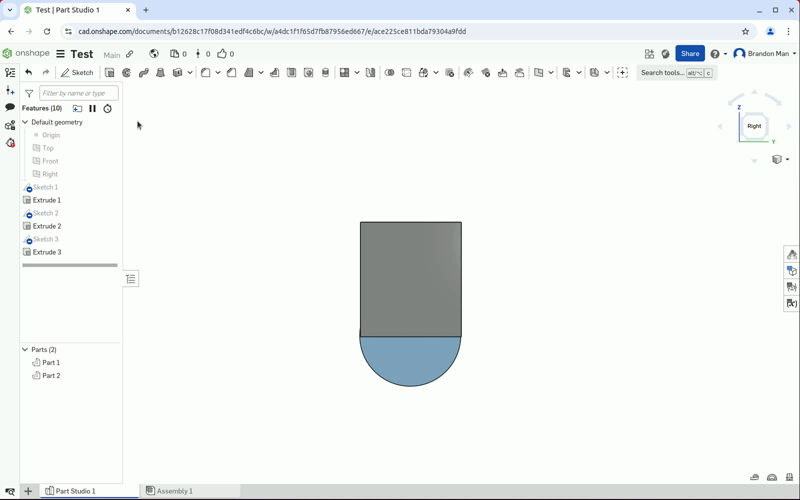
mouse_move(73, 189)
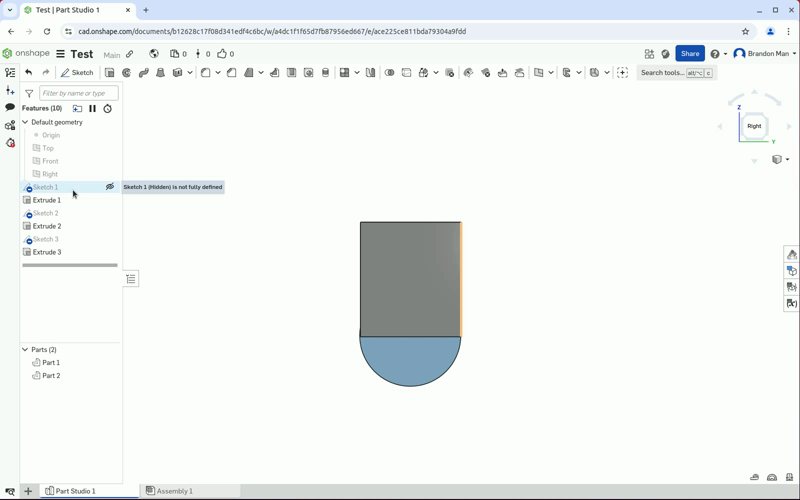
click(73, 189)
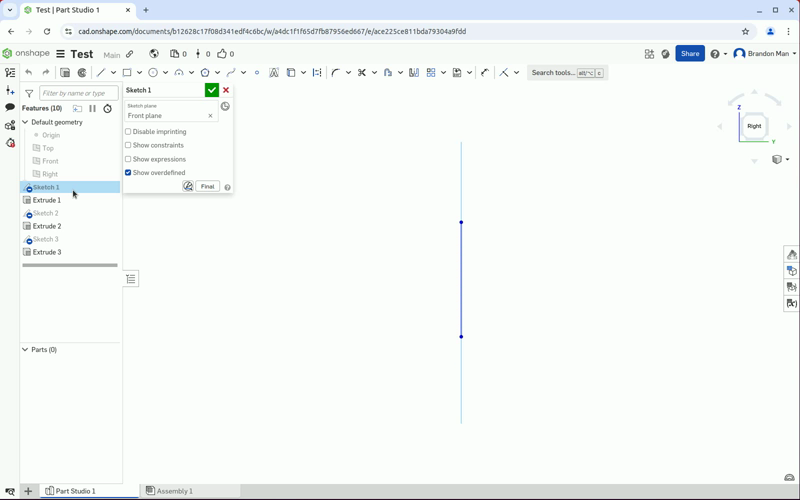
mouse_move(229, 92)
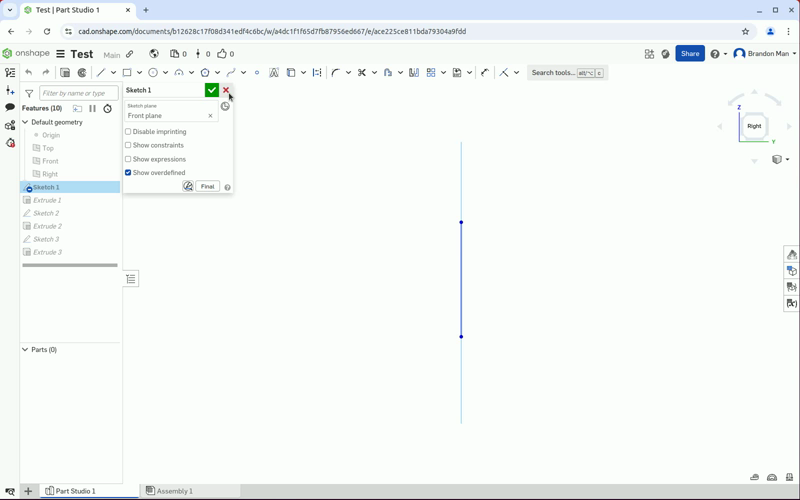
click(229, 92)
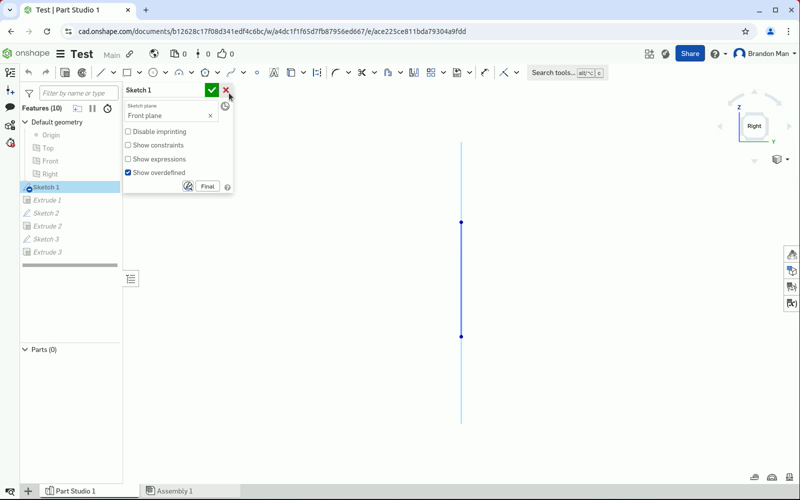
key(shift+s)
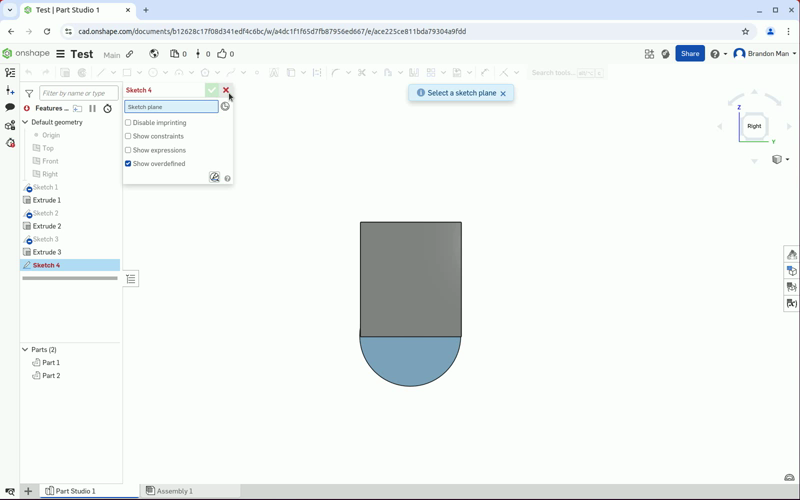
mouse_move(73, 176)
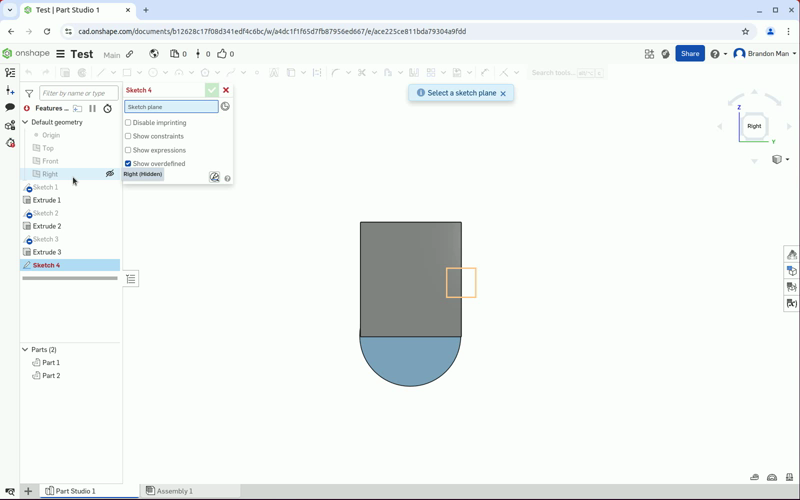
click(73, 176)
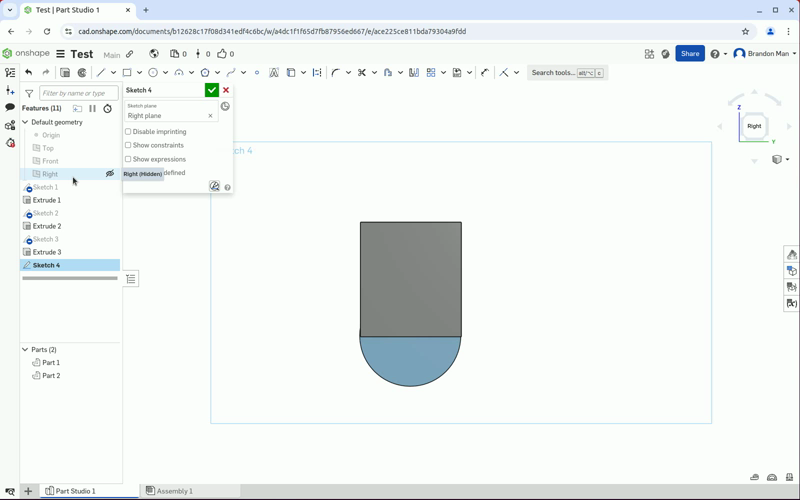
mouse_move(73, 352)
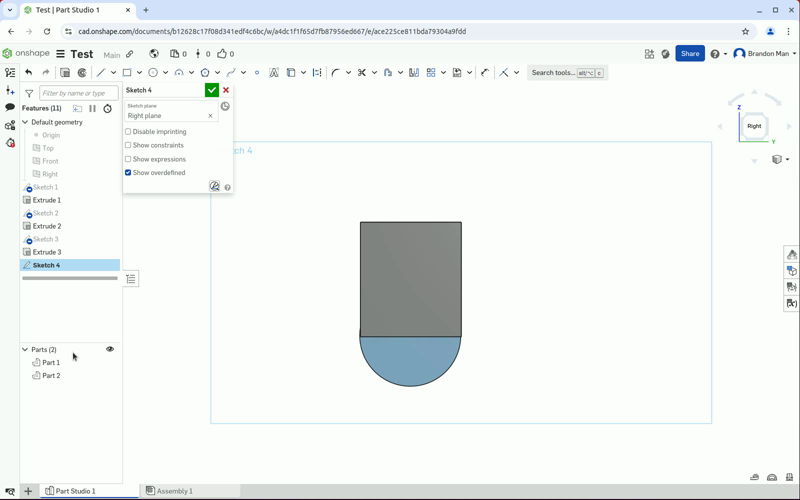
key(y)
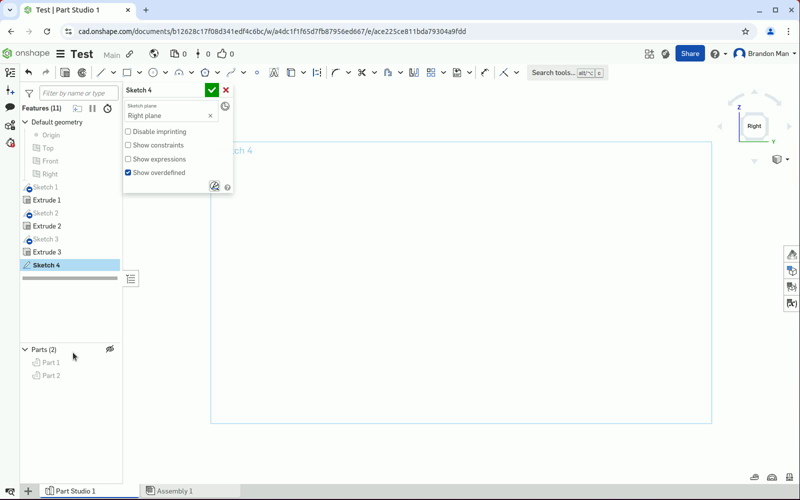
key(c)
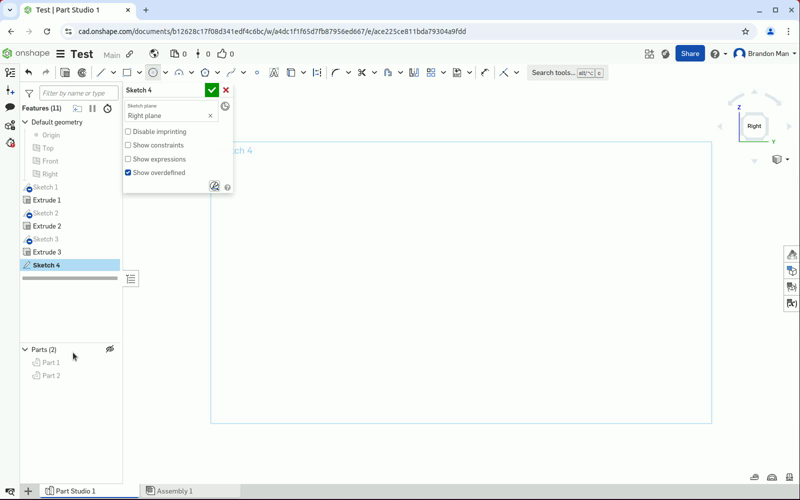
key_down(shift)
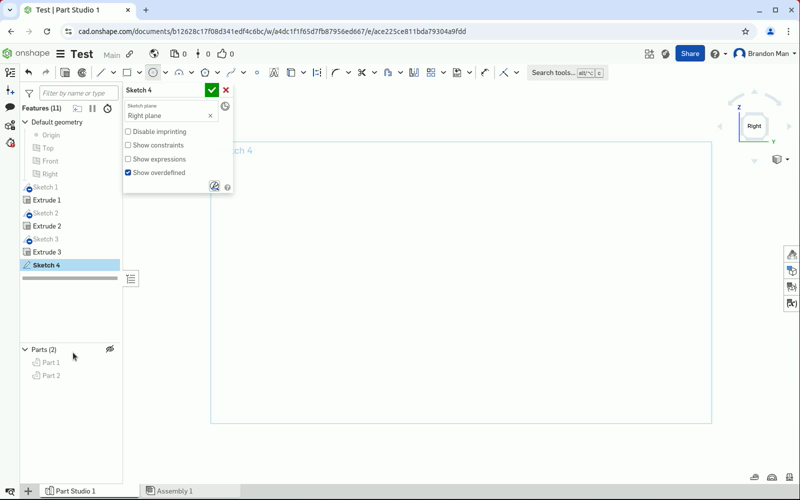
mouse_move(410, 220)
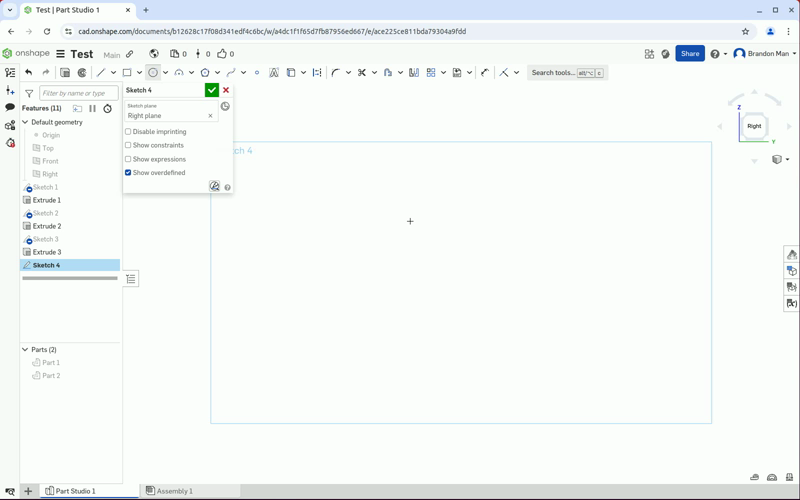
click(410, 220)
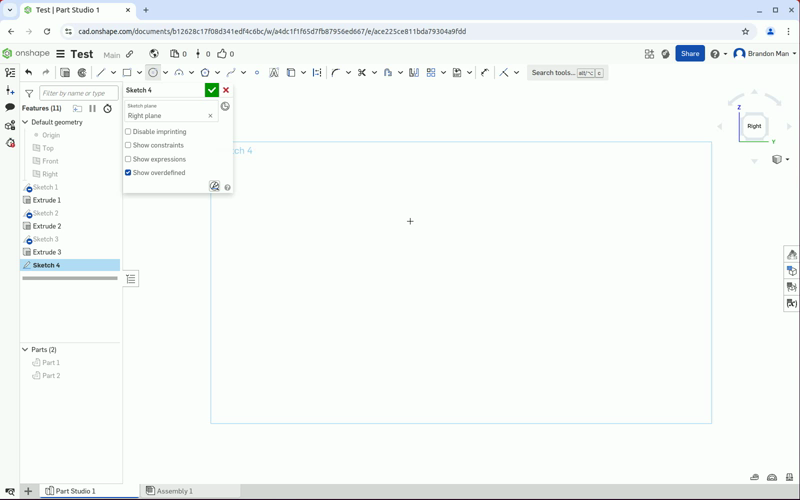
key_up(shift)
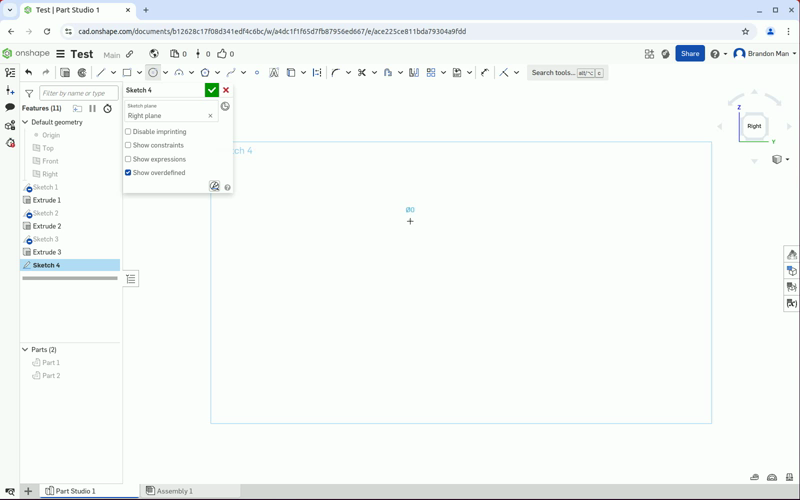
mouse_move(460, 220)
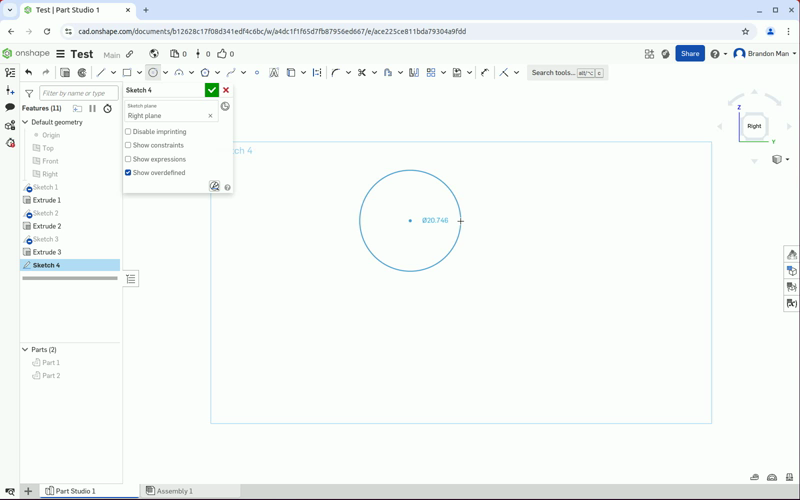
click(460, 220)
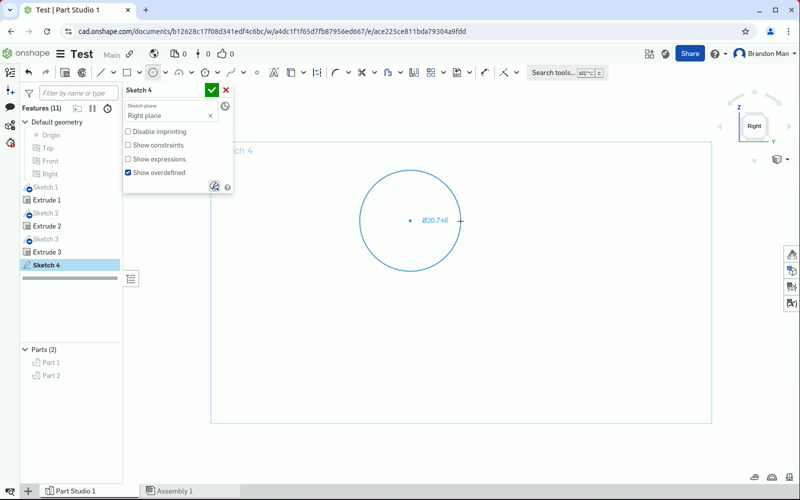
key(esc)
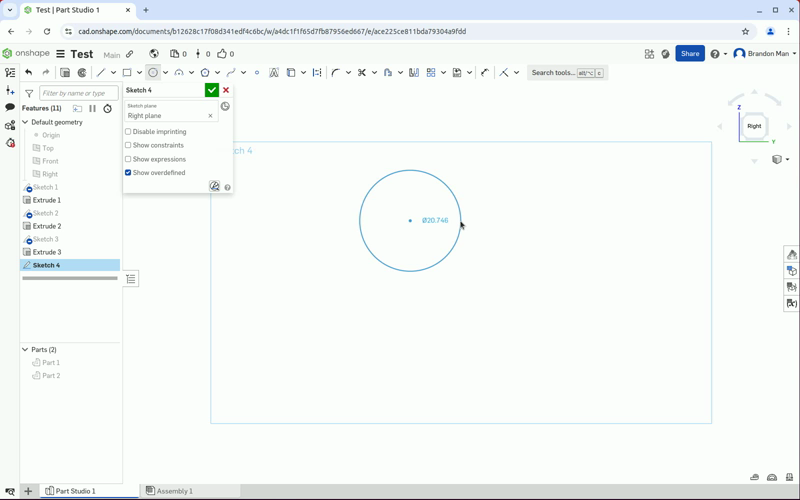
mouse_move(401, 230)
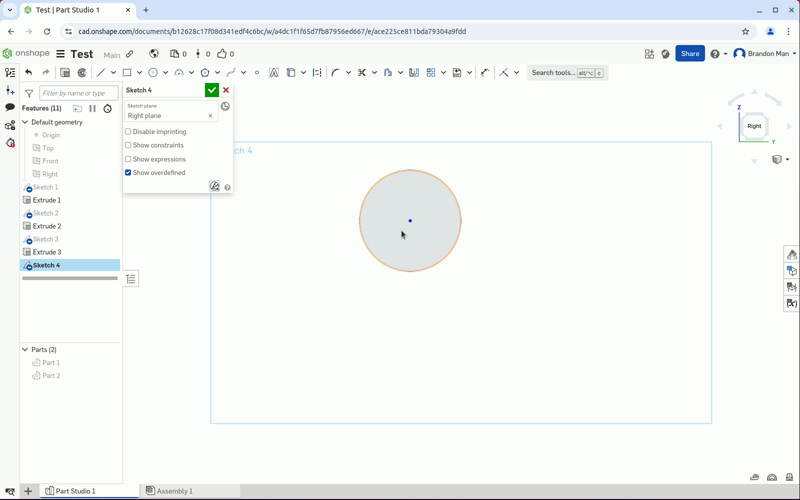
click(401, 230)
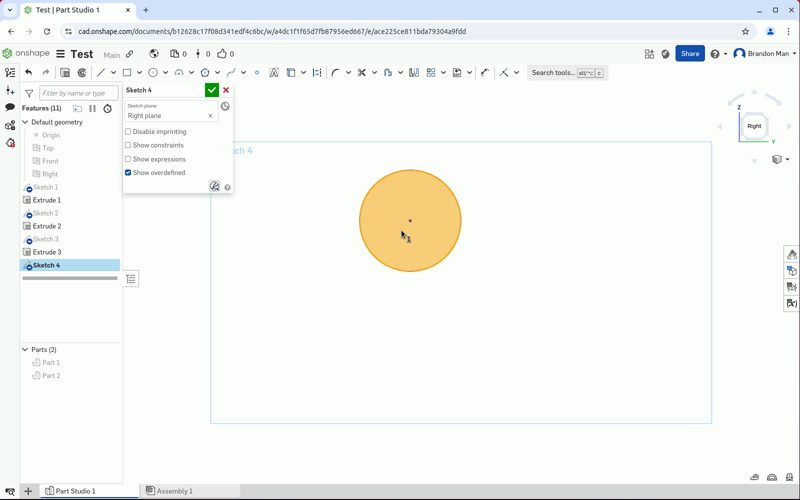
mouse_move(73, 352)
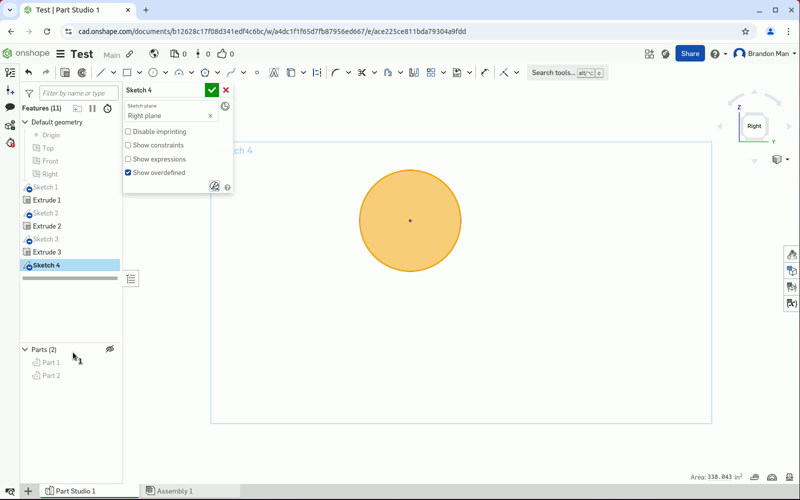
key(shift+y)
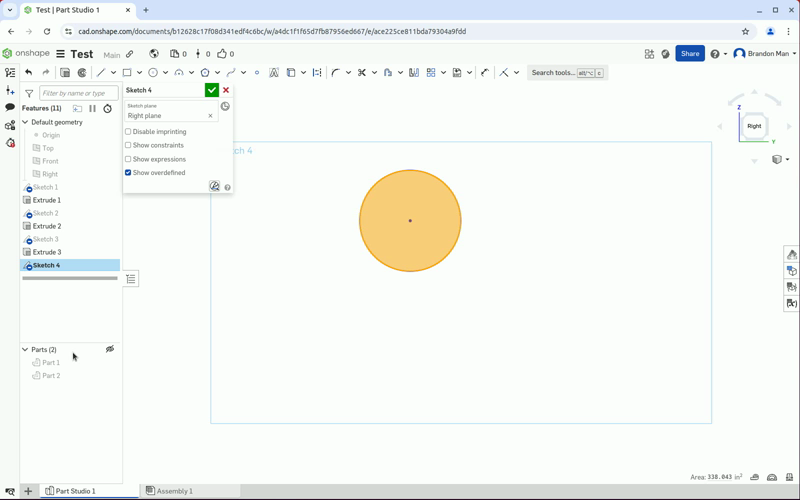
key(shift+e)
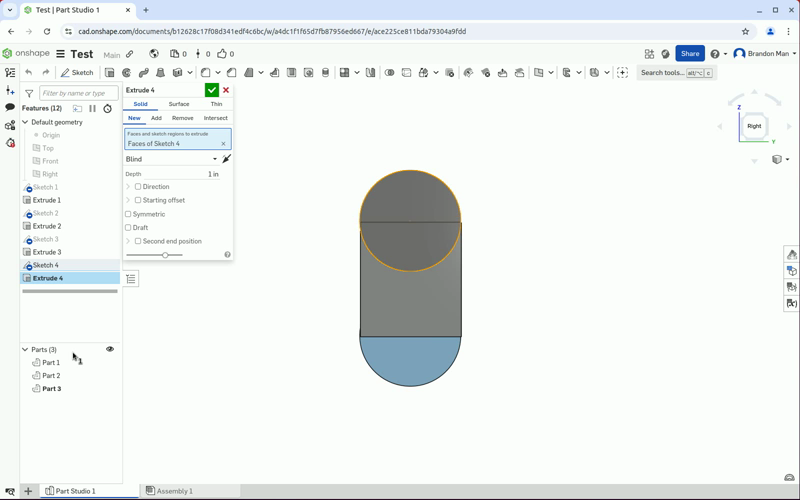
mouse_move(143, 106)
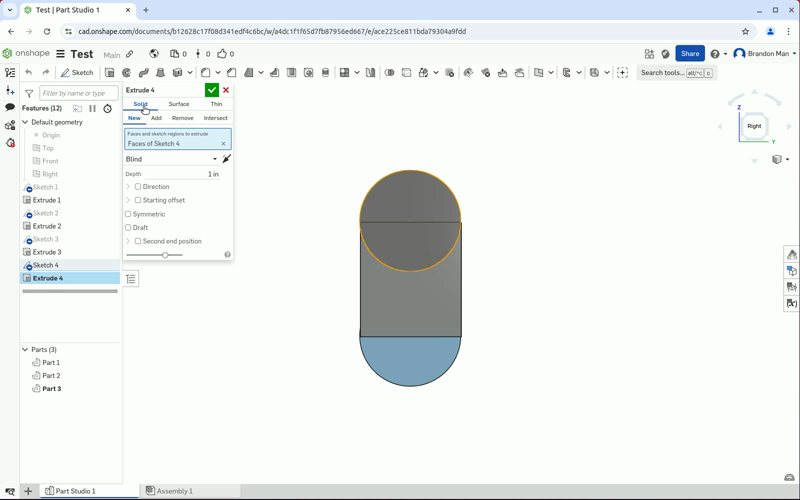
click(143, 106)
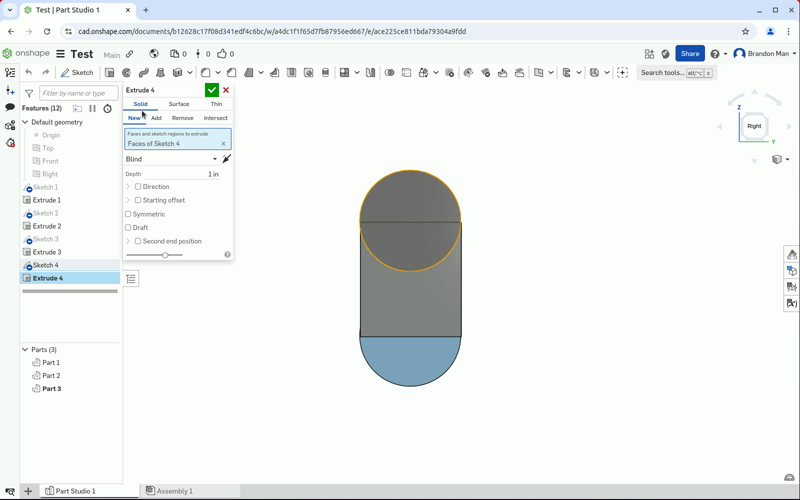
mouse_move(137, 120)
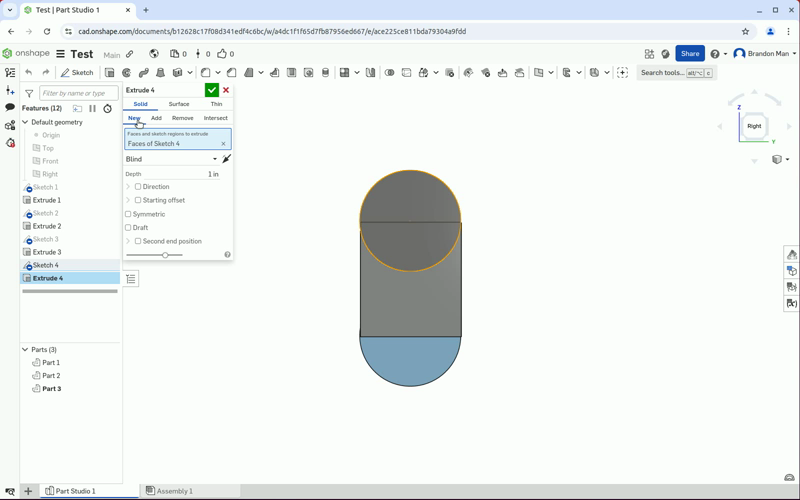
click(137, 120)
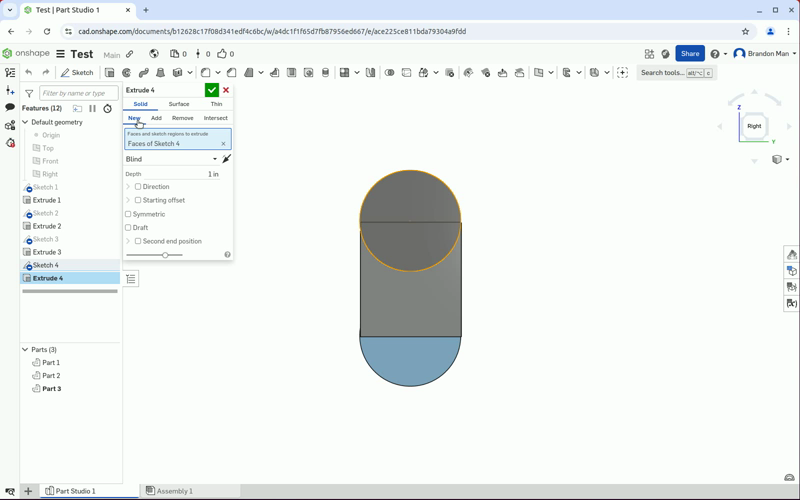
key(tab, 4)
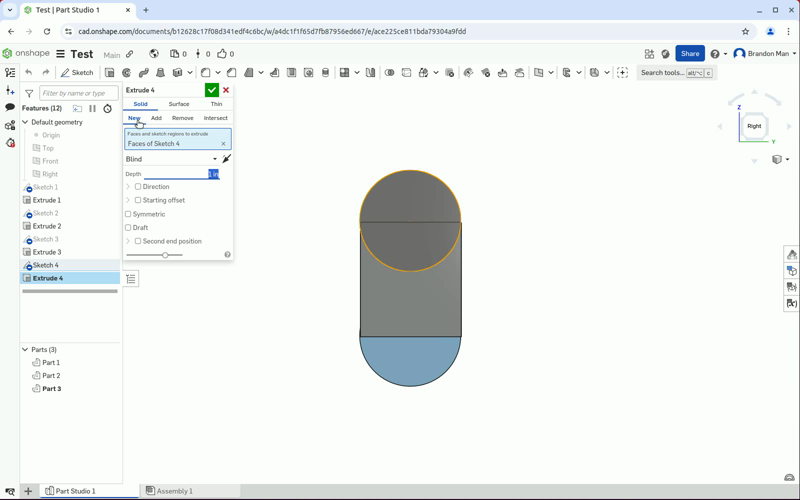
text(-14.202)
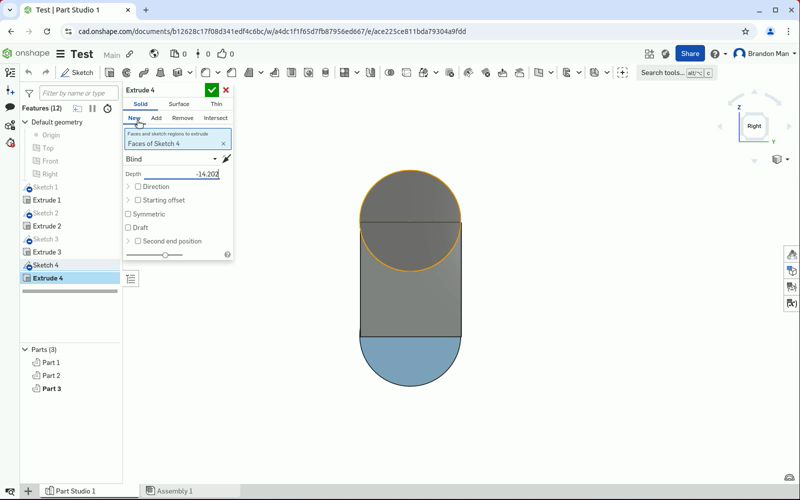
key(tab, 3)
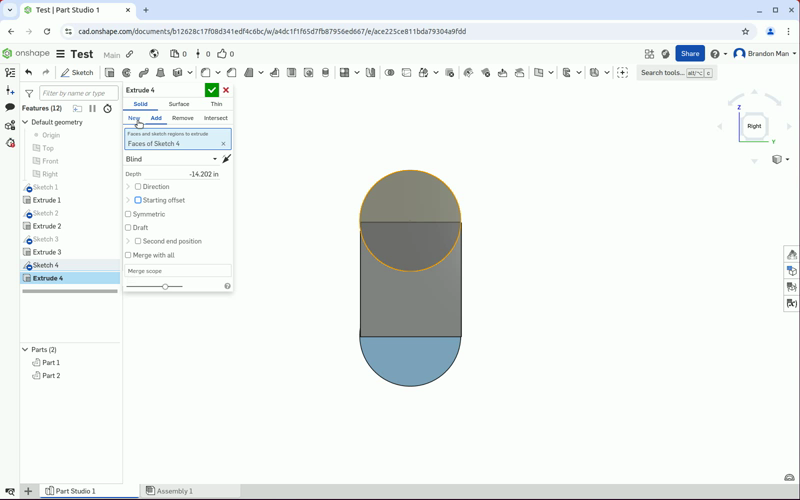
key(tab, 2)
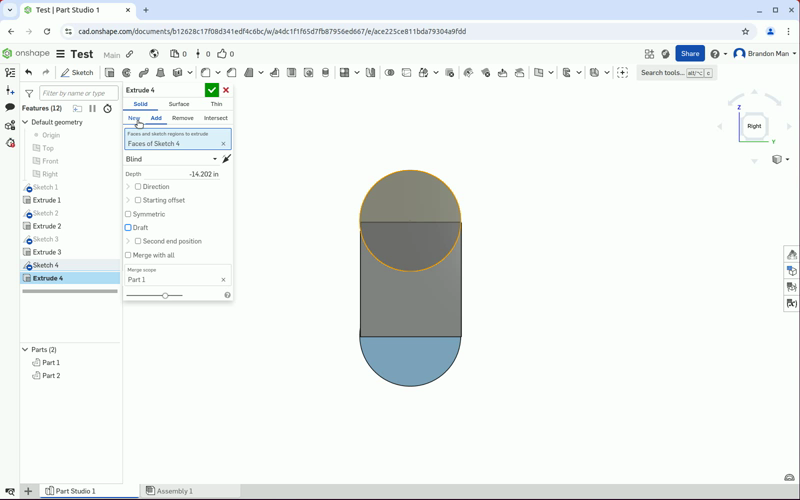
key(space)
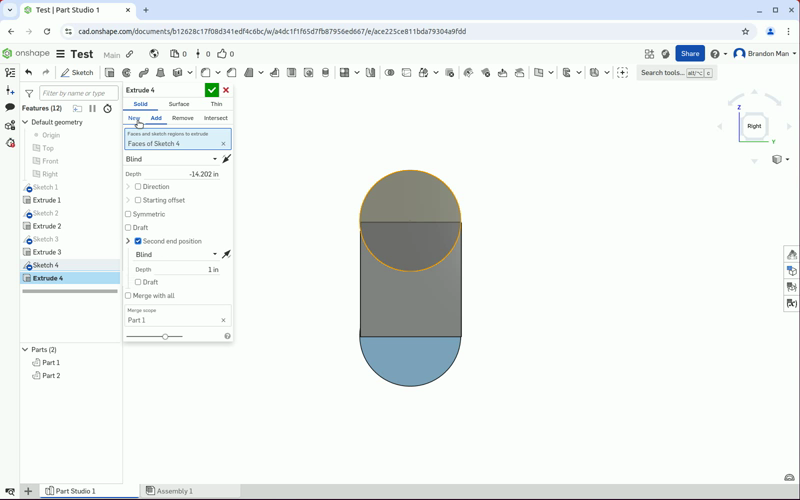
key(tab, 3)
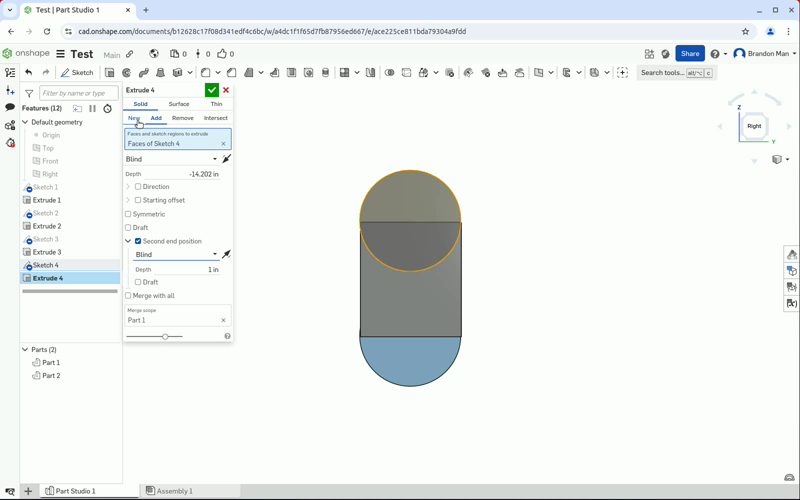
text(7.462)
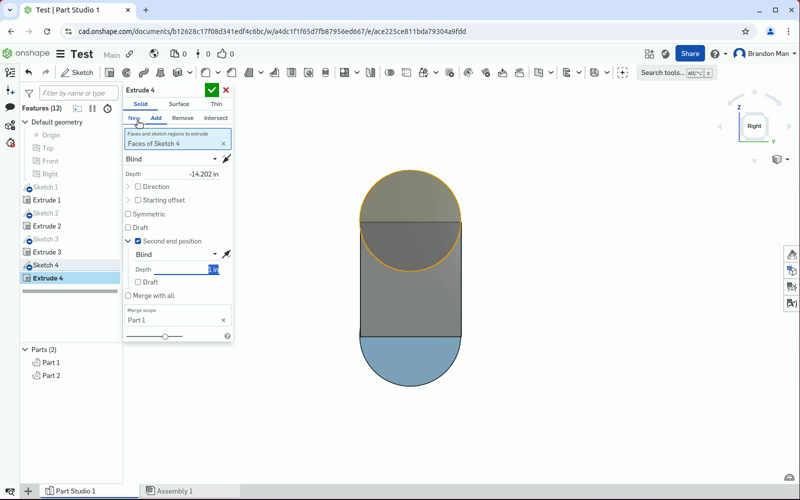
key(enter)
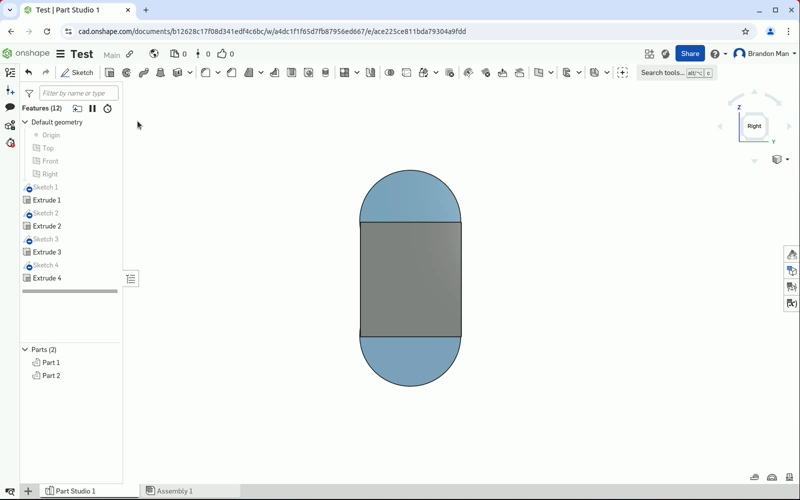
key(shift+h)
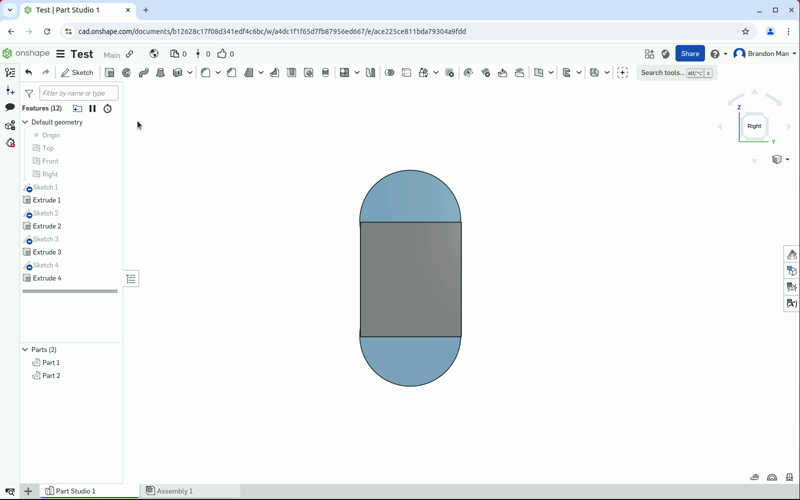
key(shift+h)
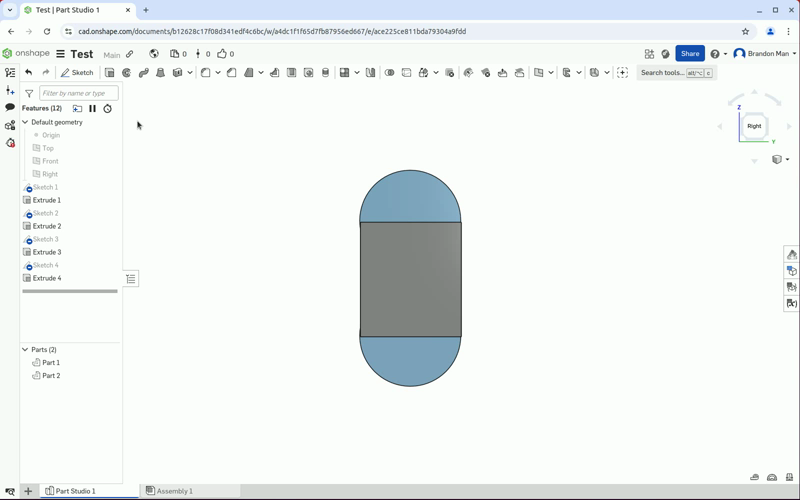
mouse_move(73, 189)
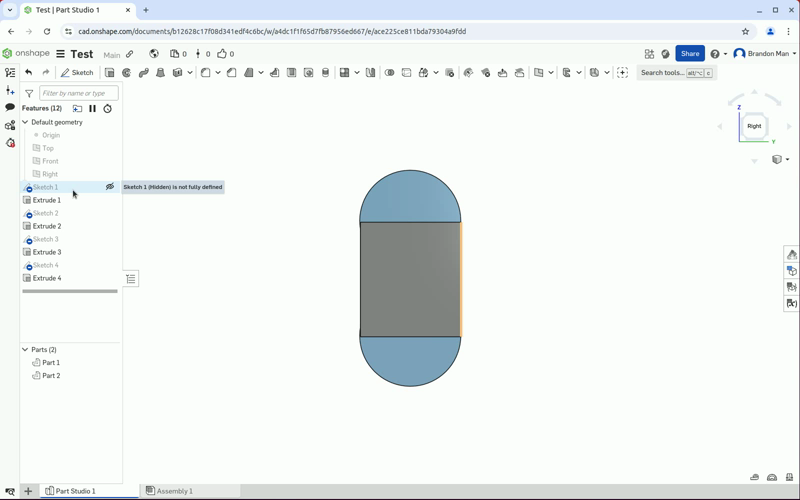
click(73, 189)
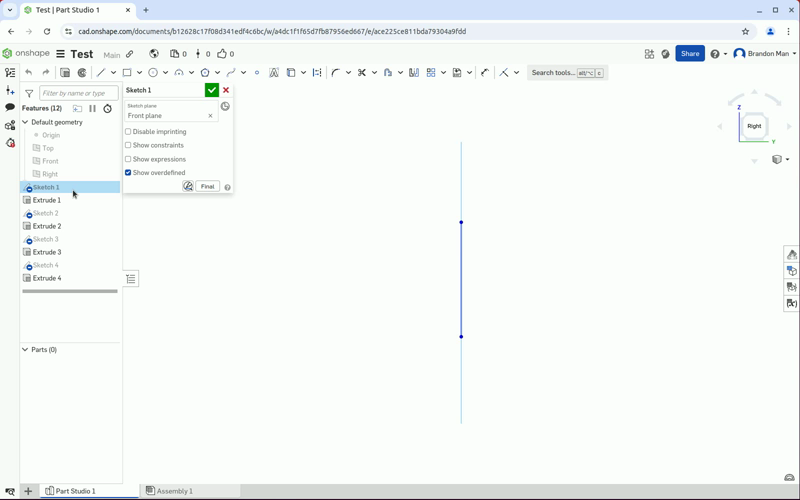
mouse_move(229, 92)
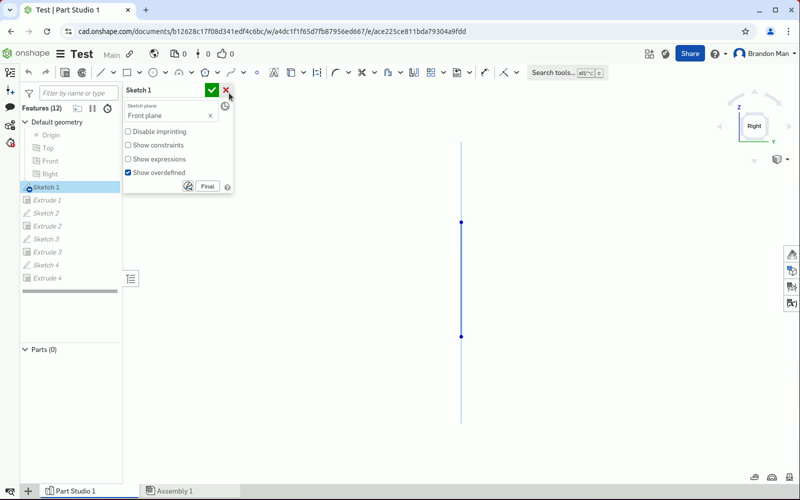
click(229, 92)
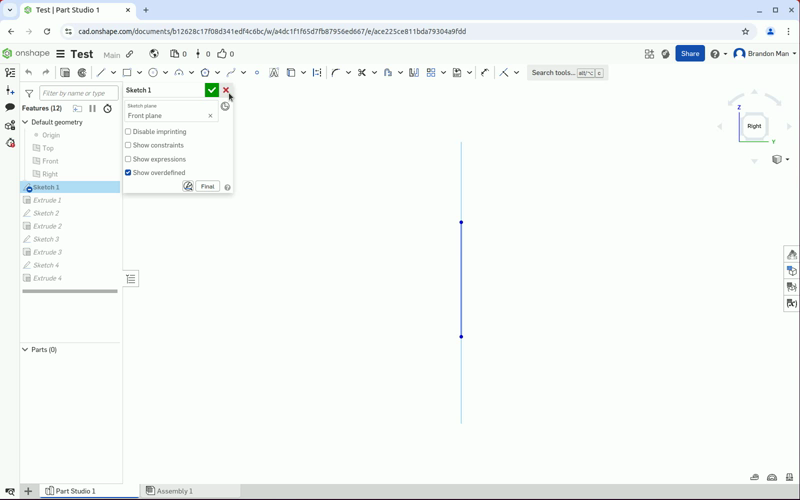
key(shift+s)
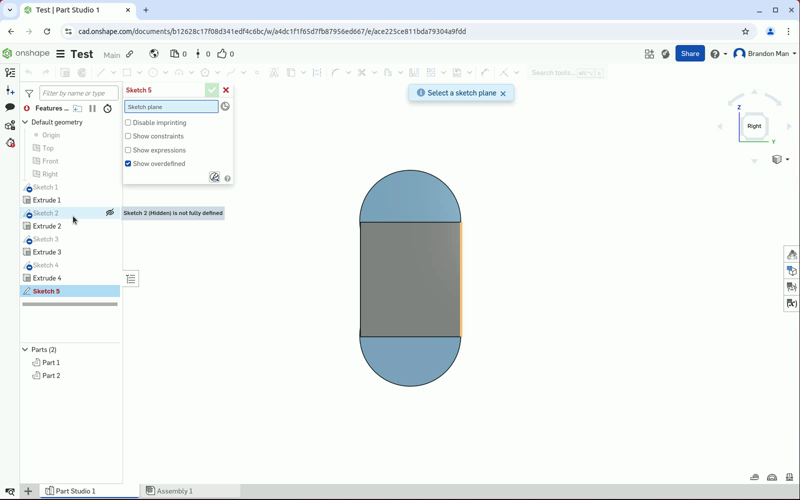
scroll(3)
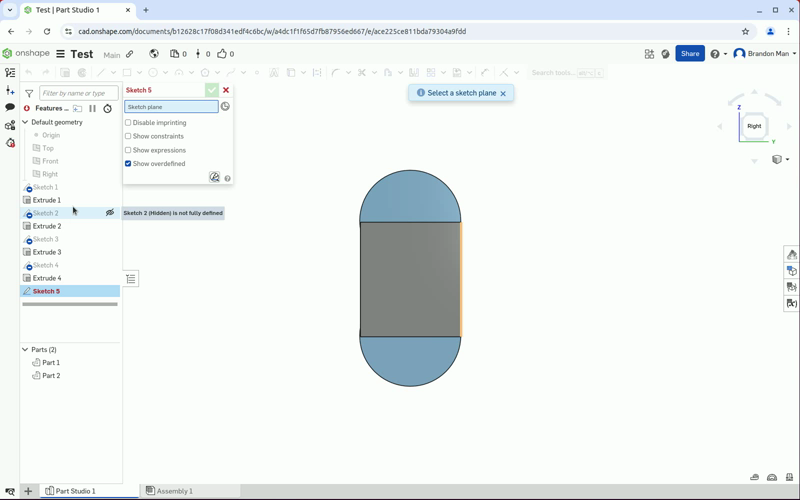
mouse_move(73, 176)
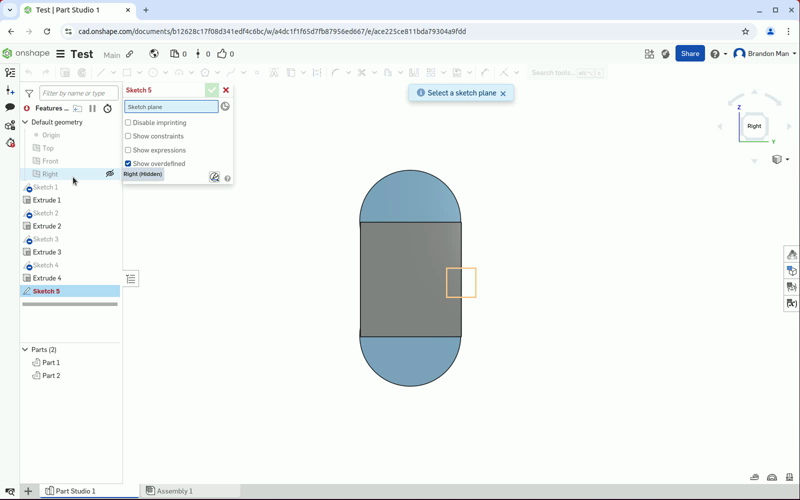
click(73, 176)
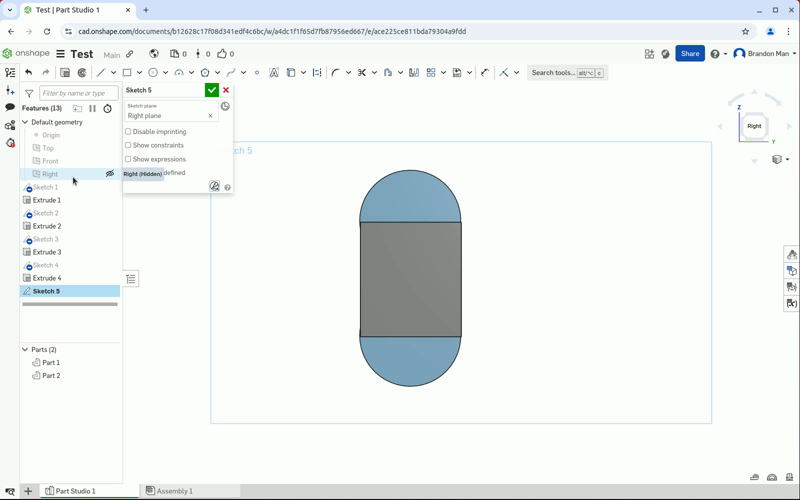
mouse_move(73, 352)
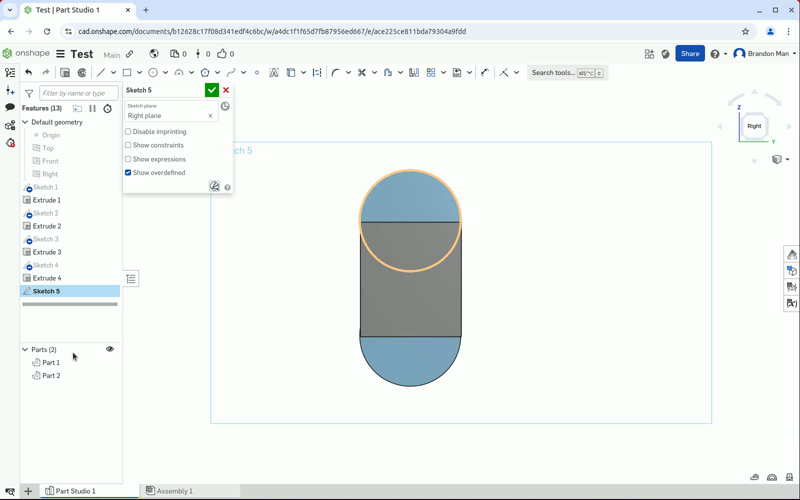
key(y)
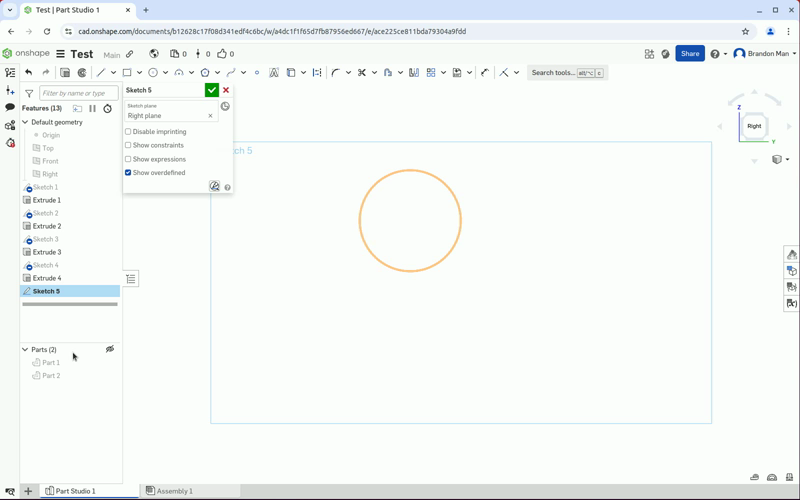
key(c)
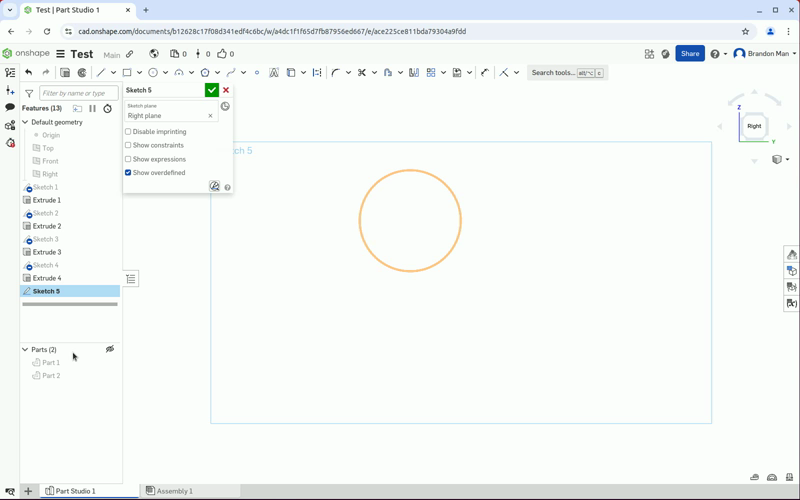
key_down(shift)
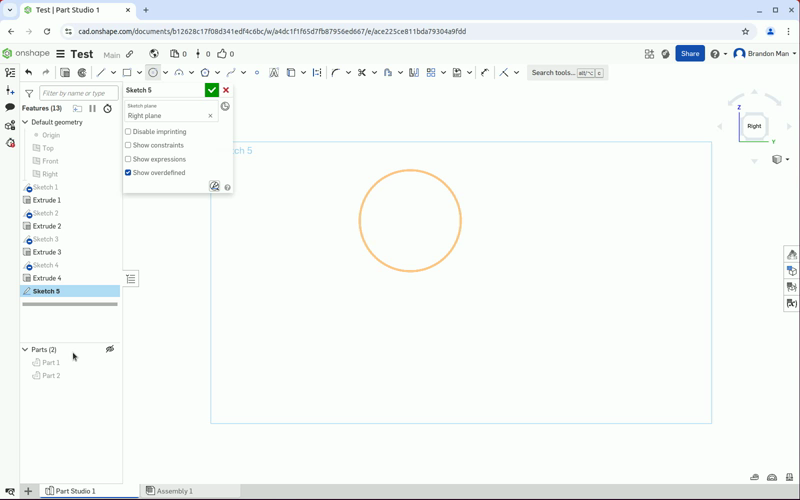
mouse_move(409, 219)
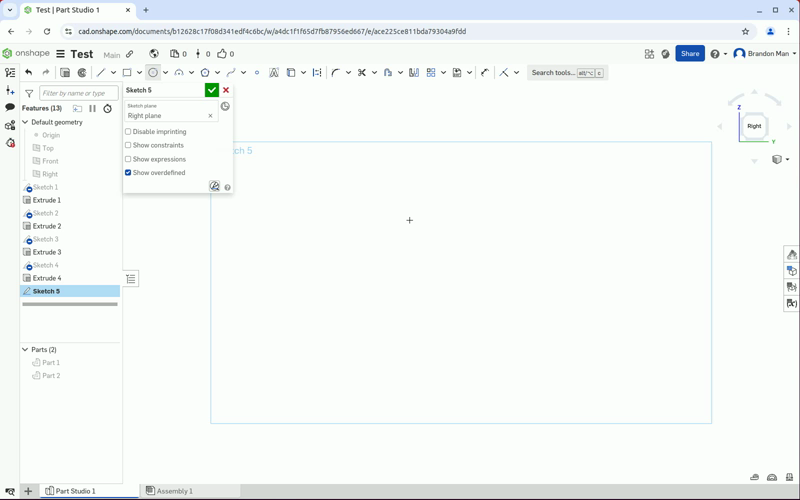
click(409, 219)
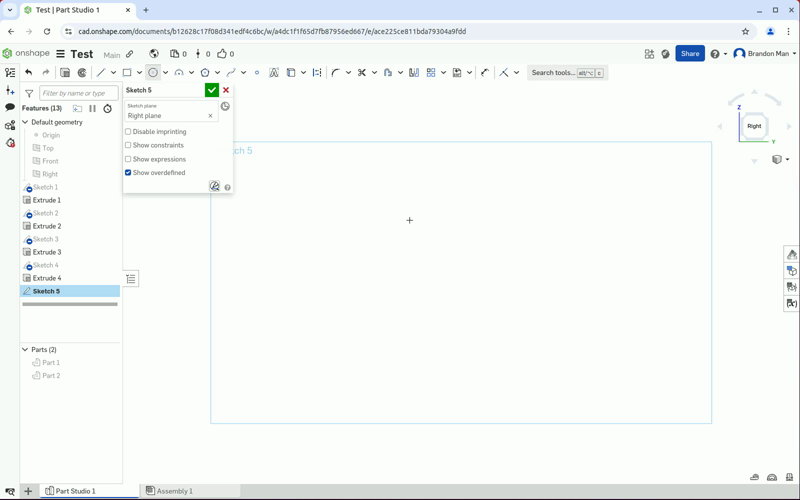
key_up(shift)
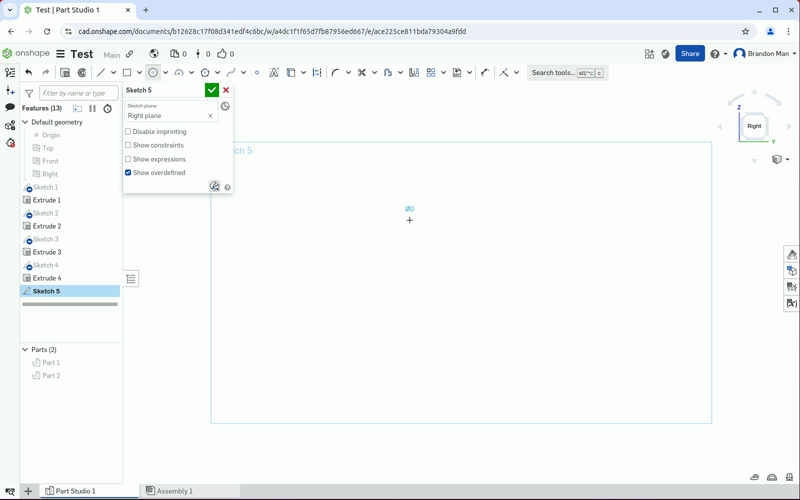
mouse_move(426, 219)
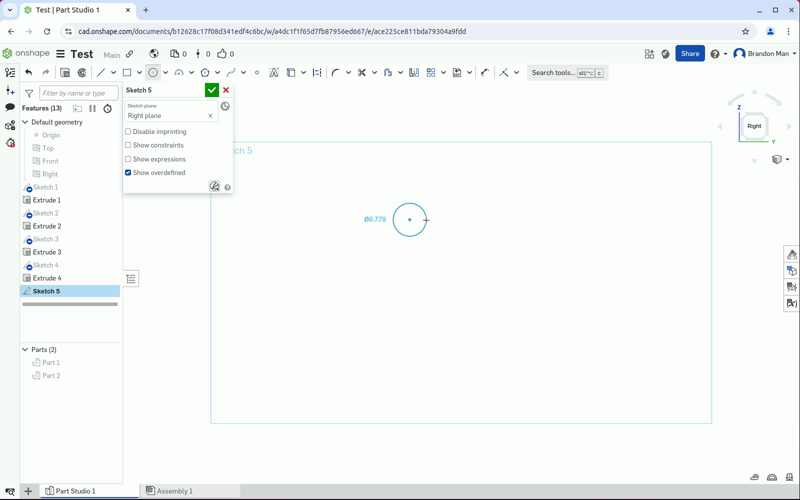
click(426, 219)
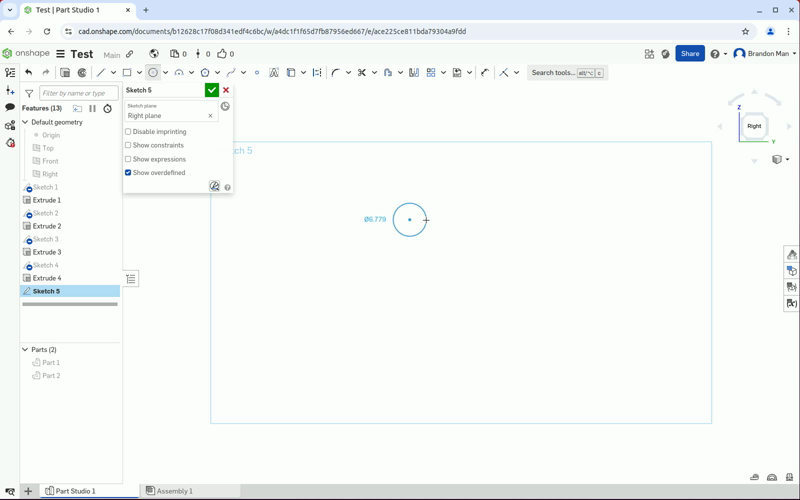
key(esc)
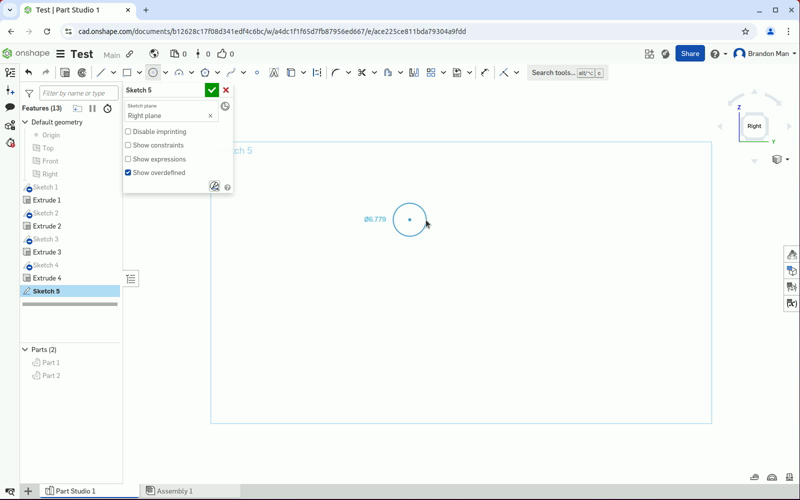
mouse_move(397, 218)
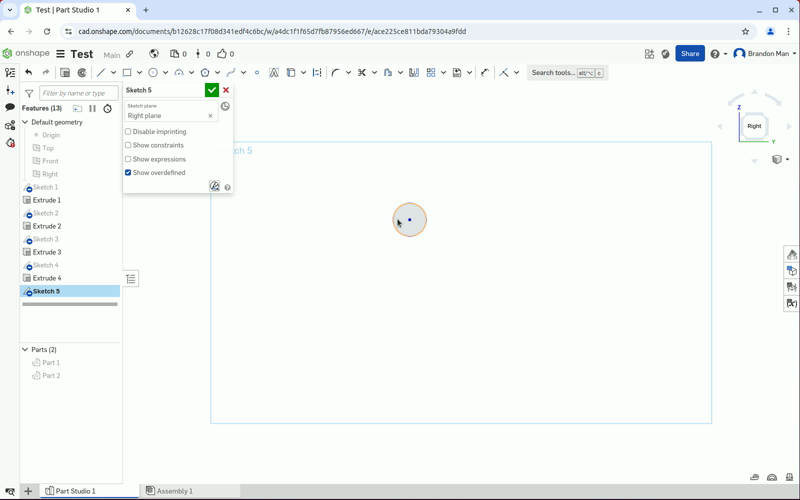
scroll(6)
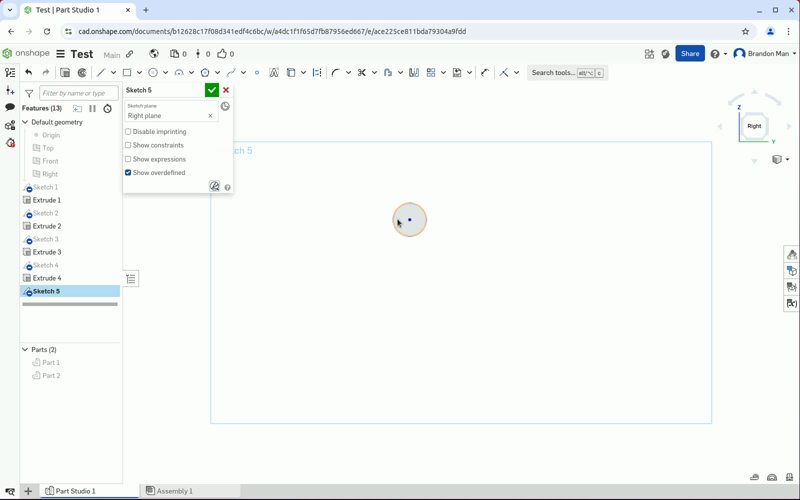
scroll(6)
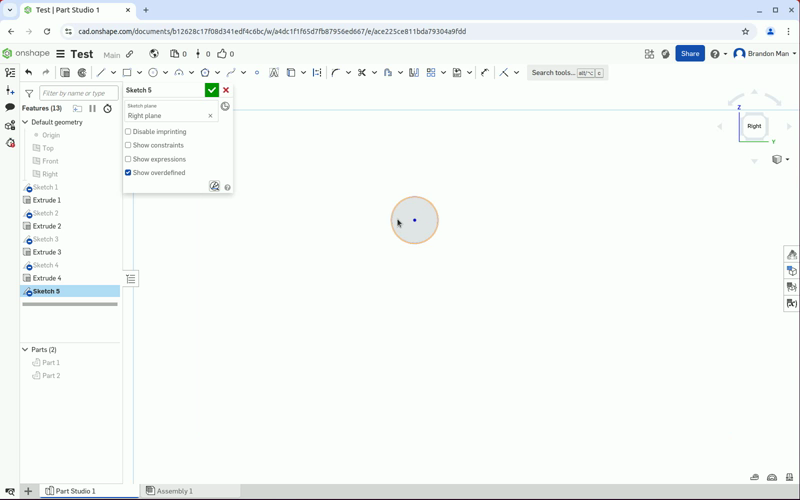
scroll(6)
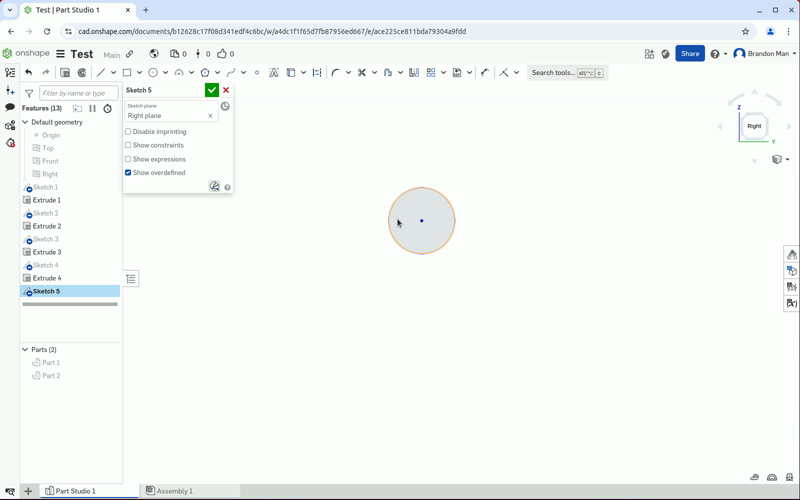
scroll(6)
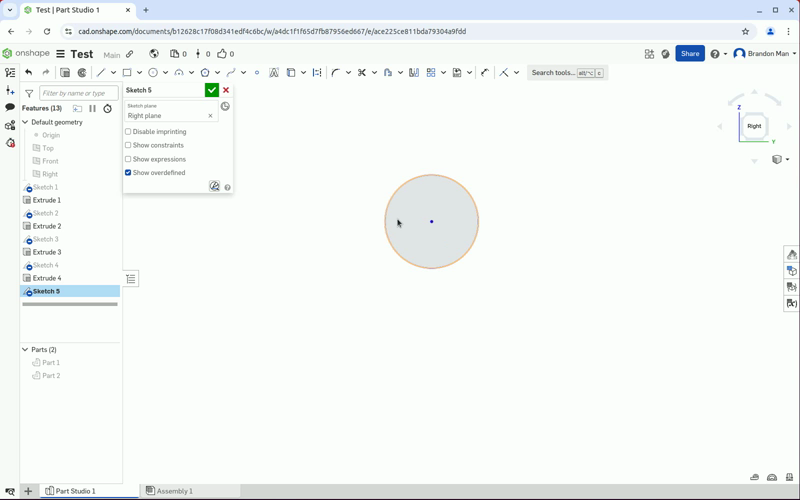
scroll(6)
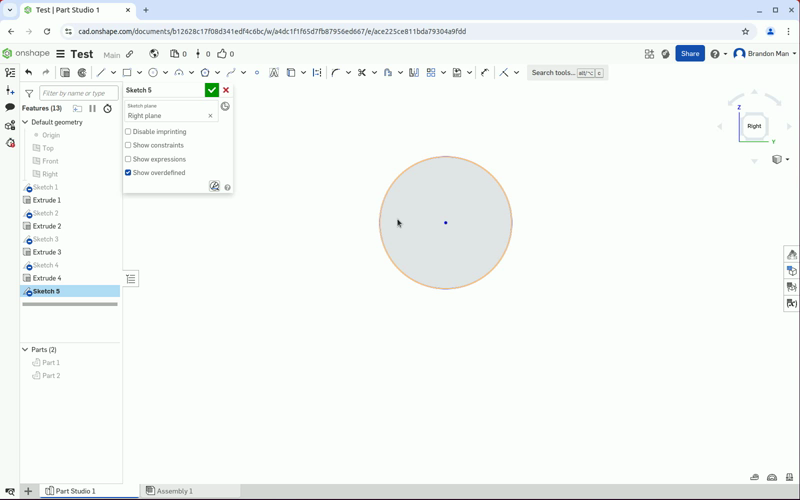
scroll(6)
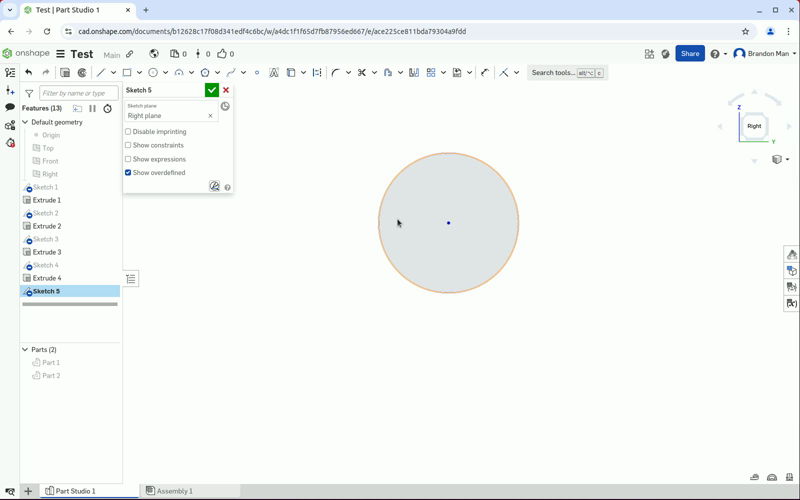
scroll(6)
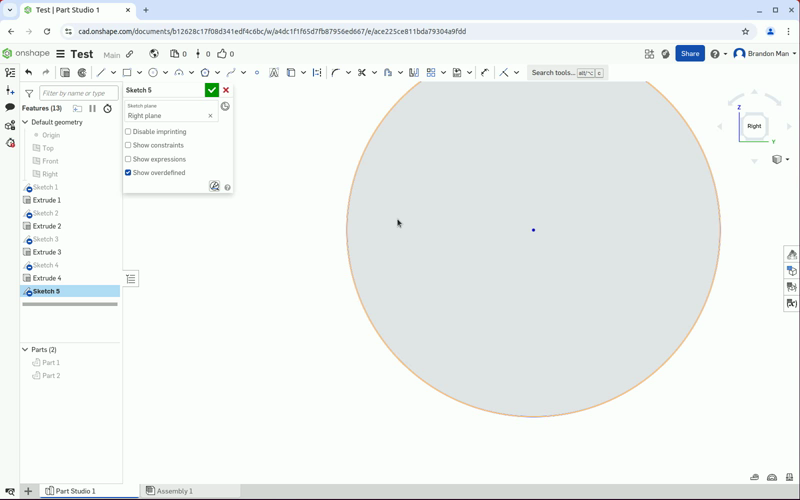
click(397, 218)
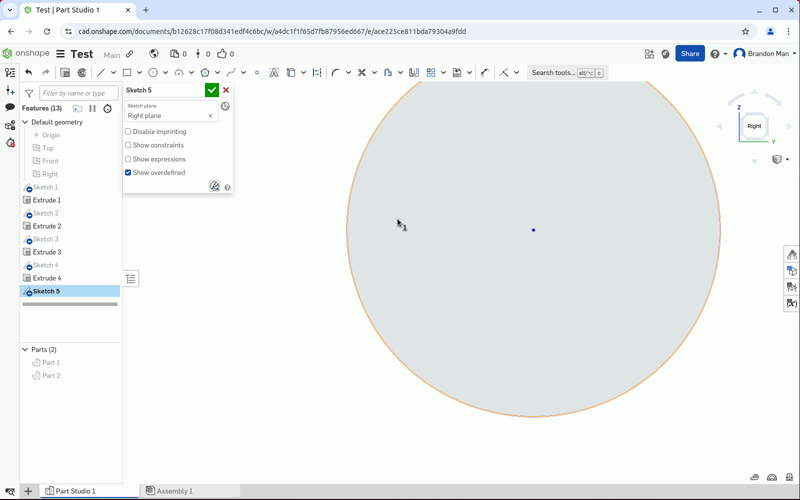
scroll(-6)
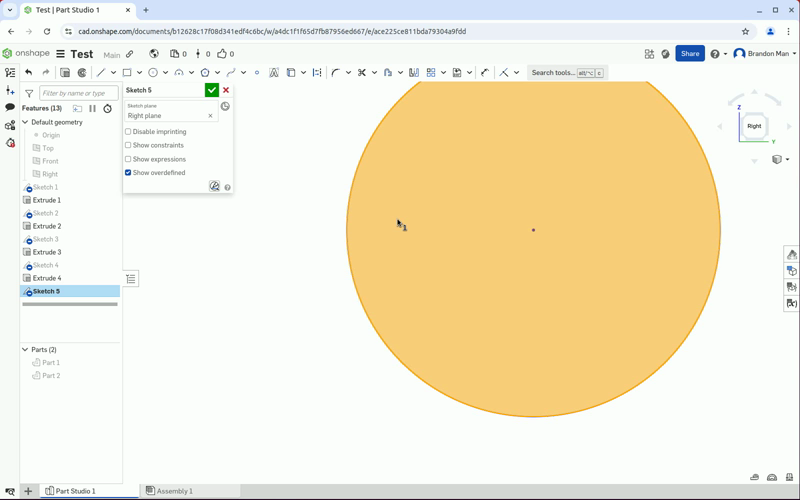
scroll(-6)
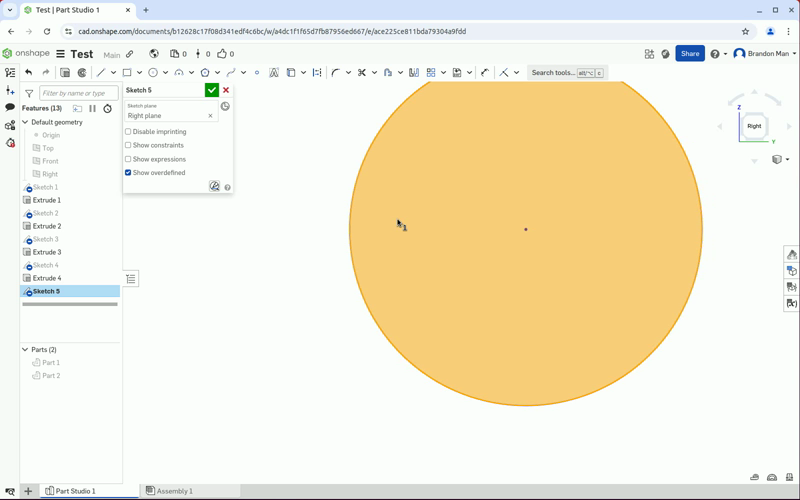
scroll(-6)
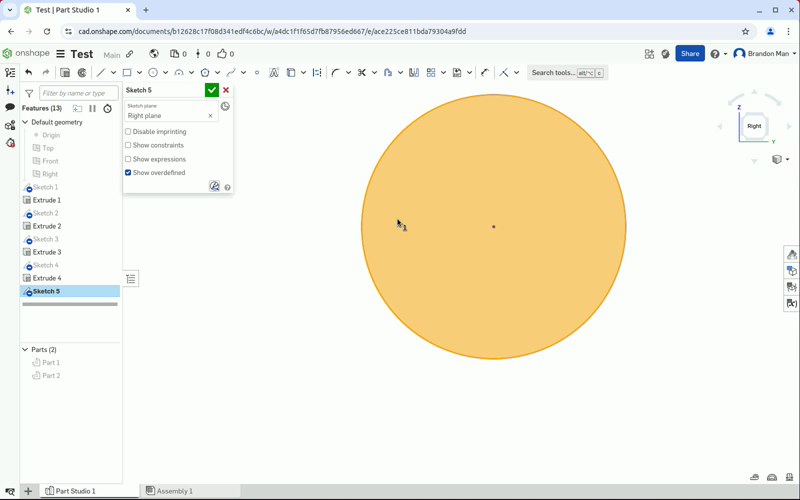
scroll(-6)
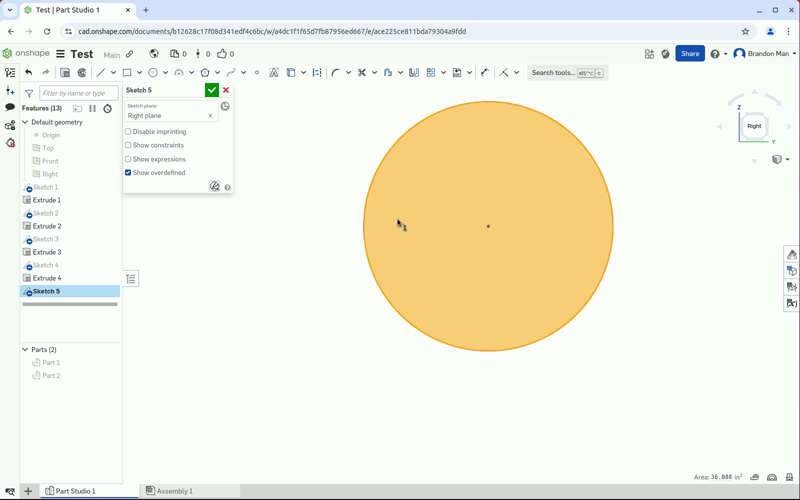
scroll(-6)
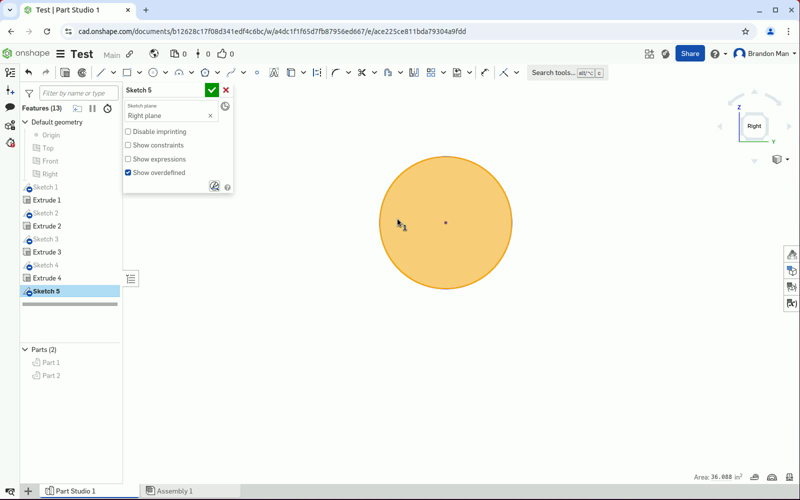
scroll(-6)
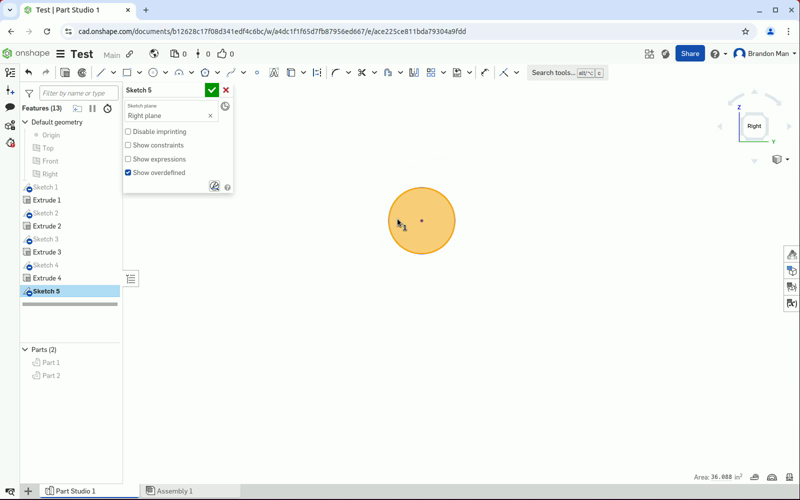
scroll(-6)
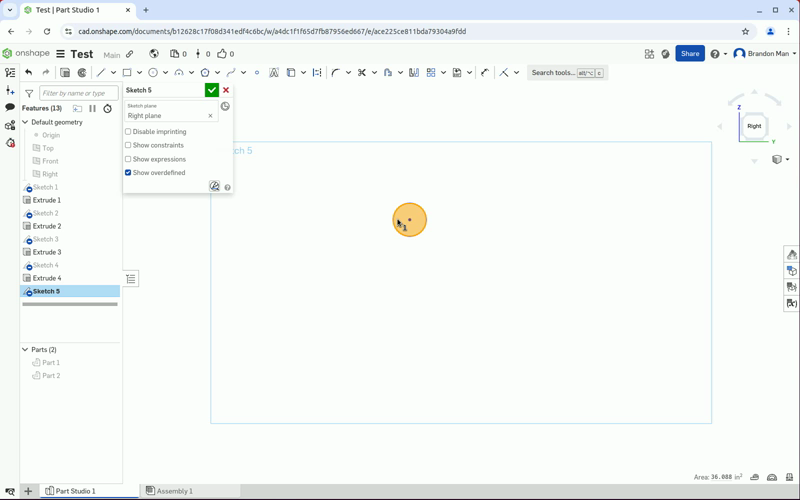
mouse_move(73, 352)
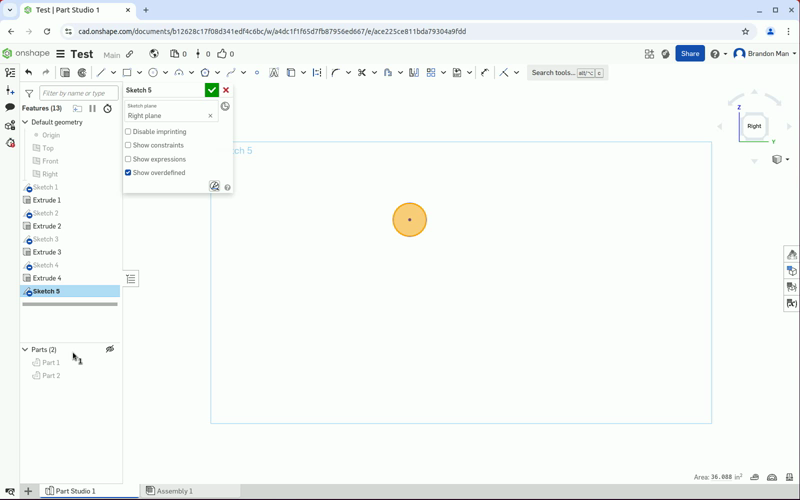
key(shift+y)
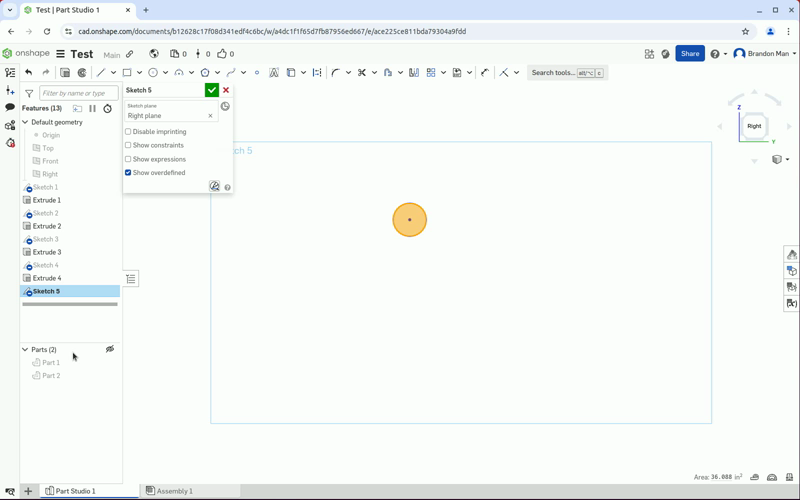
key(shift+e)
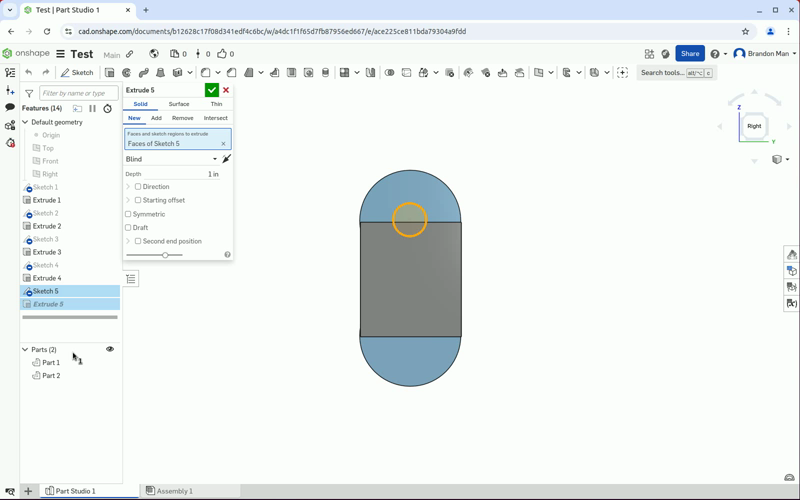
mouse_move(143, 106)
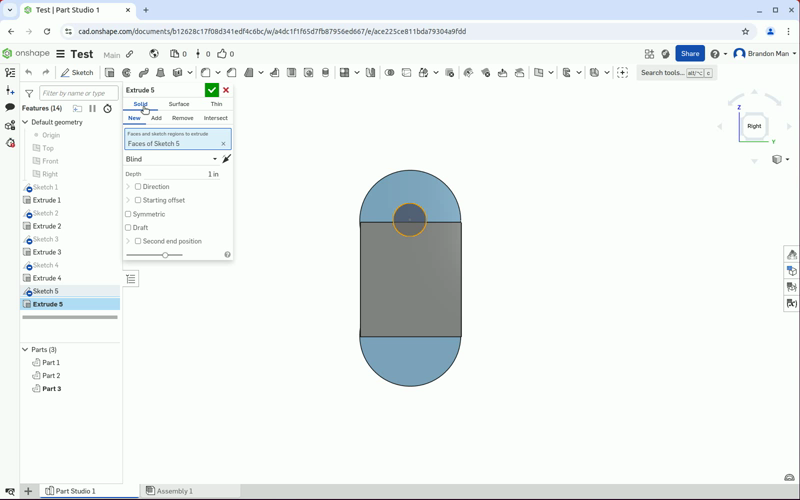
click(143, 106)
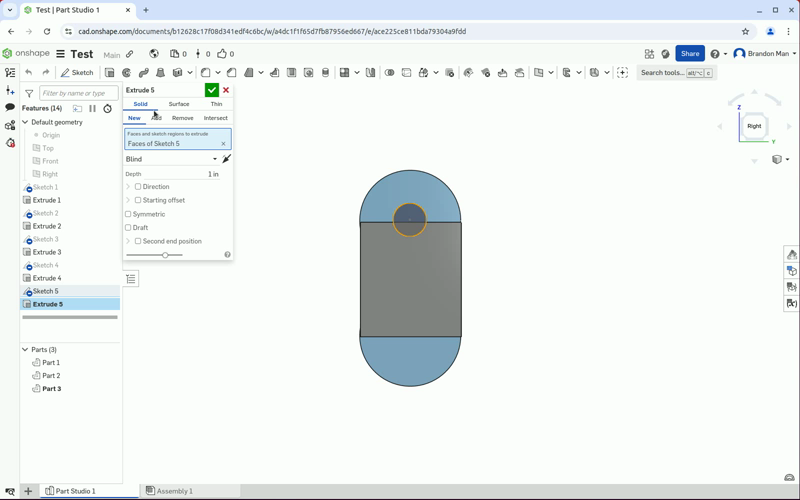
mouse_move(186, 120)
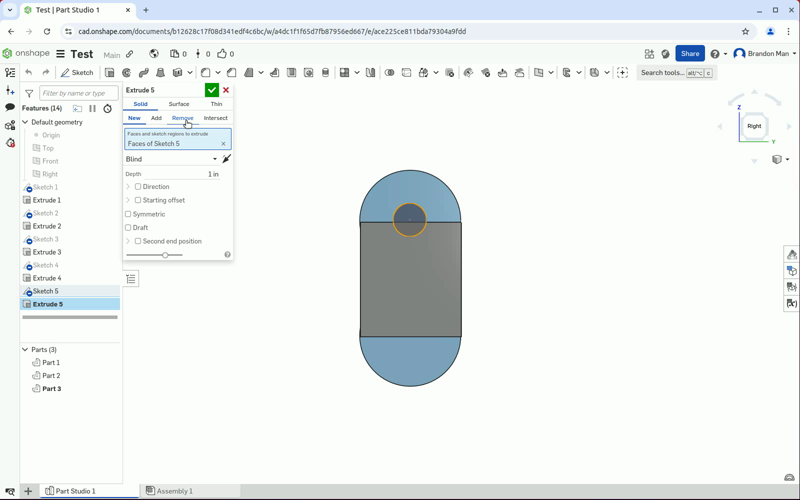
click(186, 120)
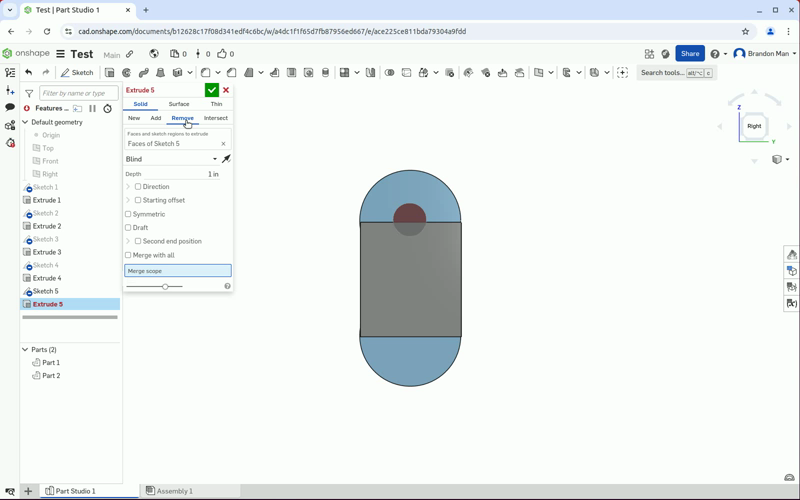
key(tab, 4)
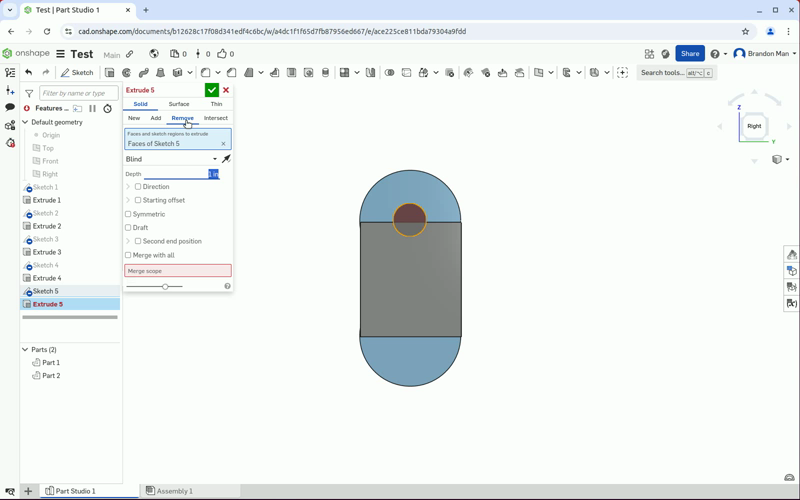
text(49.106)
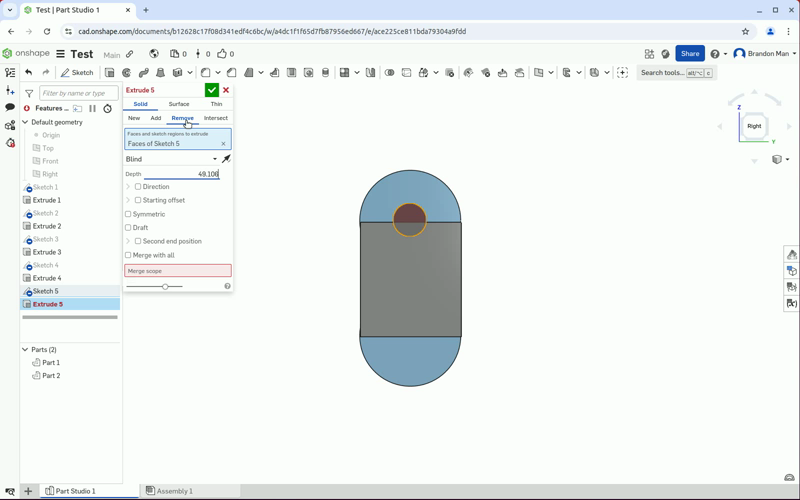
key(tab, 3)
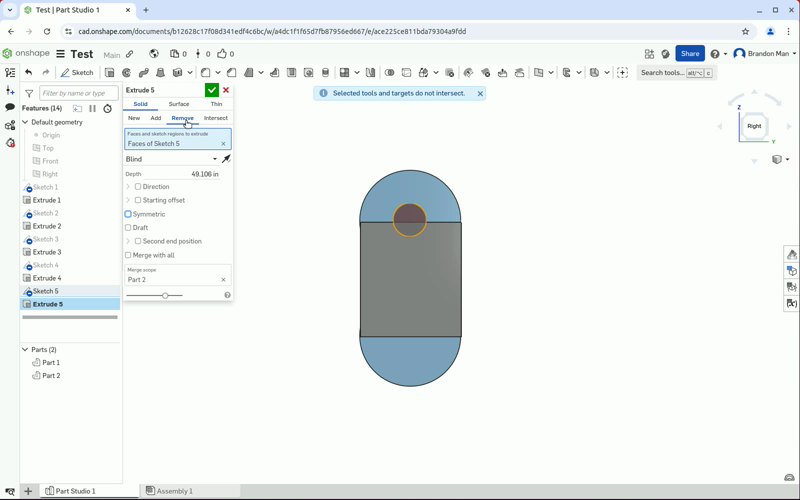
key(space)
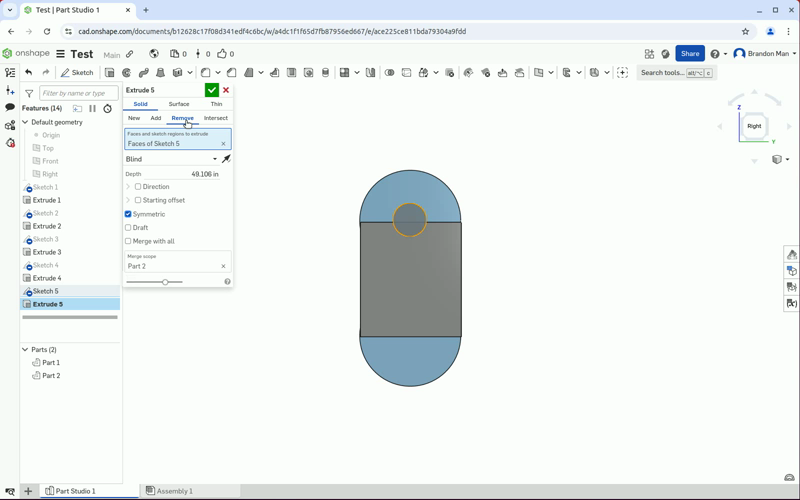
key(tab, 2)
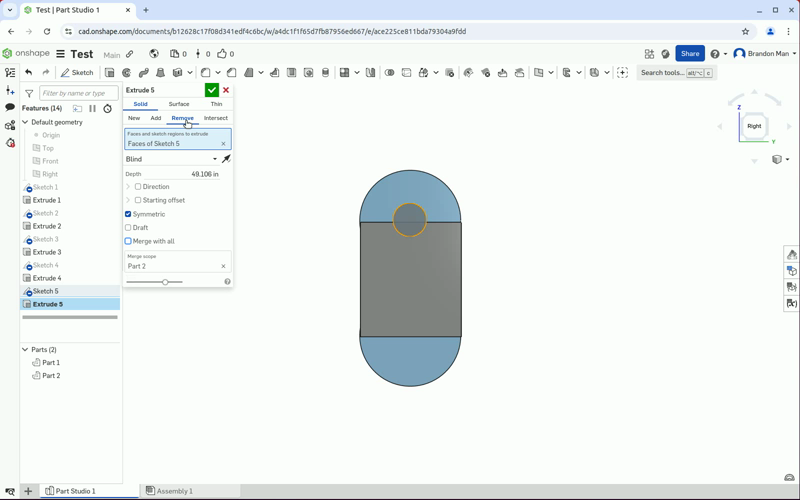
key(space)
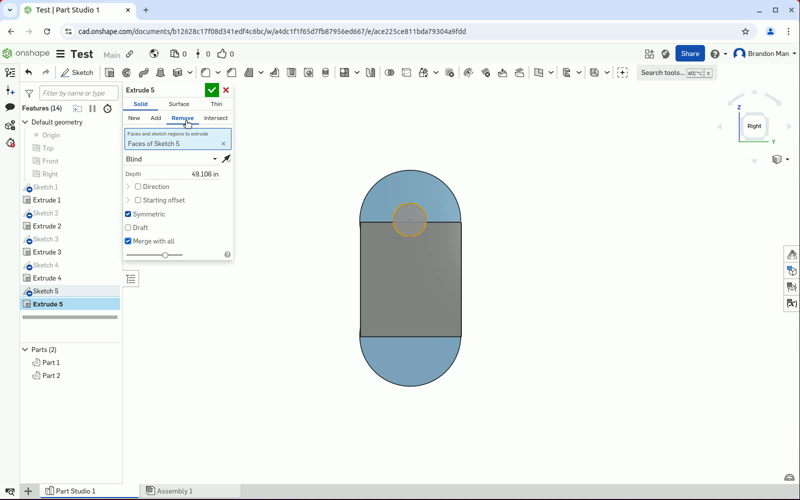
key(enter)
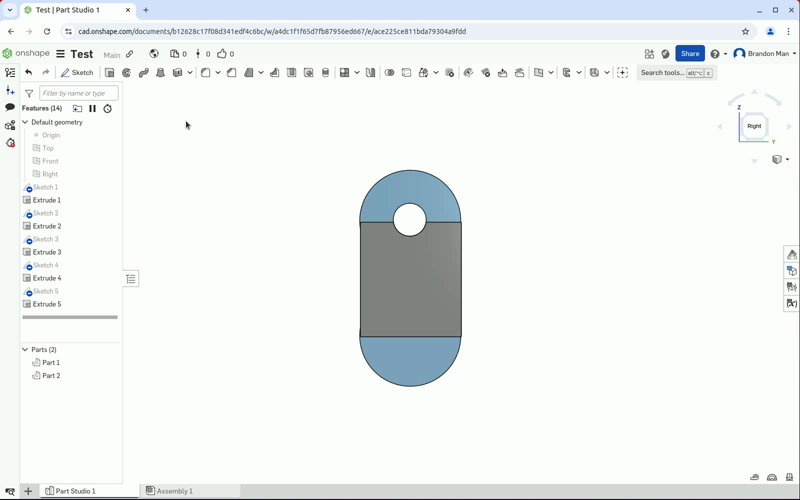
key(shift+h)
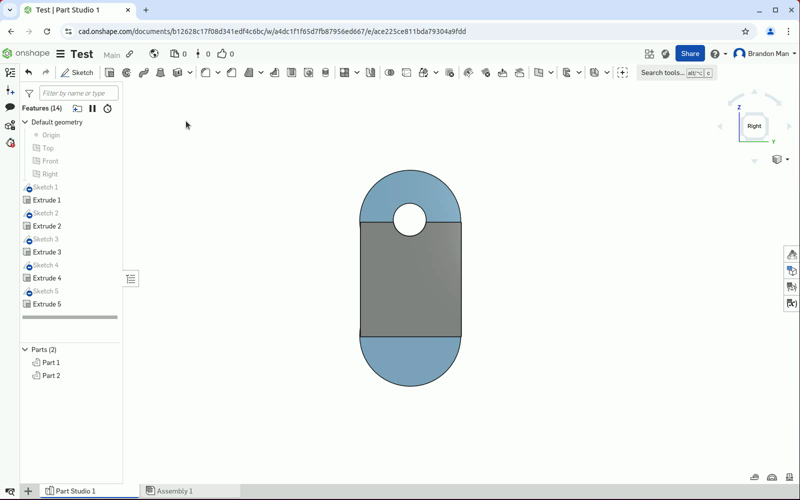
key(shift+h)
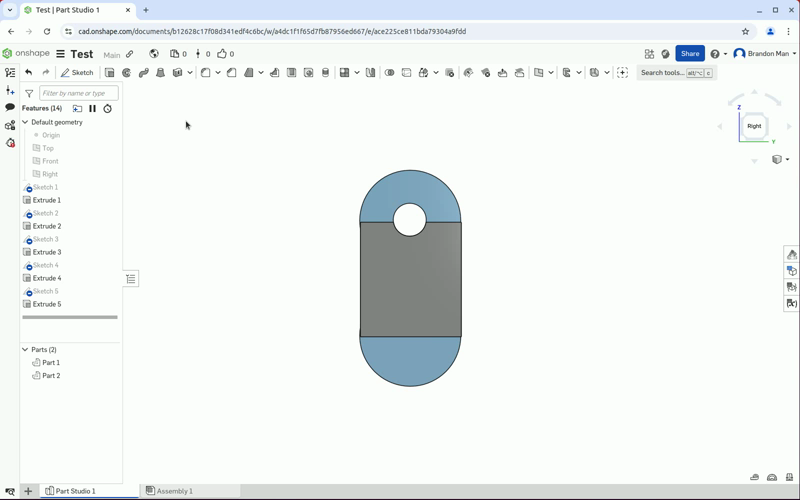
mouse_move(73, 189)
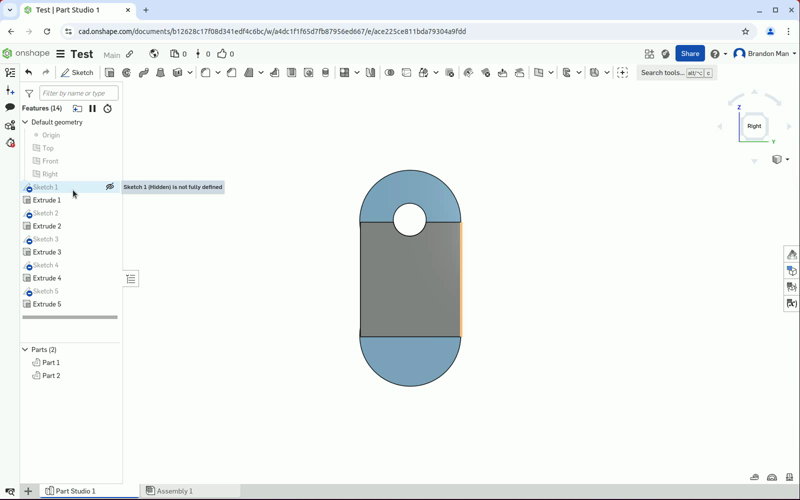
click(73, 189)
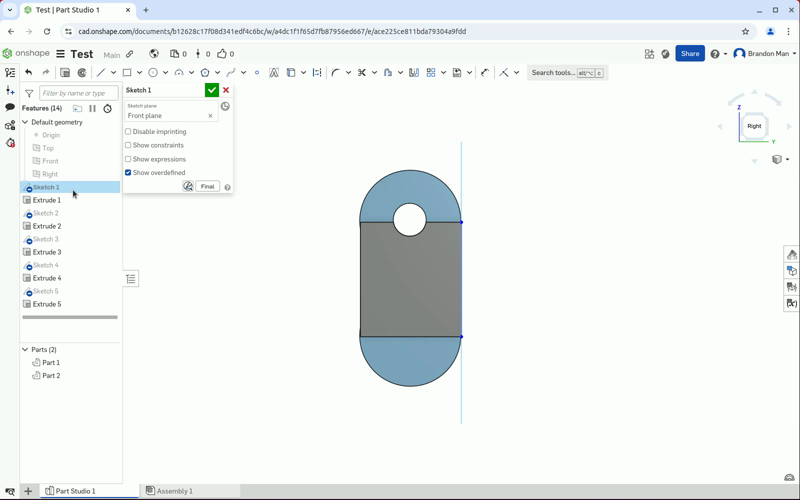
mouse_move(229, 92)
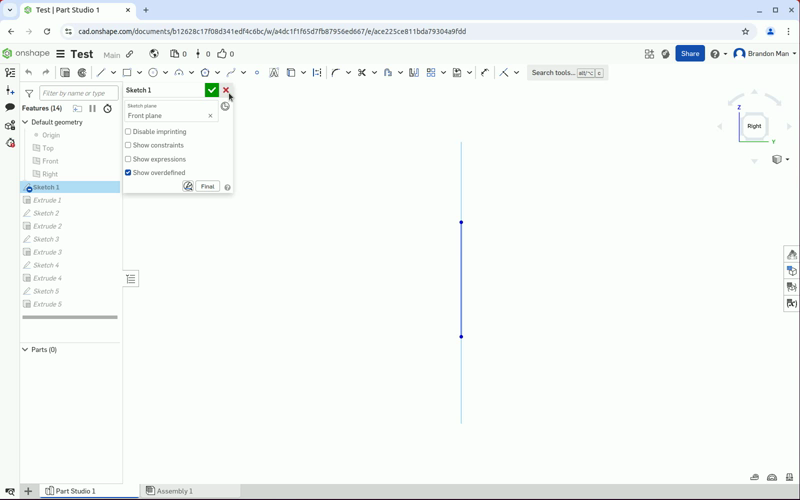
click(229, 92)
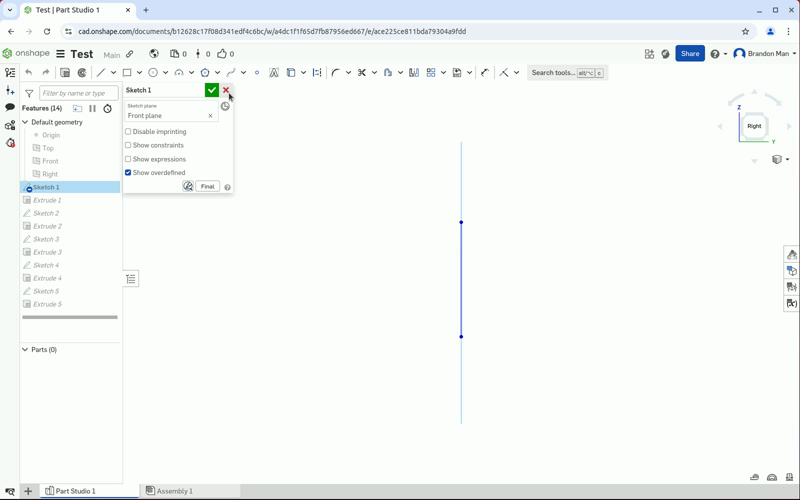
key(shift+s)
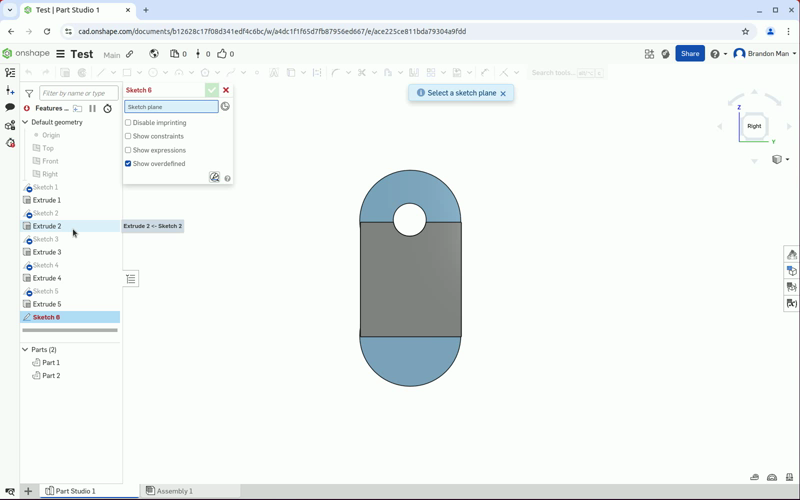
scroll(3)
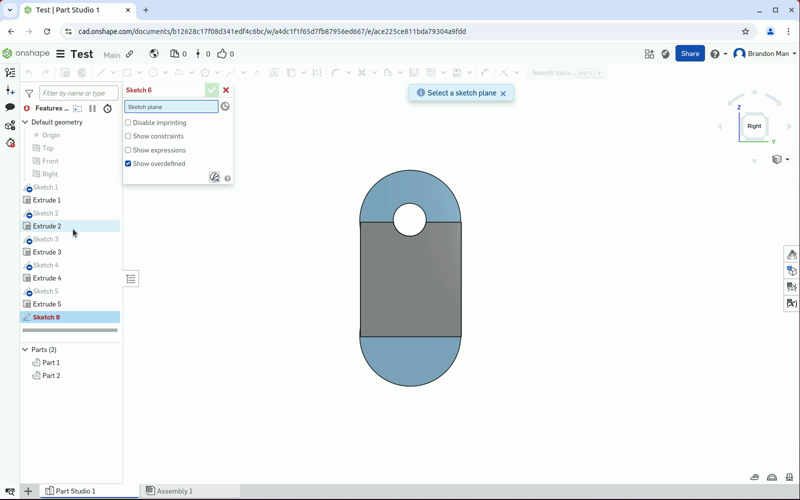
mouse_move(73, 176)
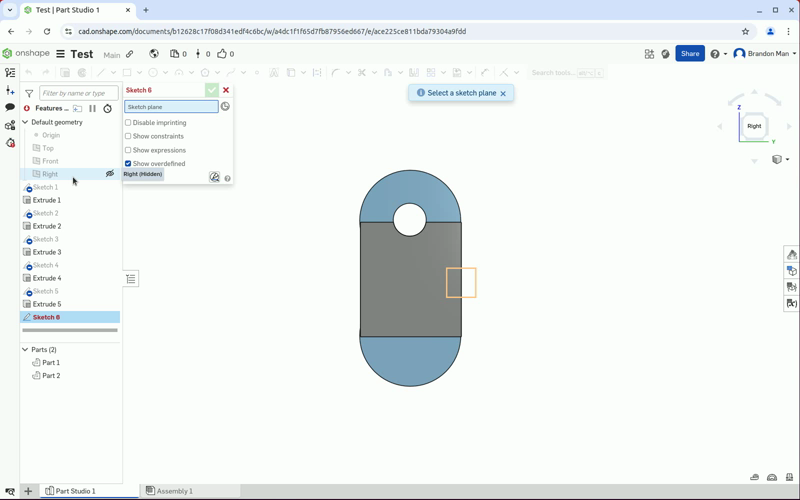
click(73, 176)
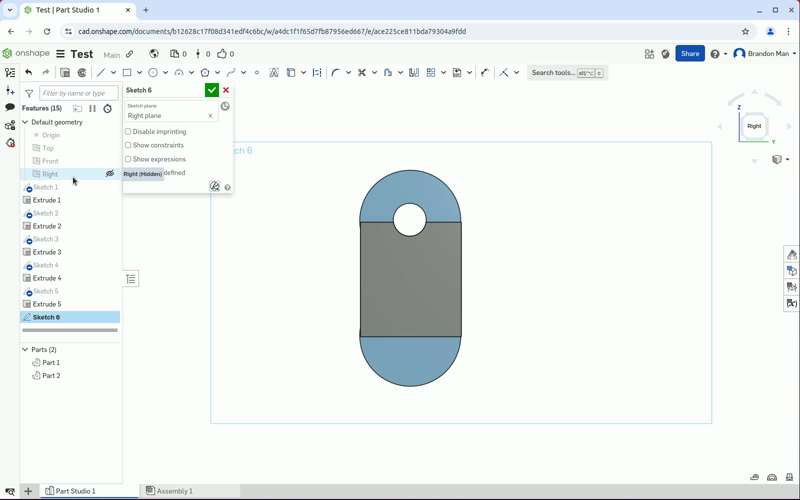
mouse_move(73, 352)
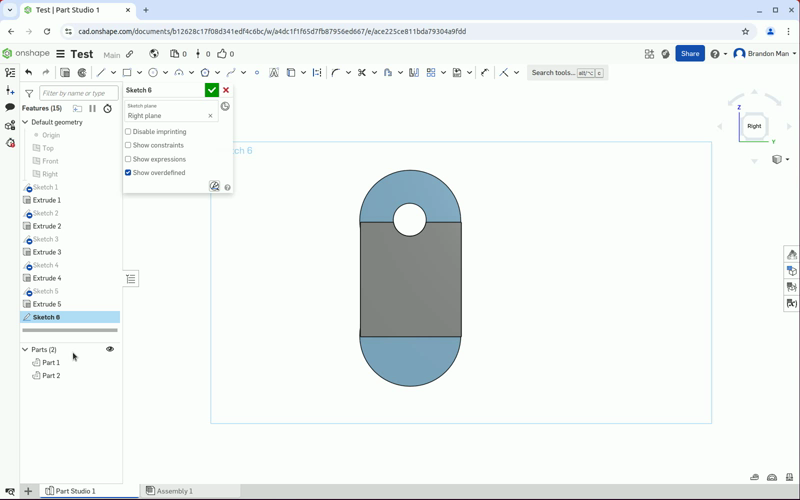
key(y)
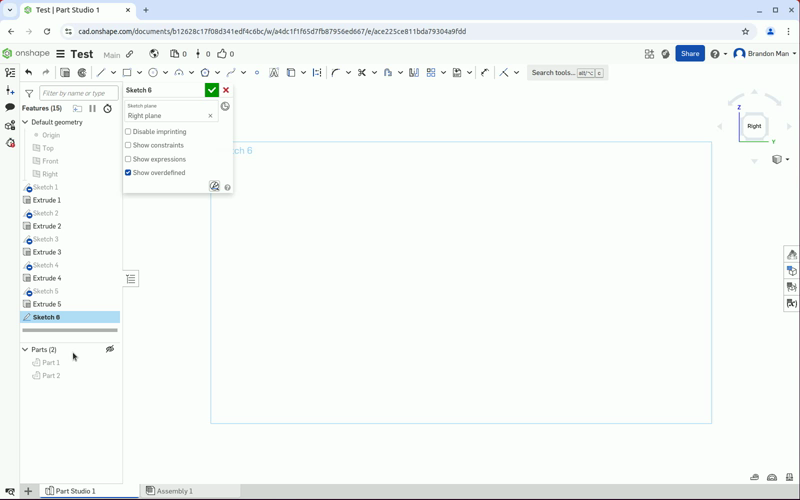
key(c)
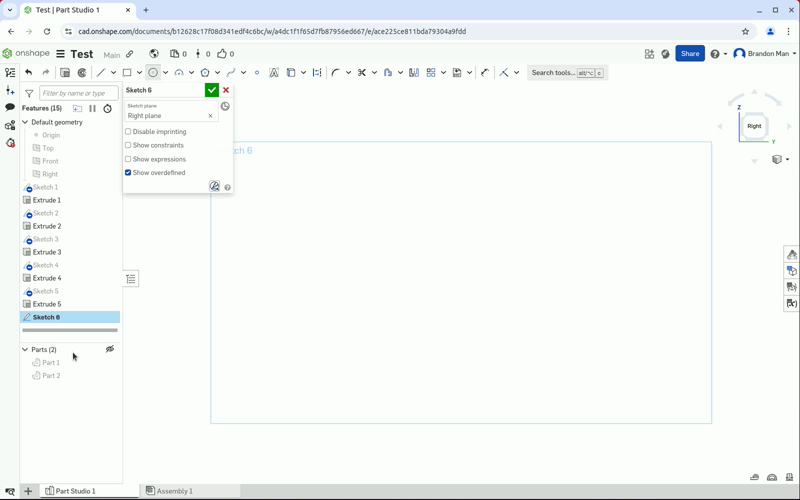
key_down(shift)
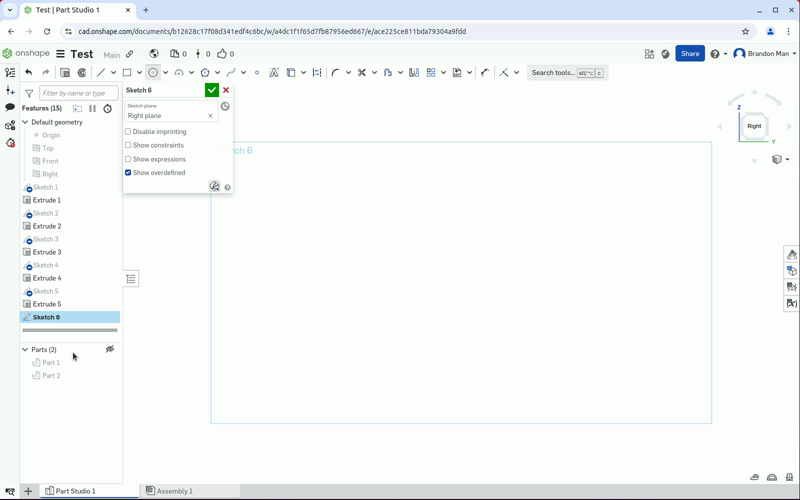
mouse_move(410, 335)
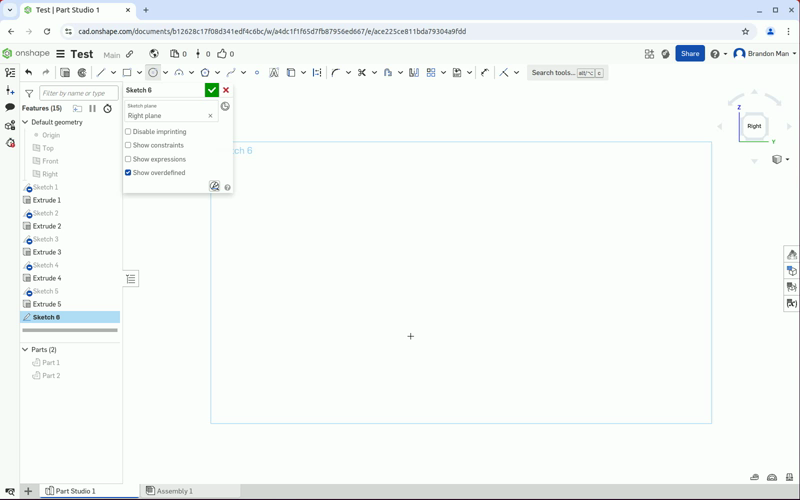
click(410, 335)
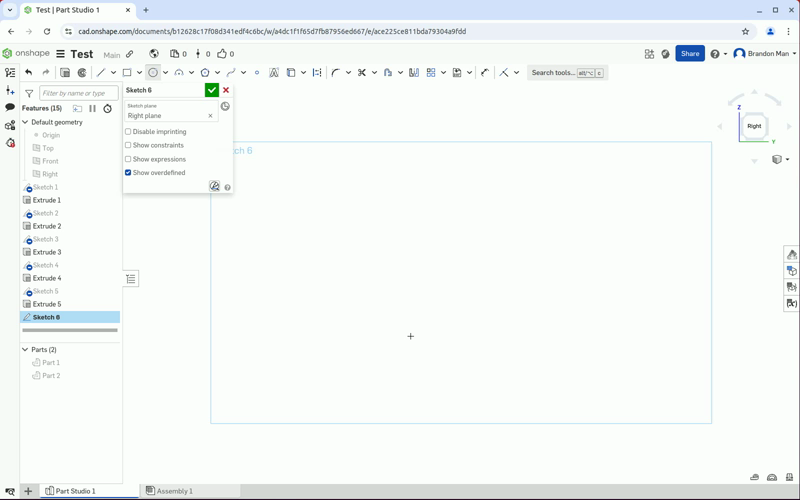
key_up(shift)
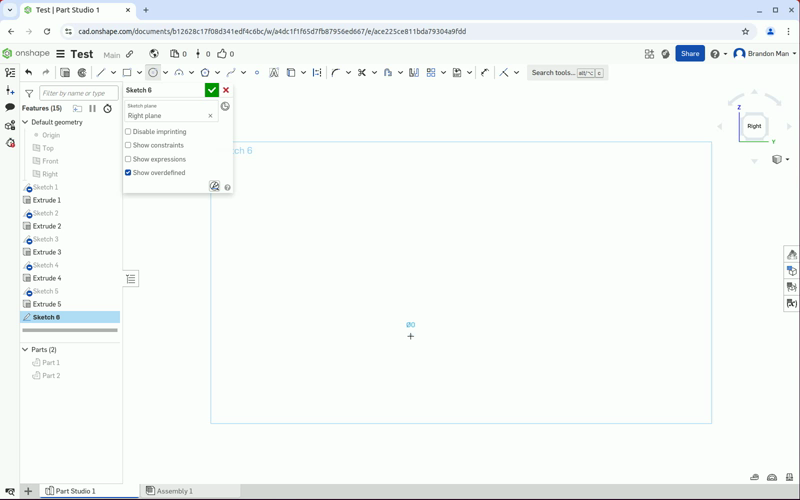
mouse_move(428, 335)
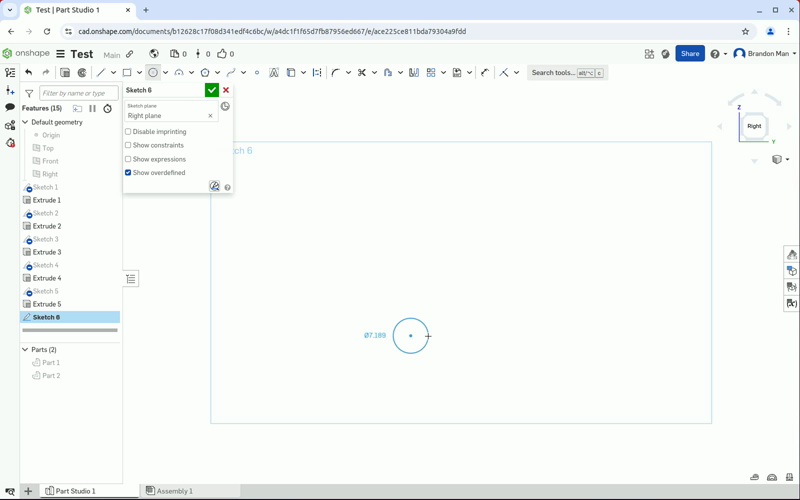
click(428, 335)
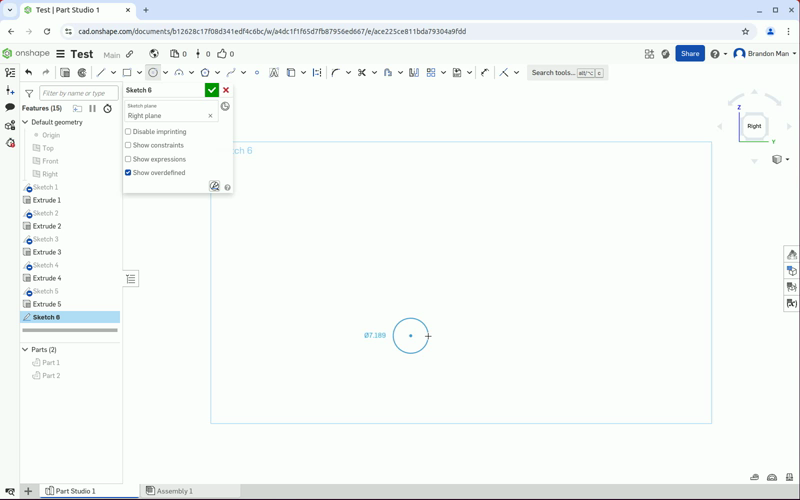
key(esc)
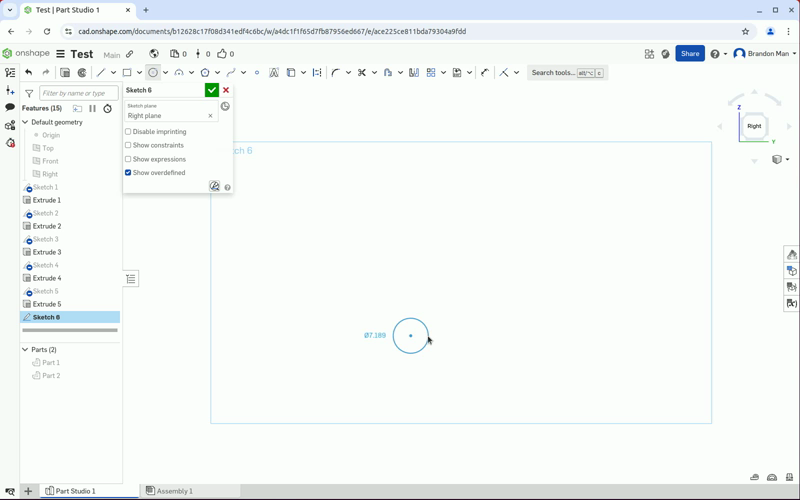
mouse_move(399, 341)
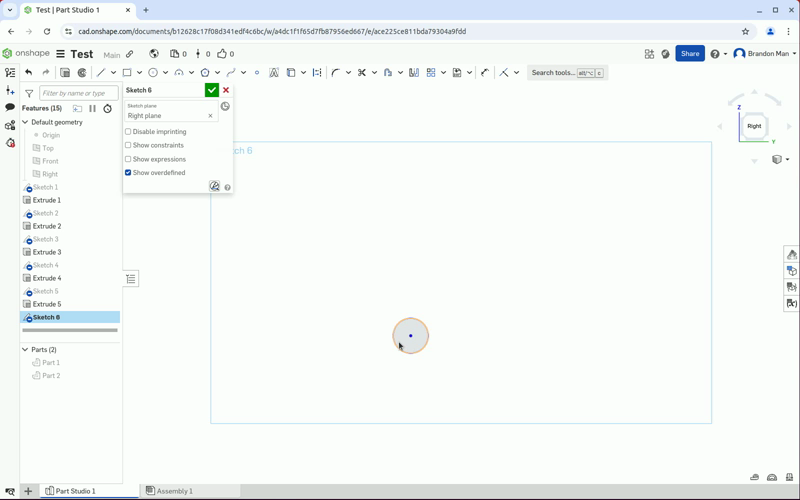
scroll(6)
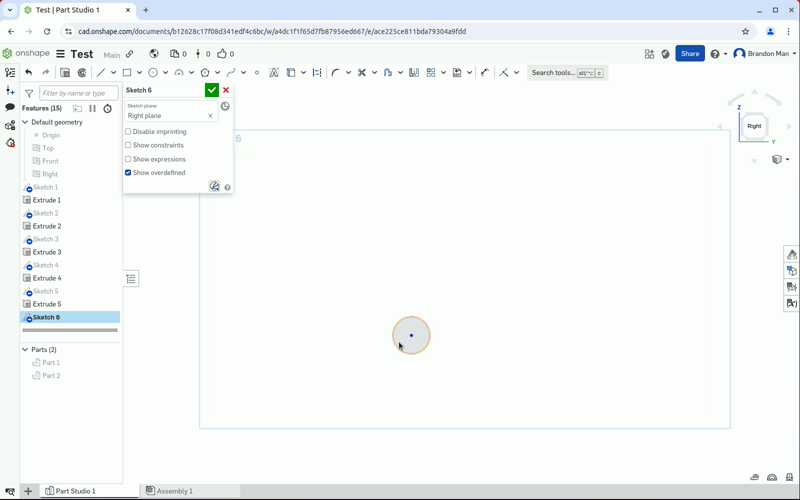
scroll(6)
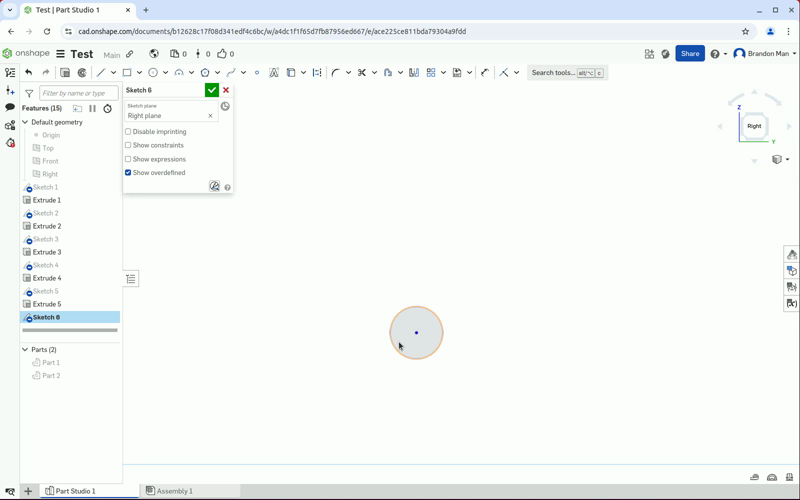
scroll(6)
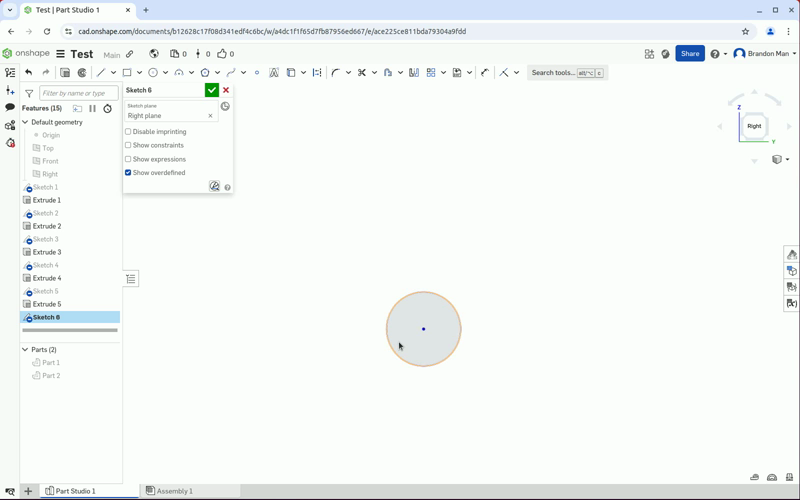
scroll(6)
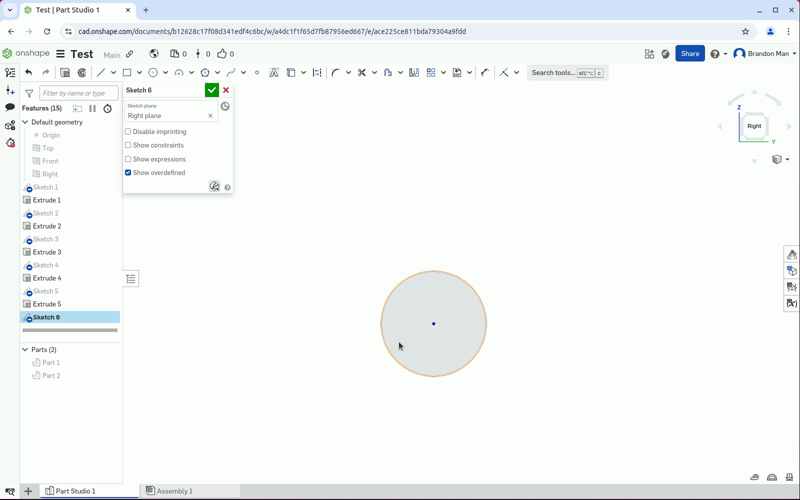
scroll(6)
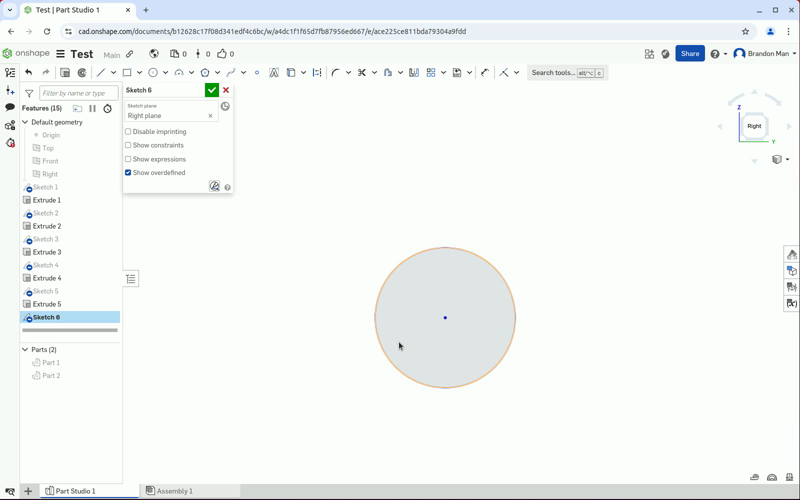
scroll(6)
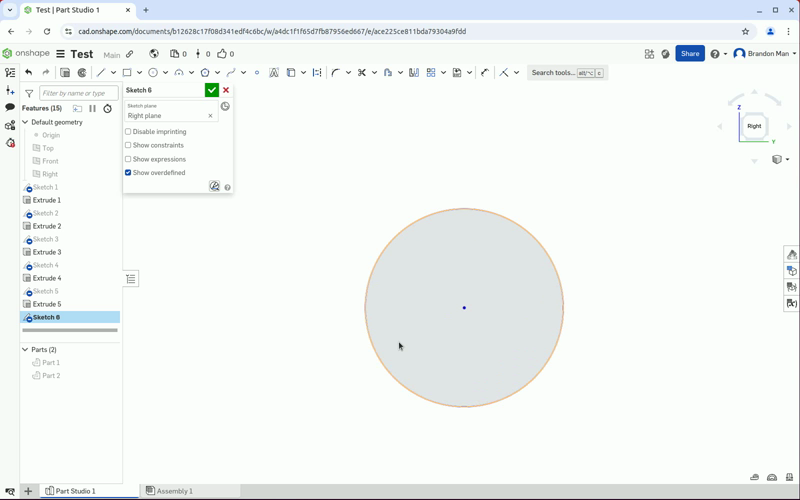
scroll(6)
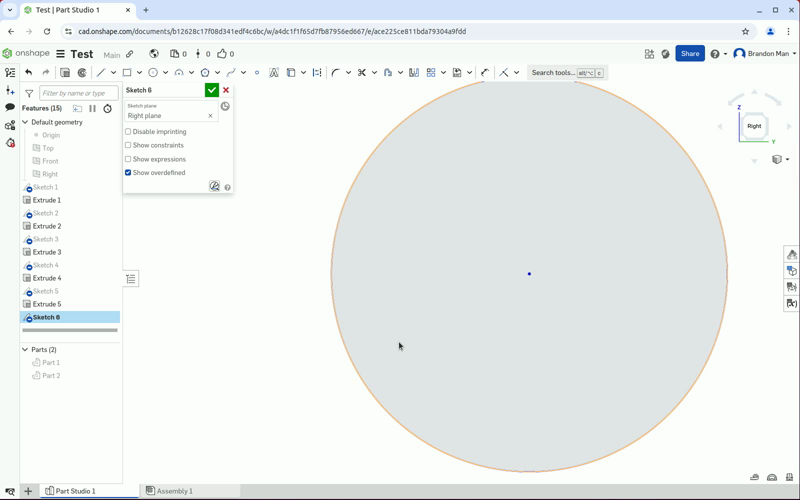
click(399, 341)
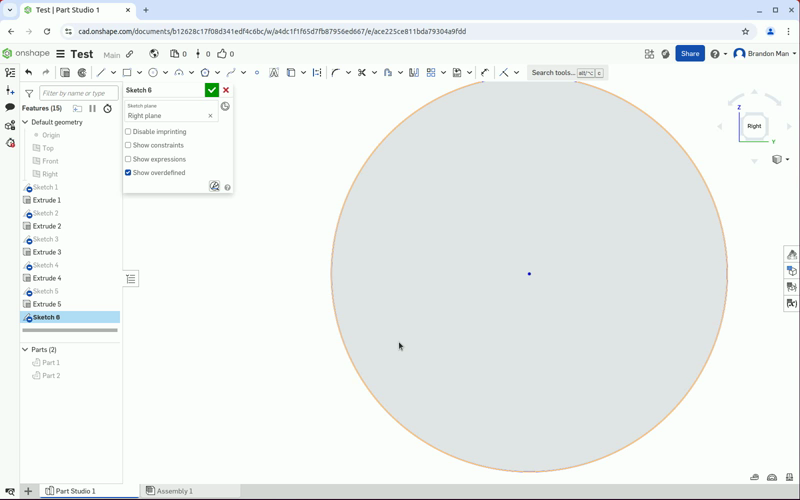
scroll(-6)
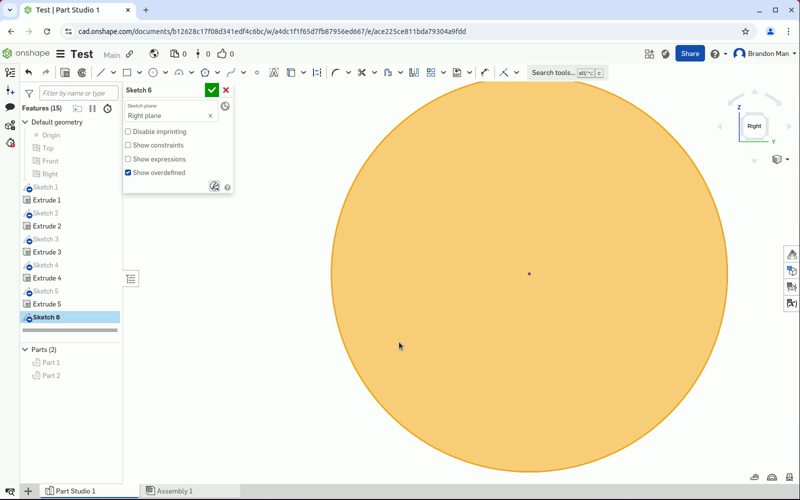
scroll(-6)
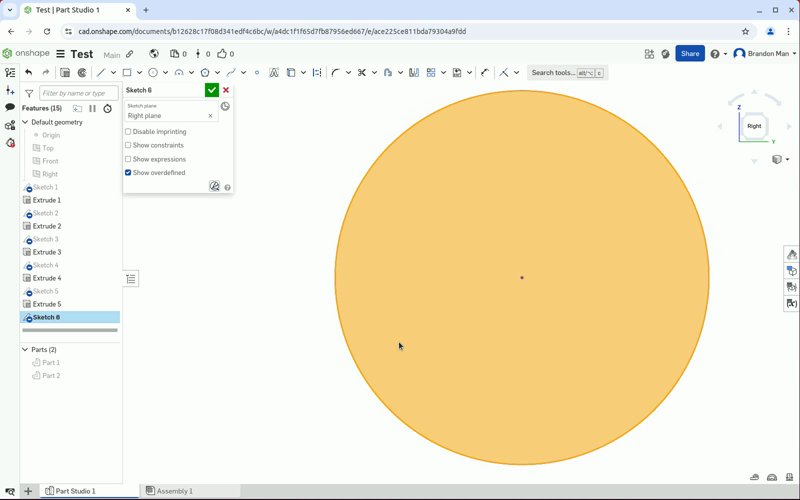
scroll(-6)
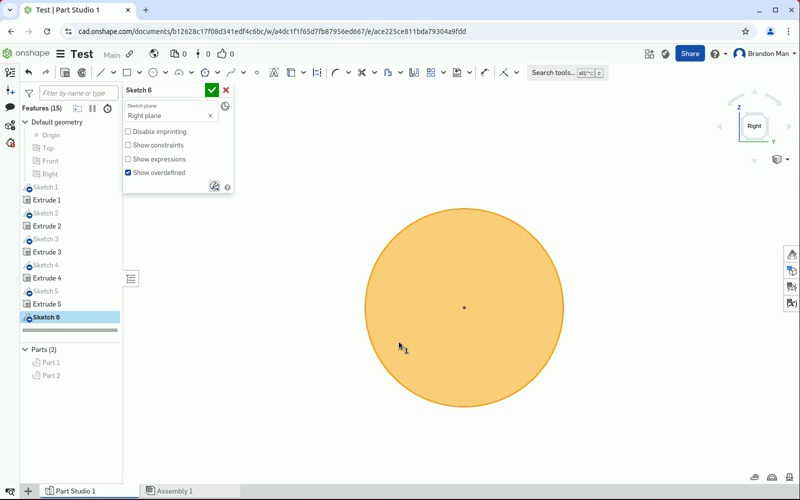
scroll(-6)
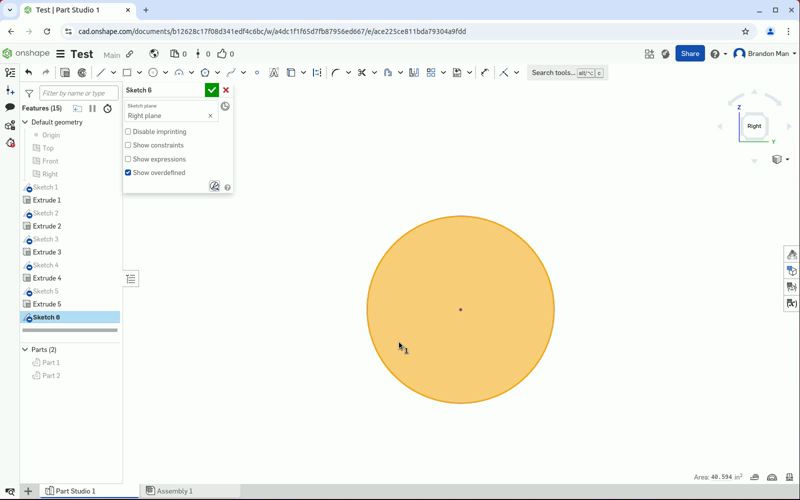
scroll(-6)
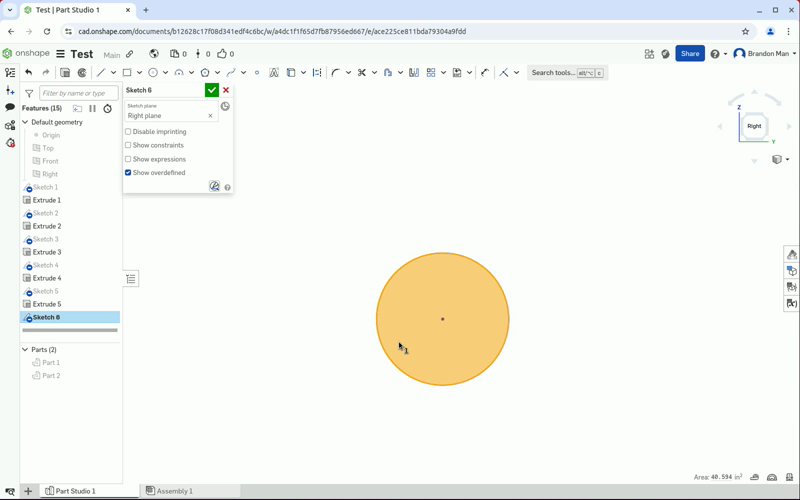
scroll(-6)
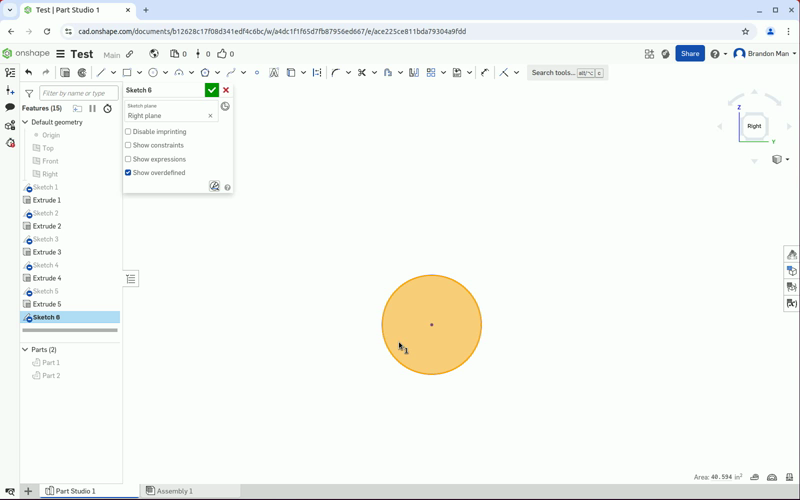
scroll(-6)
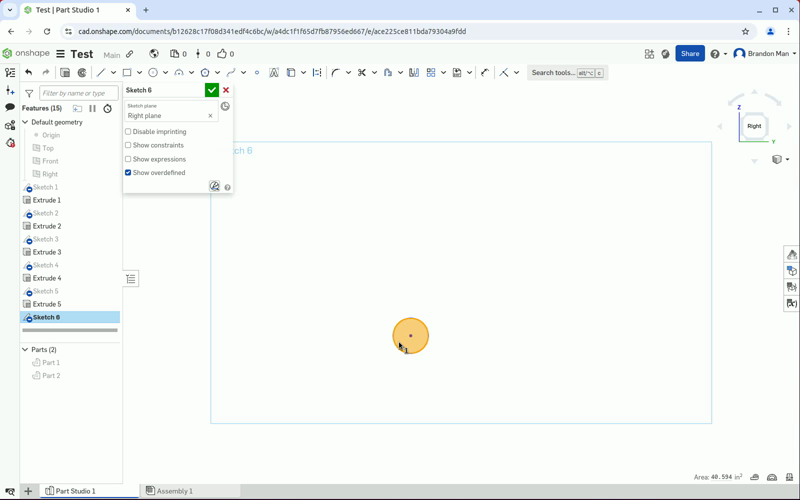
mouse_move(73, 352)
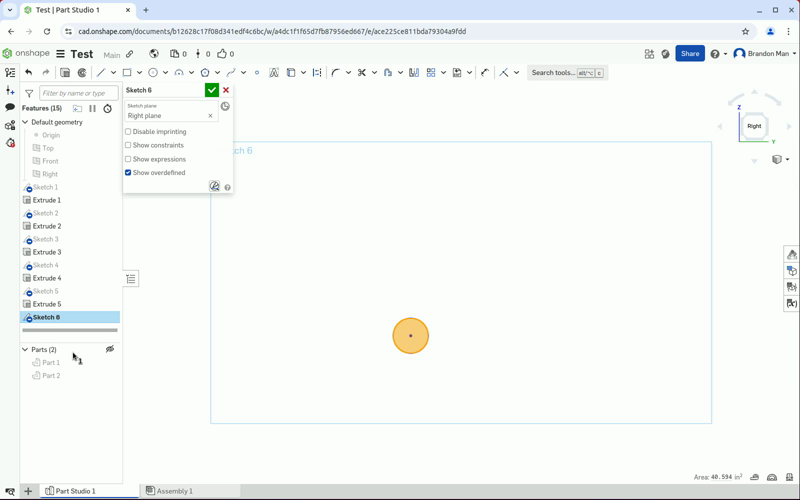
key(shift+y)
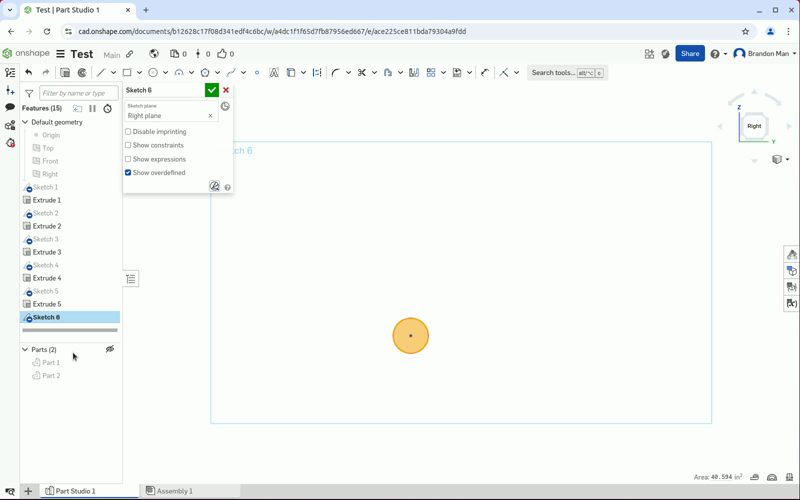
key(shift+e)
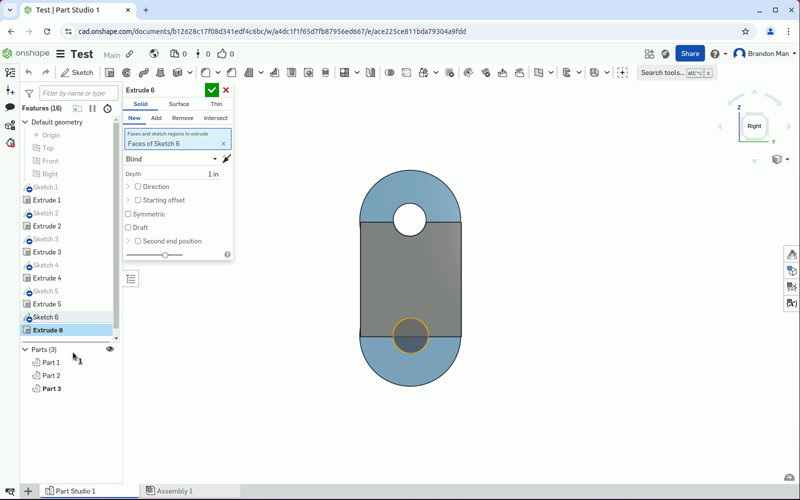
mouse_move(143, 106)
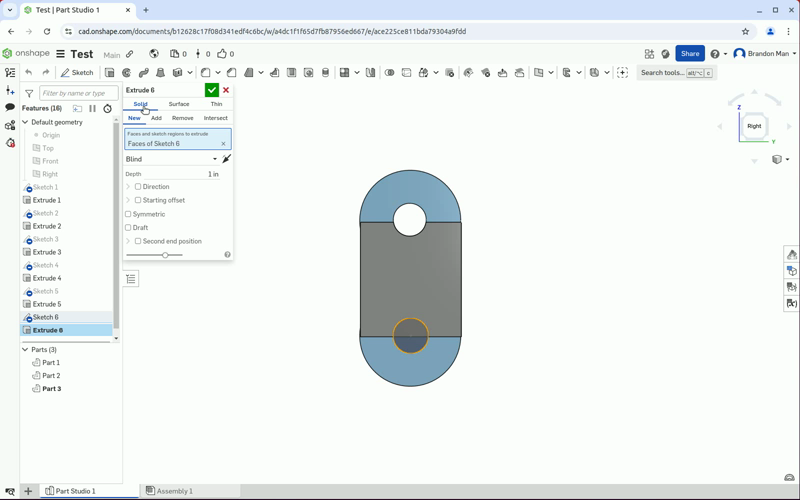
click(143, 106)
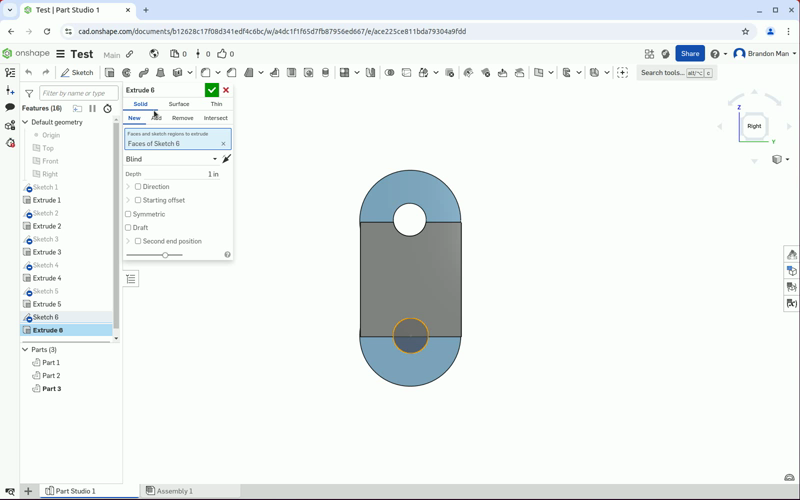
mouse_move(186, 120)
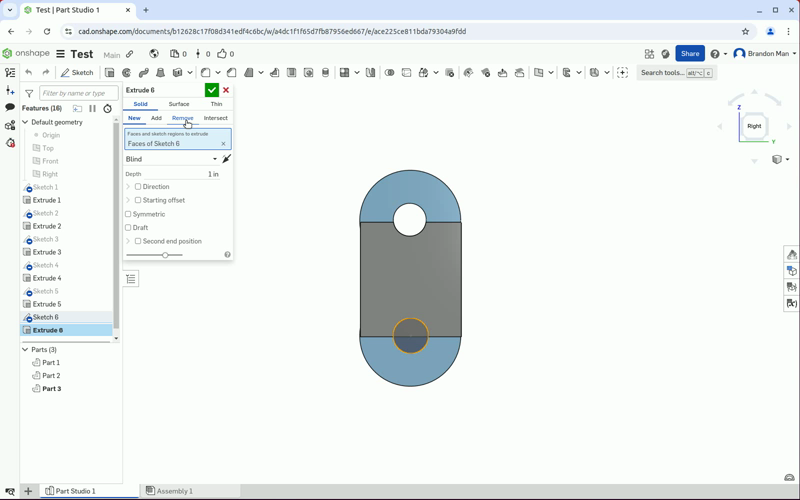
click(186, 120)
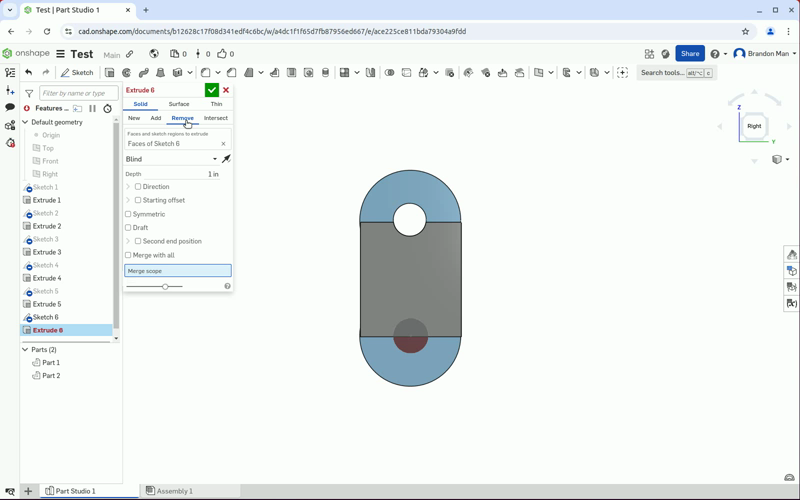
key(tab, 4)
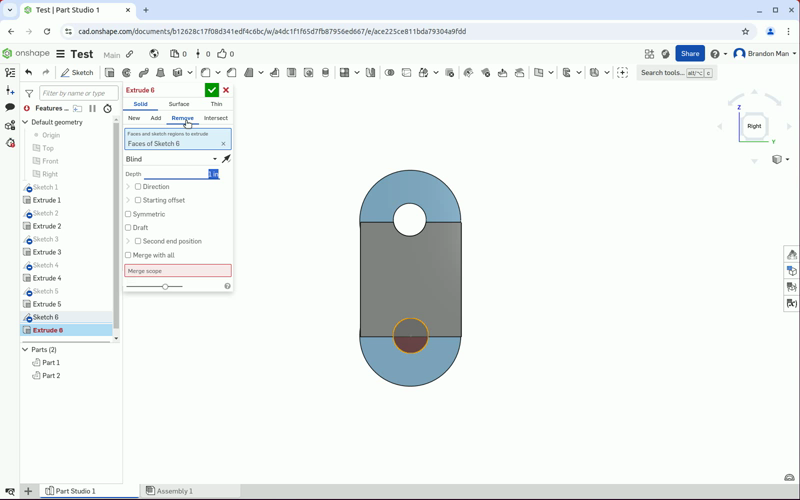
text(49.106)
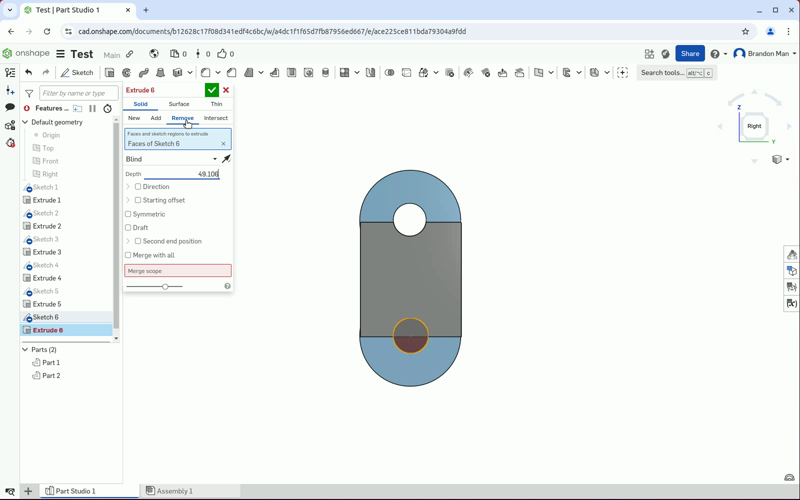
key(tab, 3)
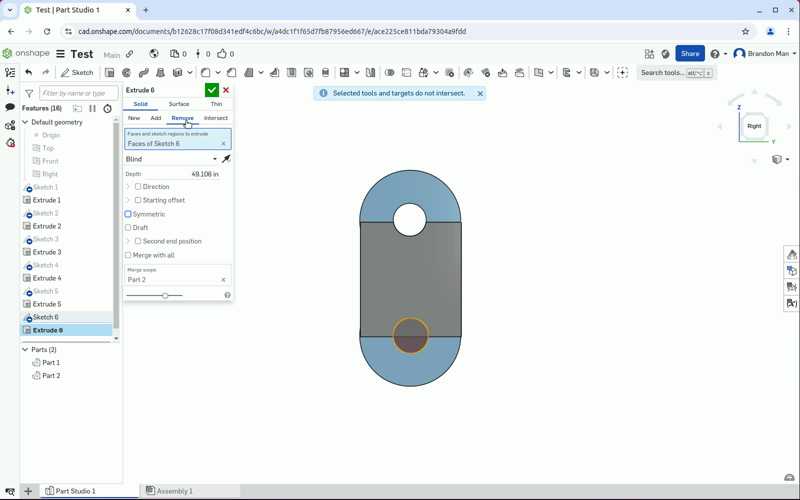
key(space)
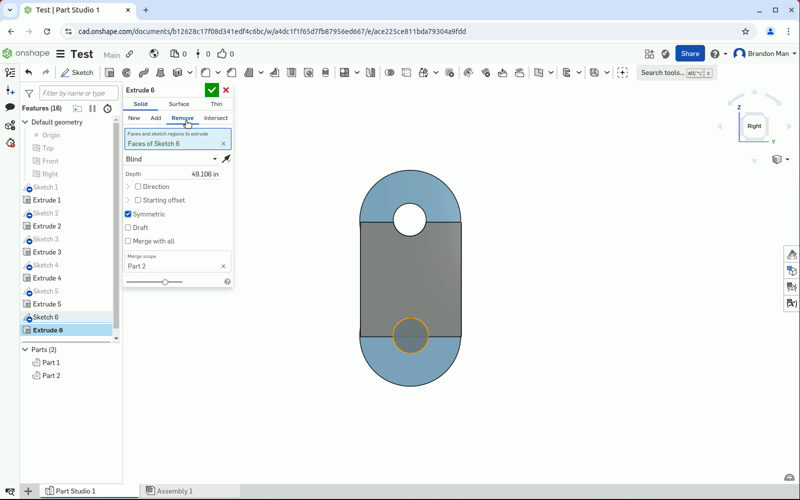
key(tab, 2)
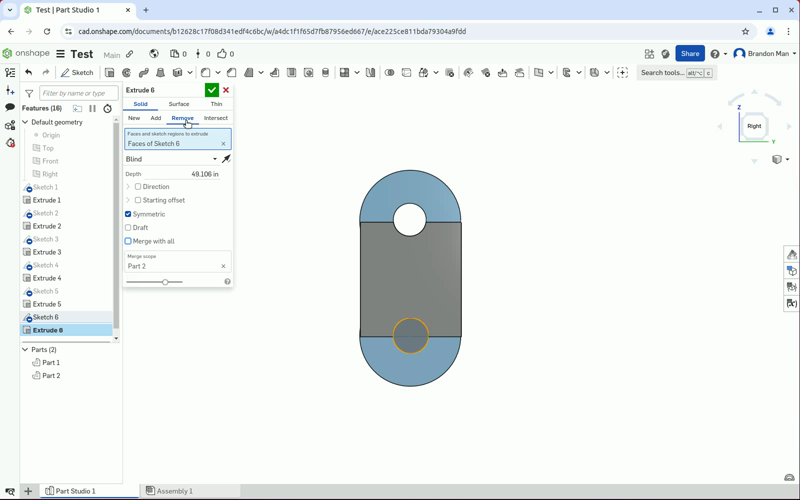
key(space)
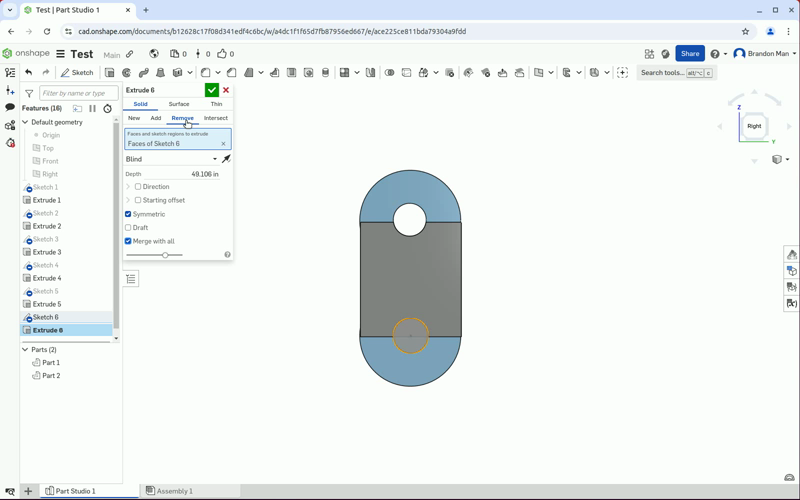
key(enter)
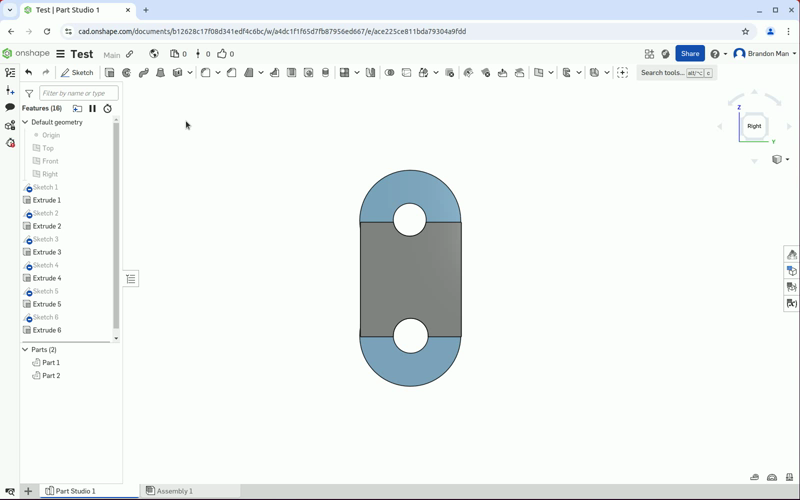
key(shift+h)
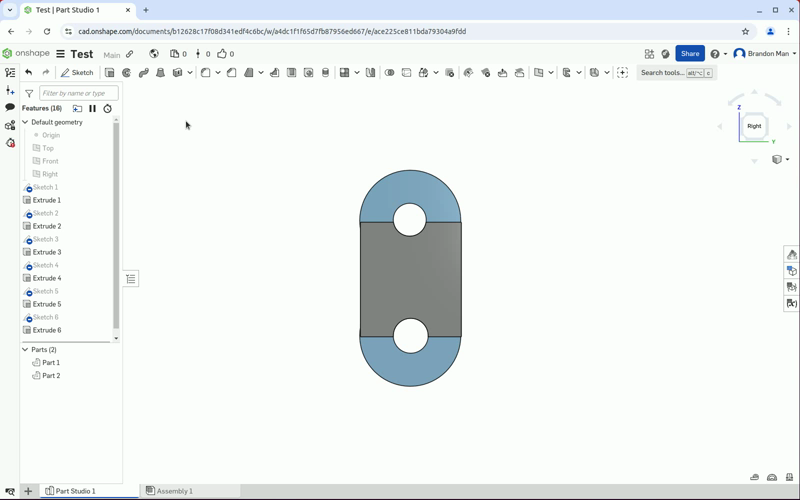
key(shift+h)
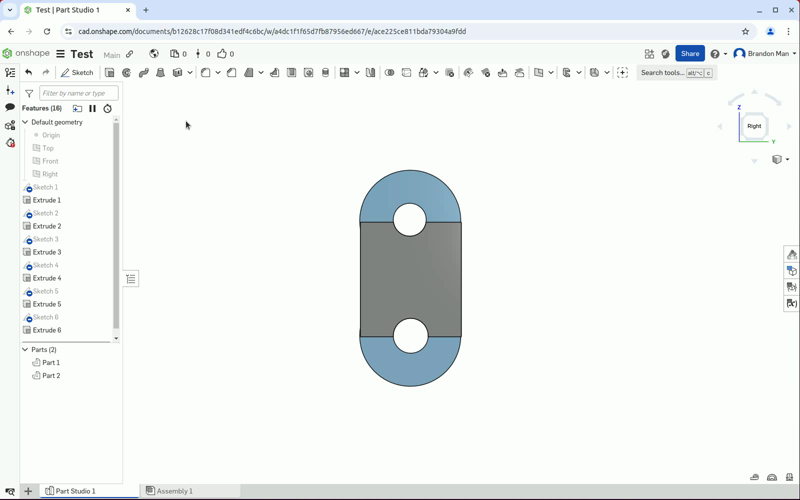
key(shift+7)
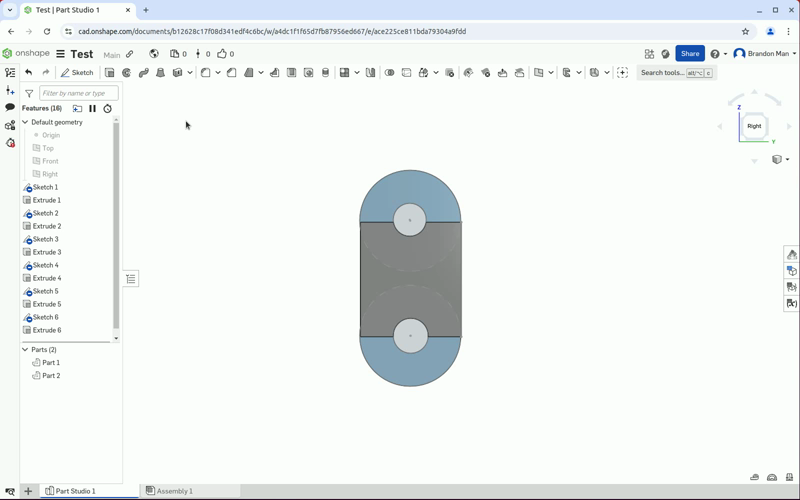
key(right, 2)
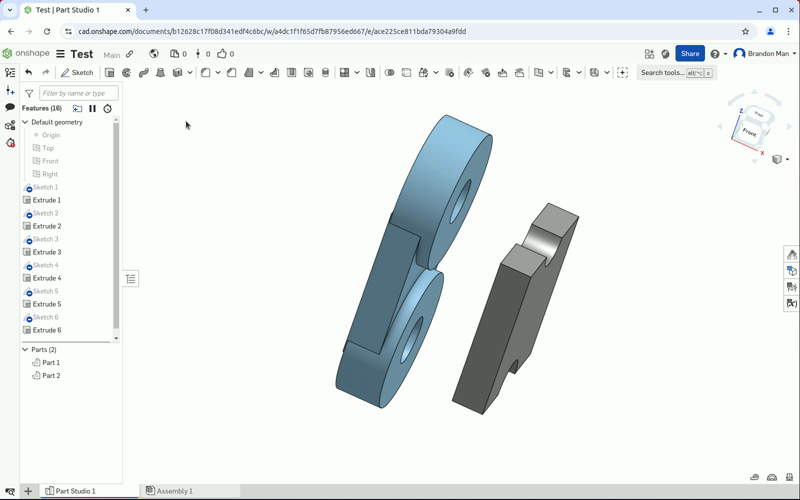
key(down, 2)
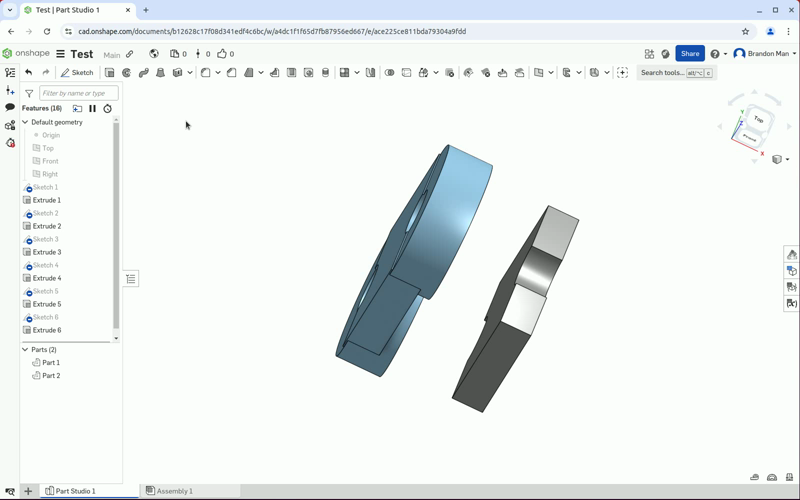
key(up, 2)
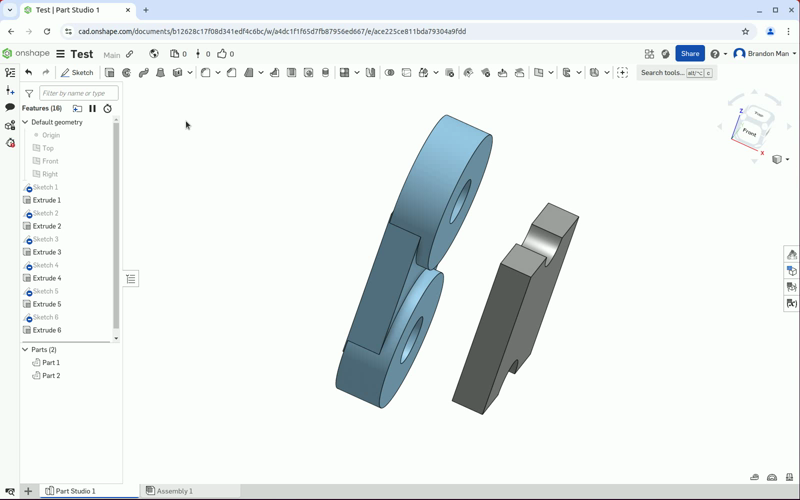
key(left, 2)
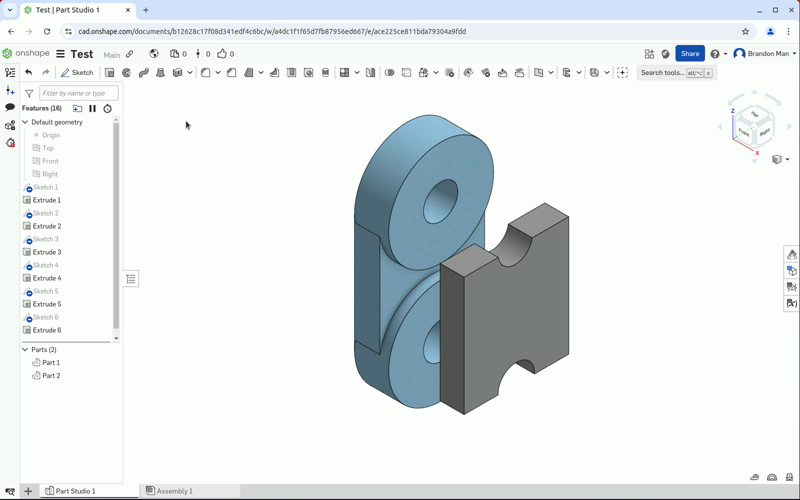
mouse_move(69, 189)
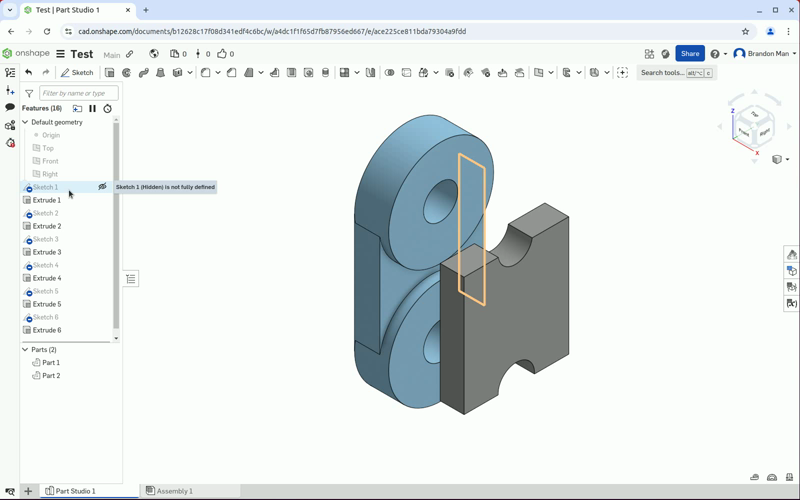
click(69, 189)